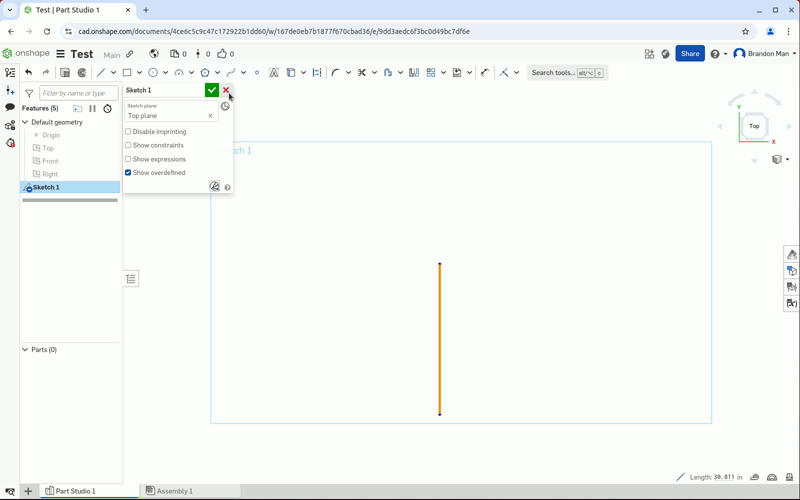
key(shift+h)
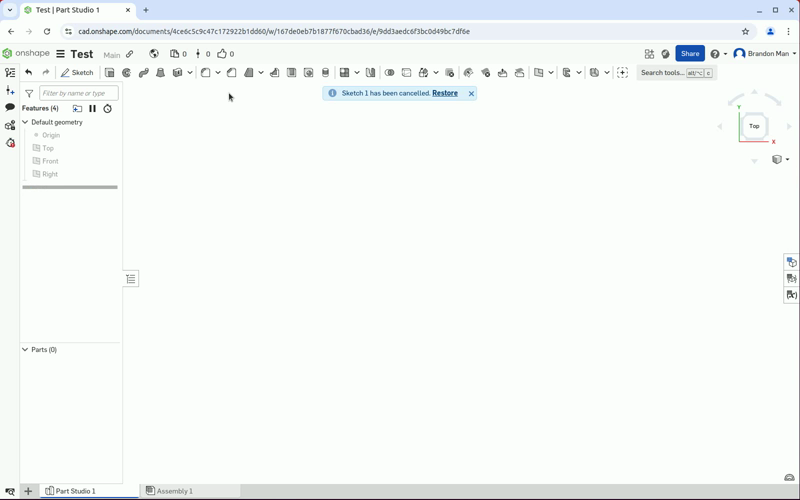
mouse_move(73, 352)
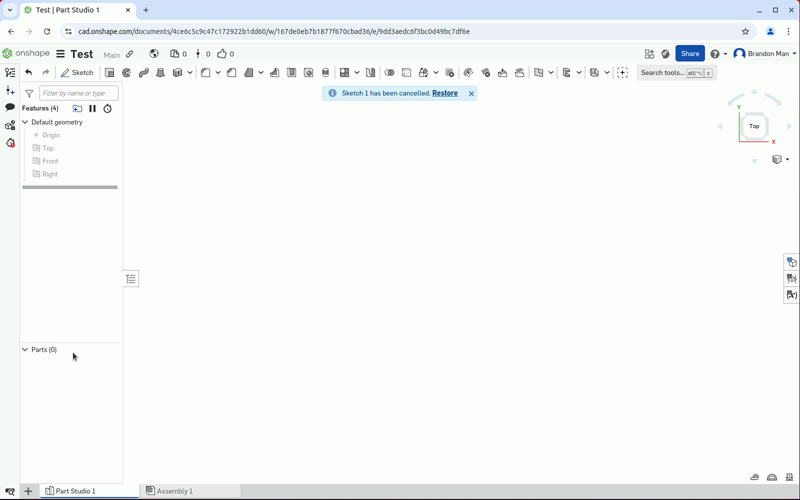
key(y)
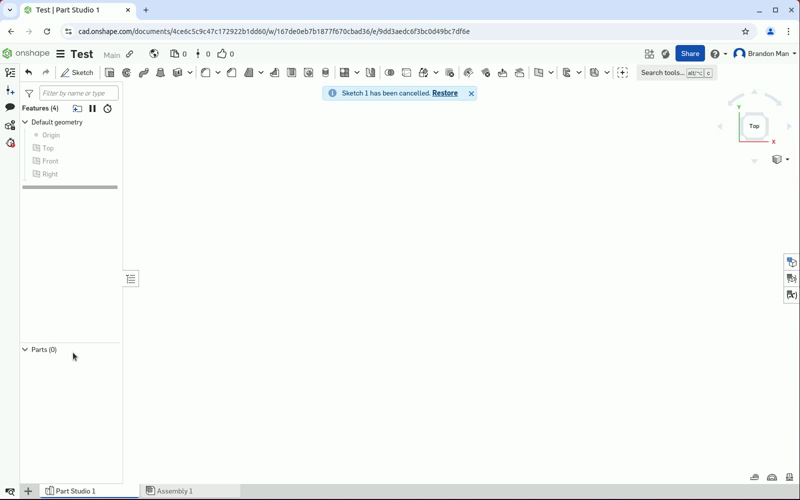
key(shift+p)
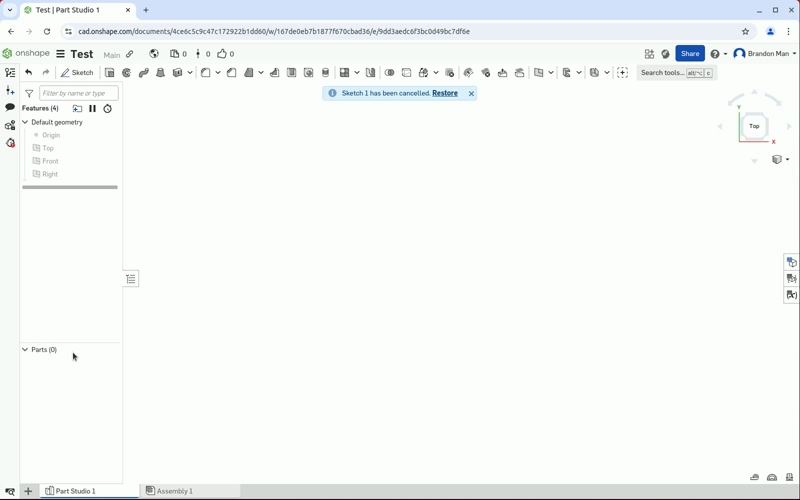
key(space)
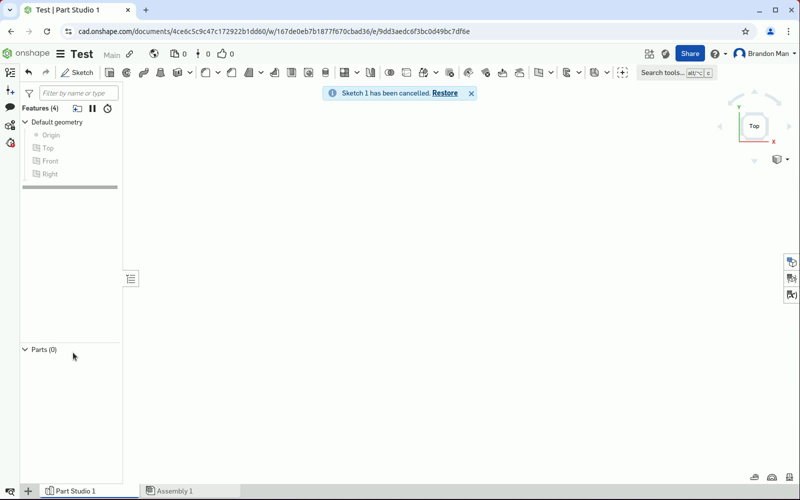
key_down(shift)
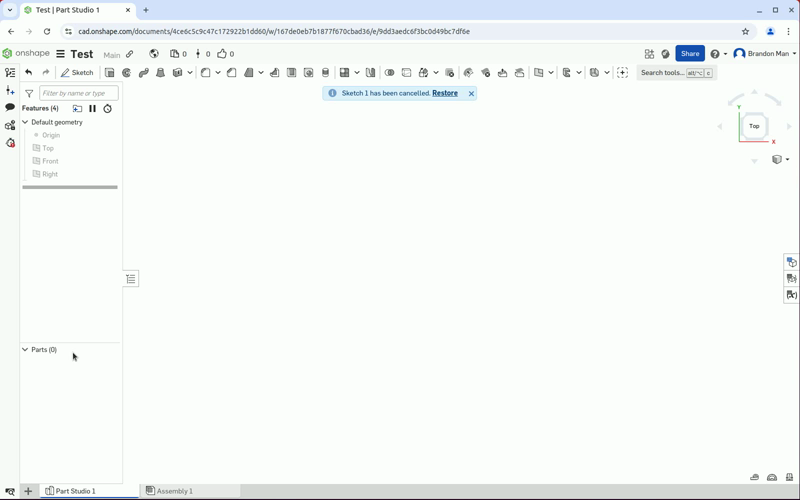
key(up)
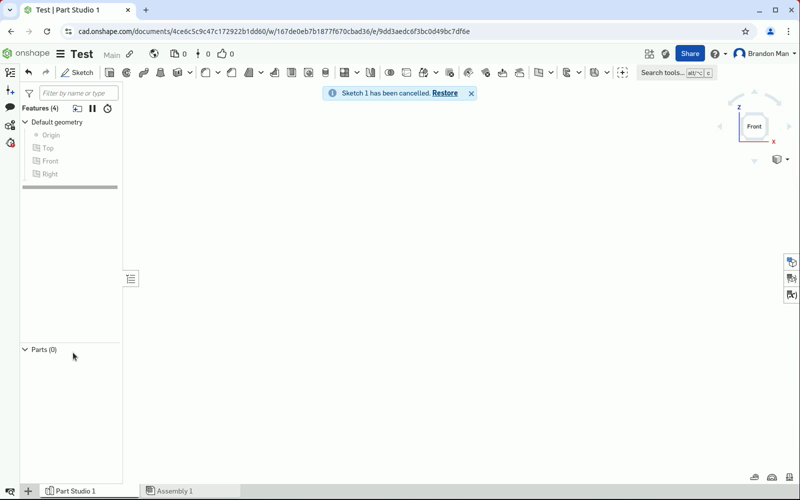
key_up(shift)
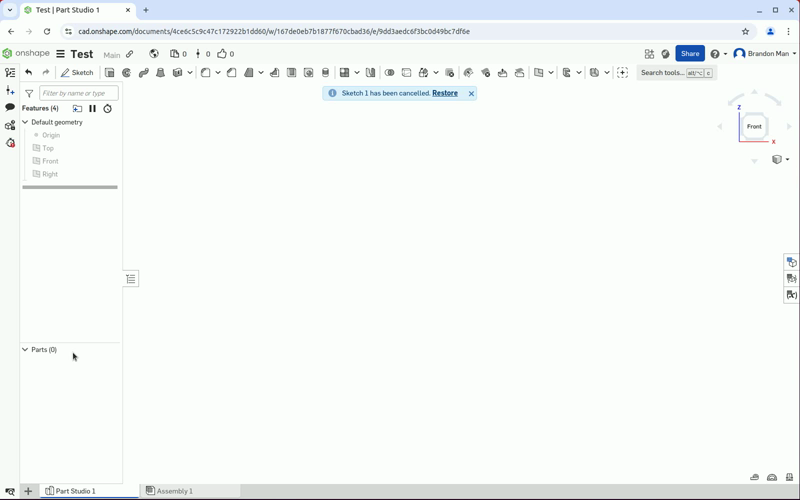
mouse_move(73, 352)
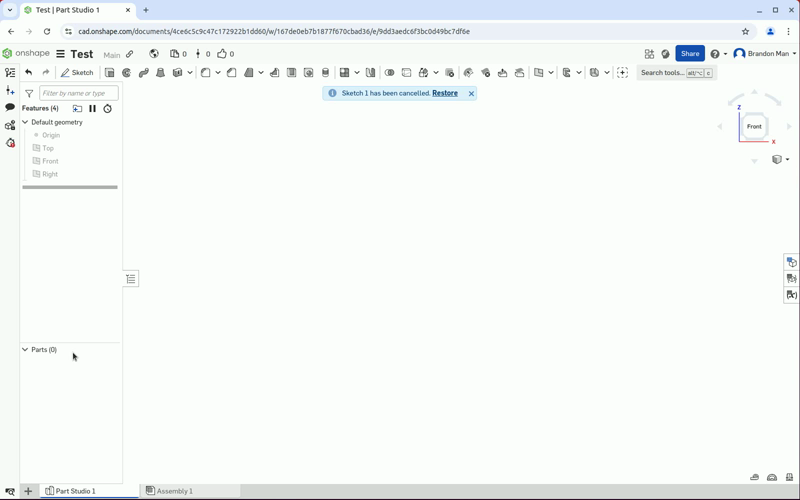
key(shift+y)
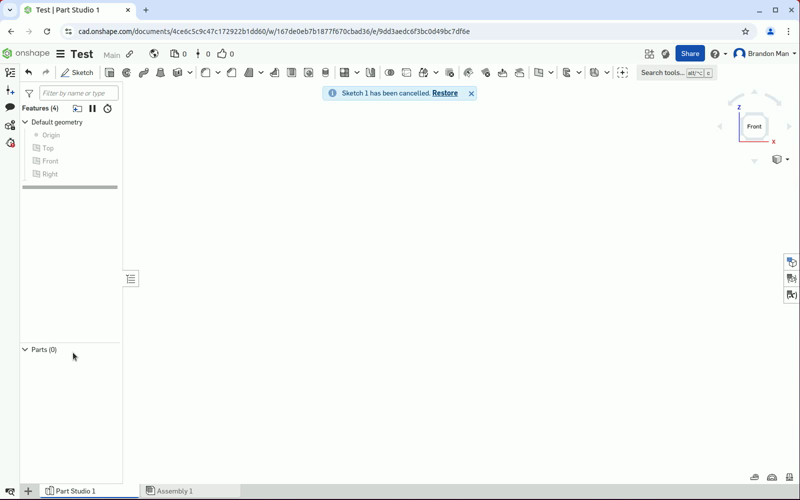
key(shift+s)
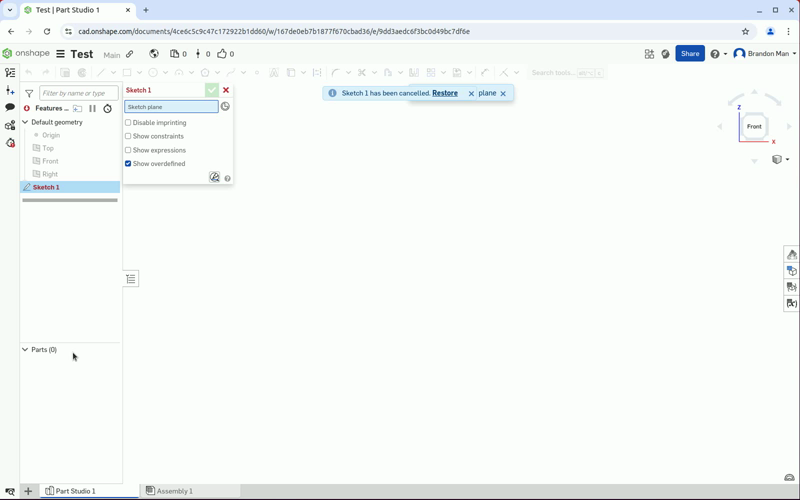
mouse_move(73, 163)
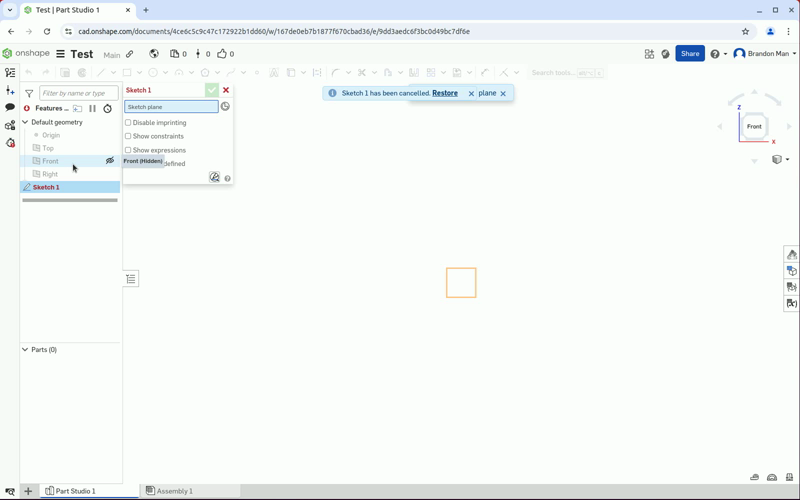
click(73, 163)
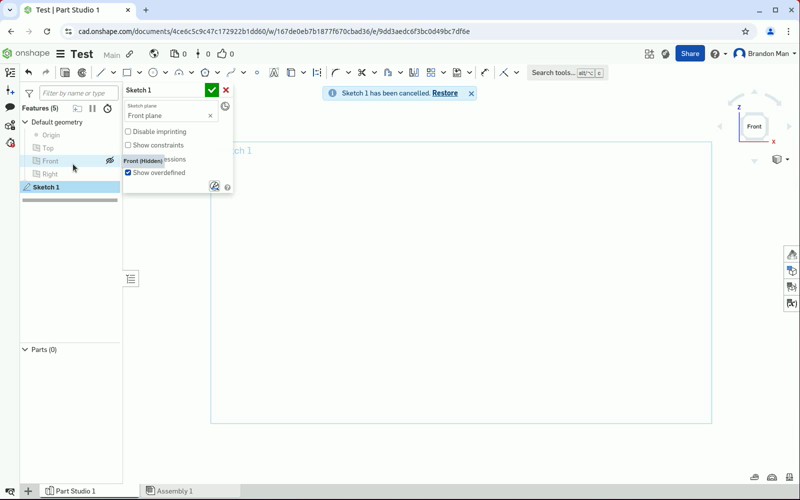
mouse_move(73, 352)
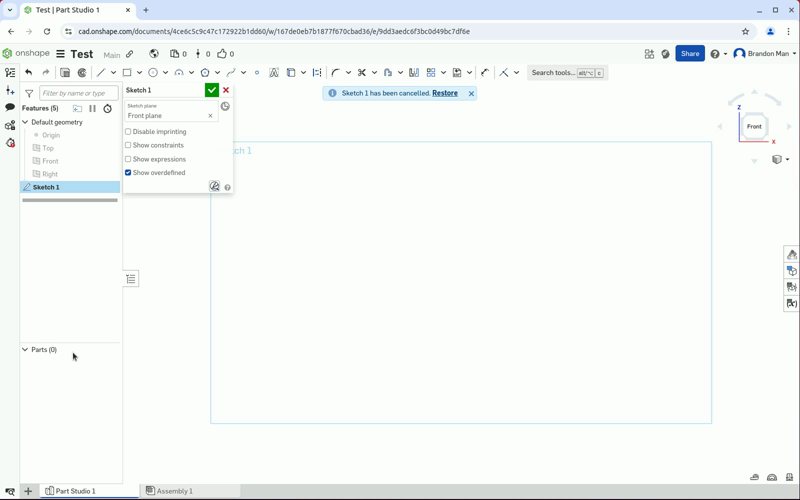
key(y)
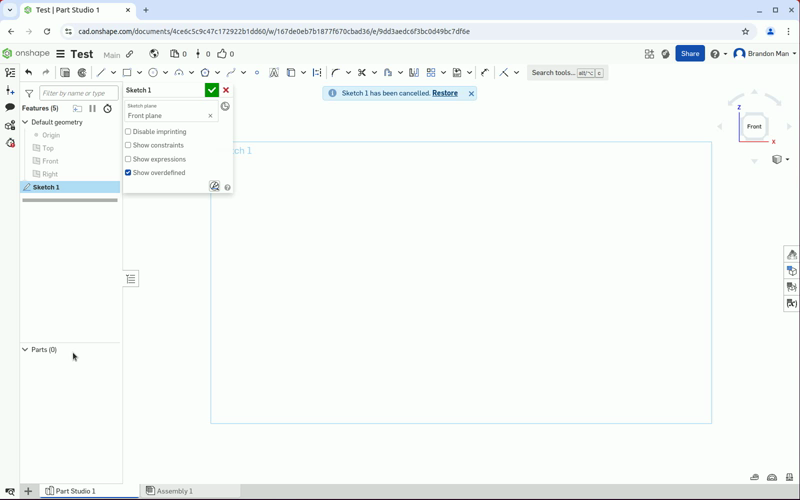
key(l)
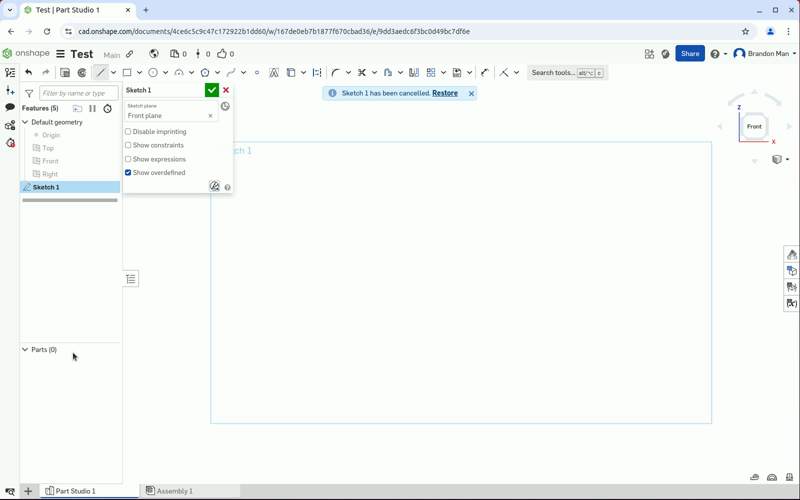
key_down(shift)
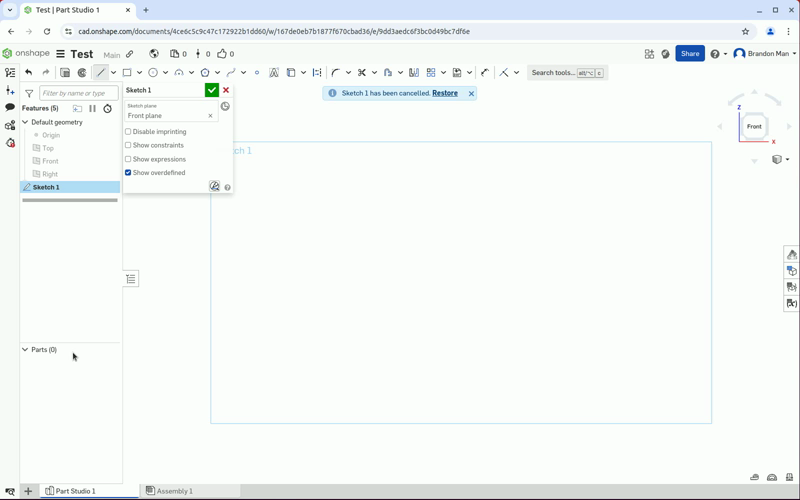
mouse_move(460, 282)
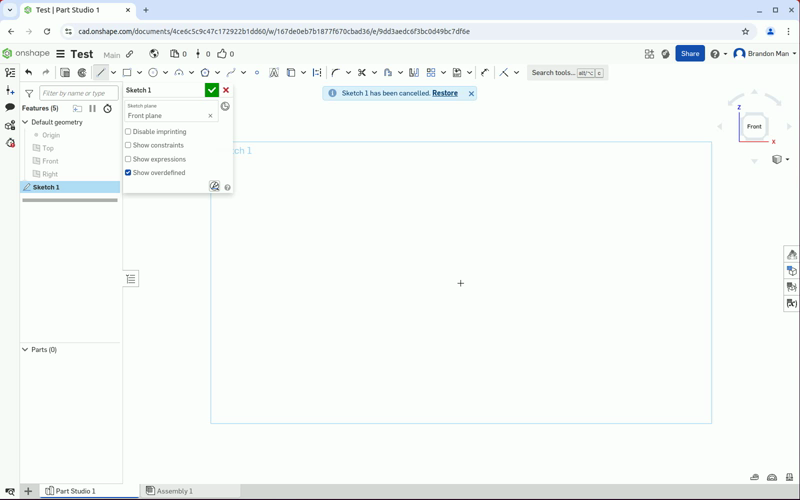
click(460, 282)
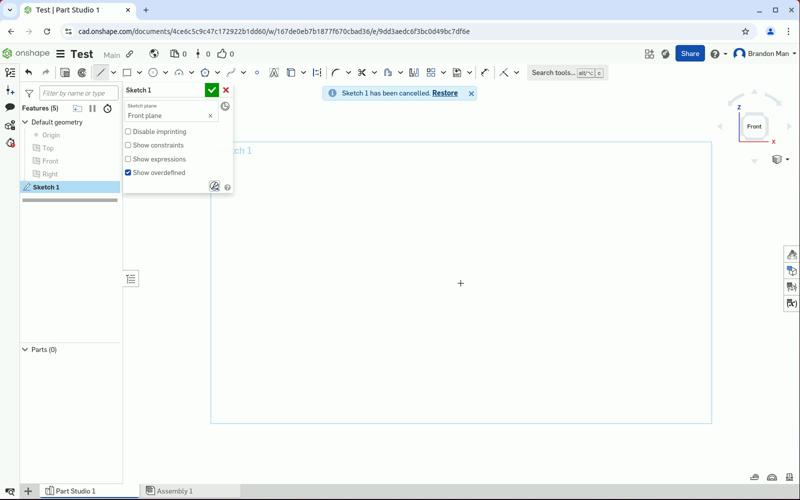
key_up(shift)
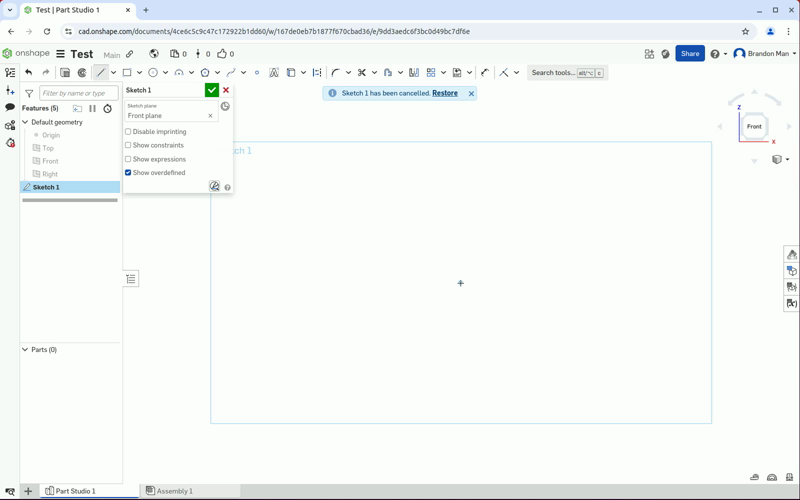
key_down(shift)
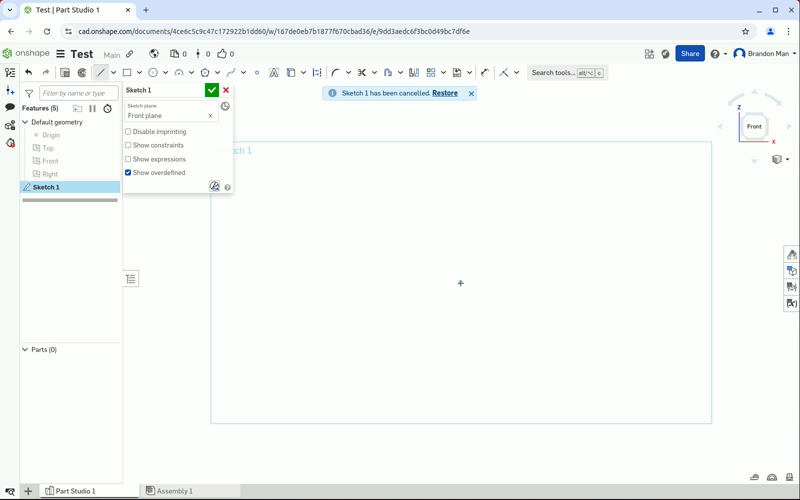
mouse_move(573, 282)
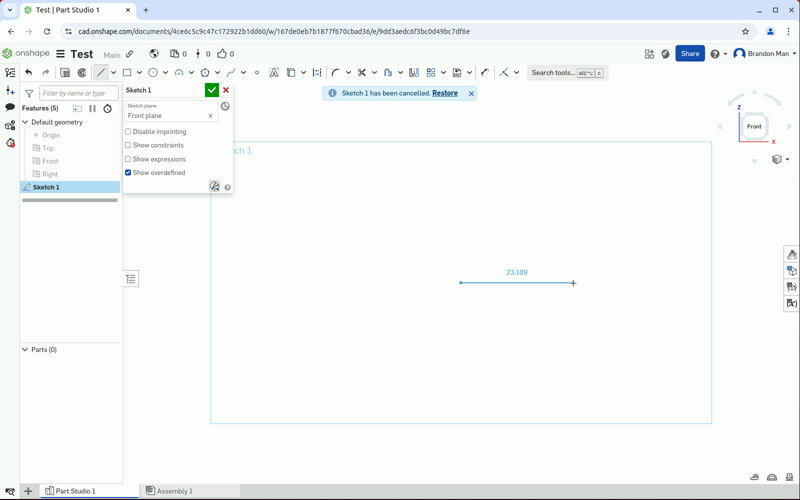
click(573, 282)
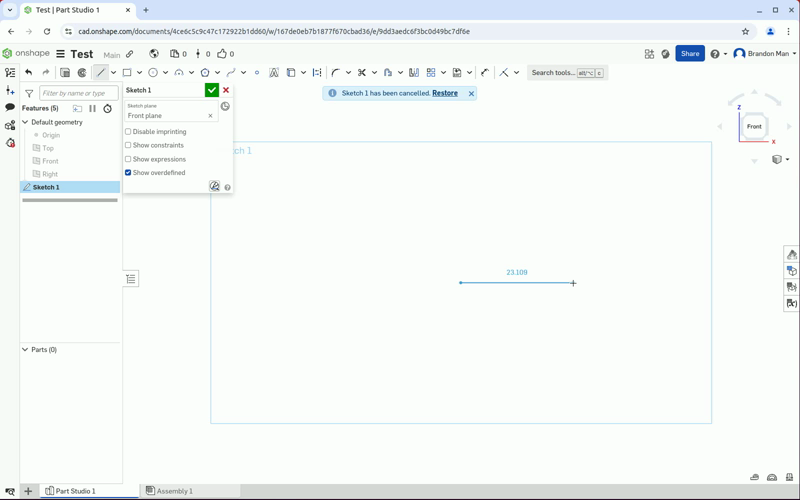
key_up(shift)
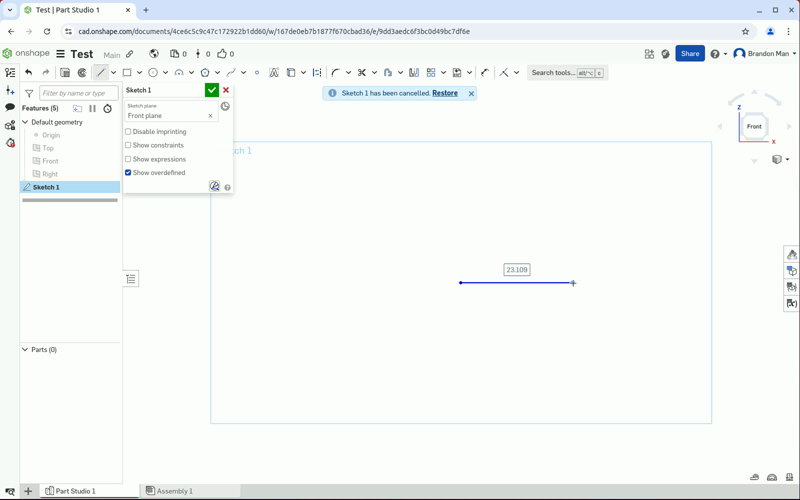
key_down(shift)
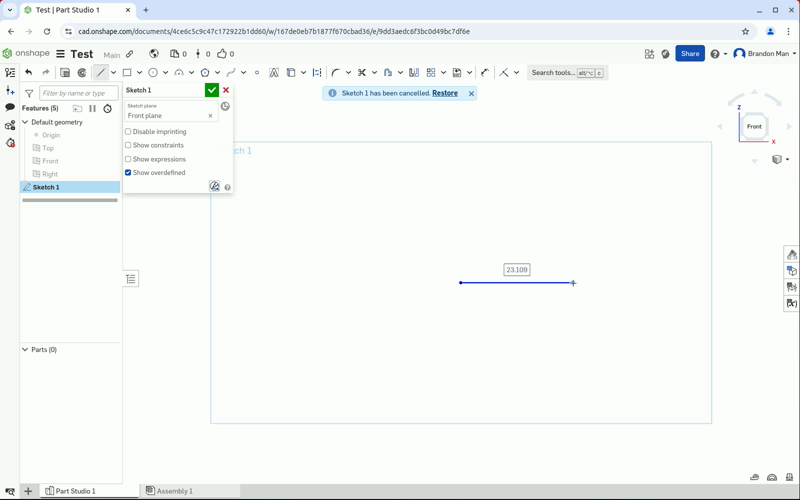
mouse_move(589, 282)
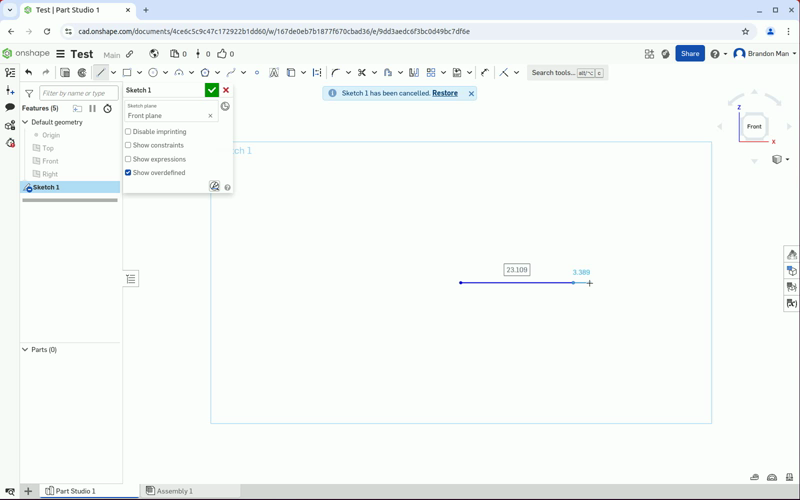
mouse_move(573, 254)
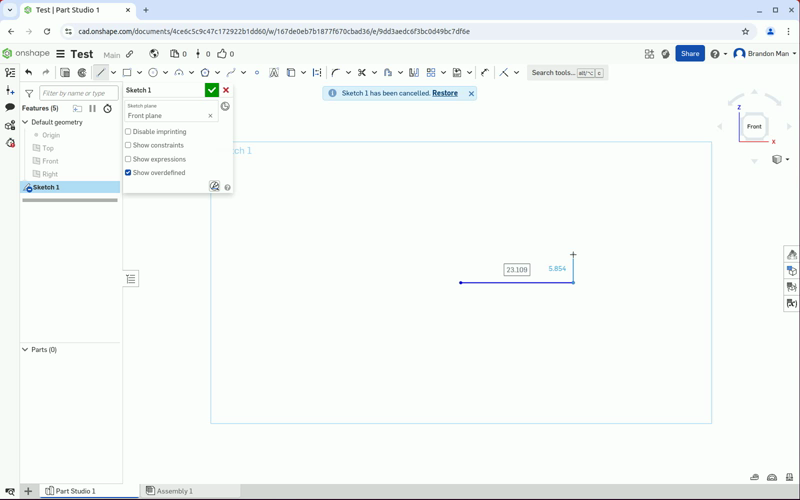
click(573, 254)
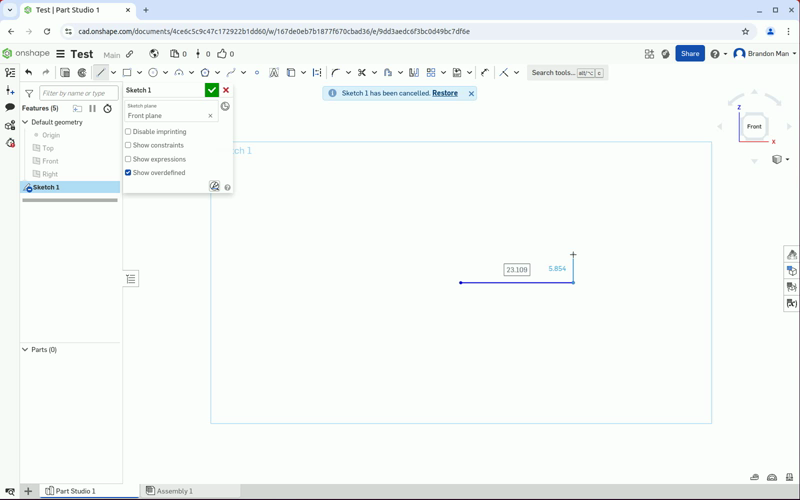
key_up(shift)
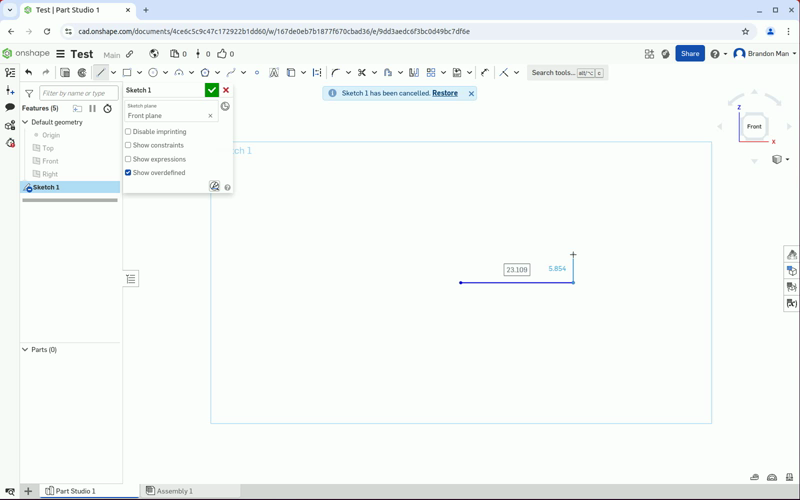
key_down(shift)
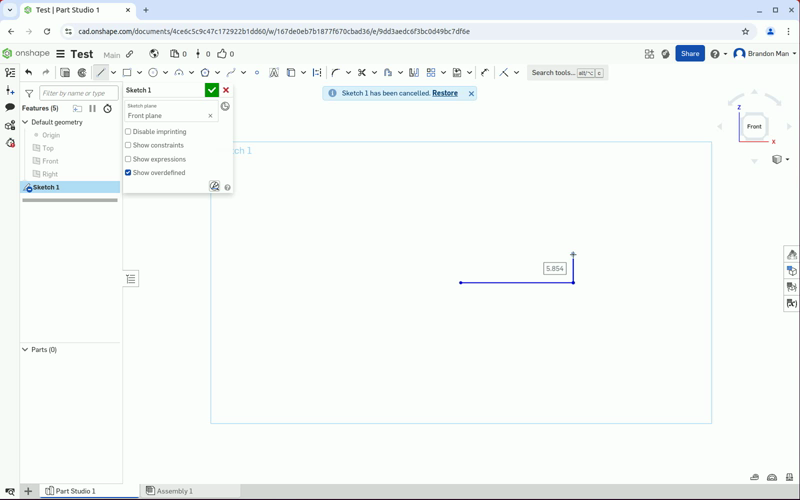
mouse_move(460, 254)
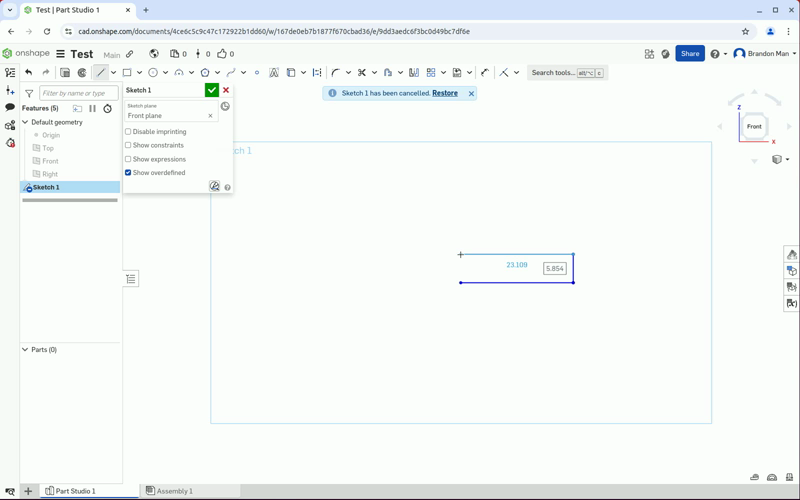
click(460, 254)
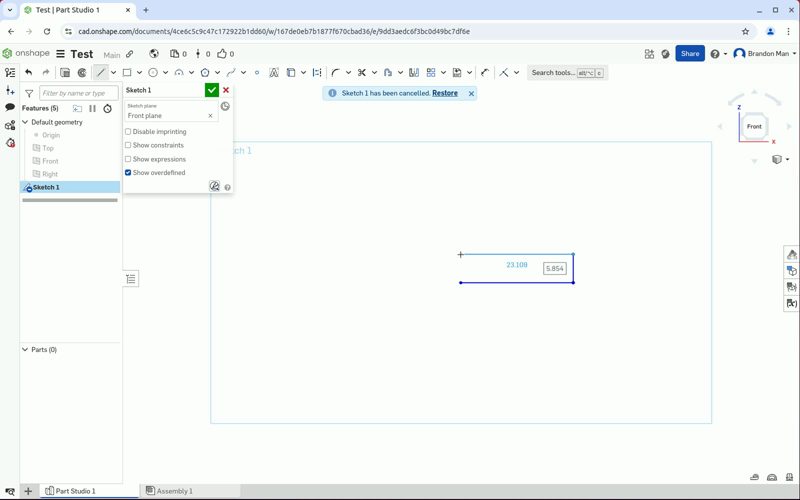
key_up(shift)
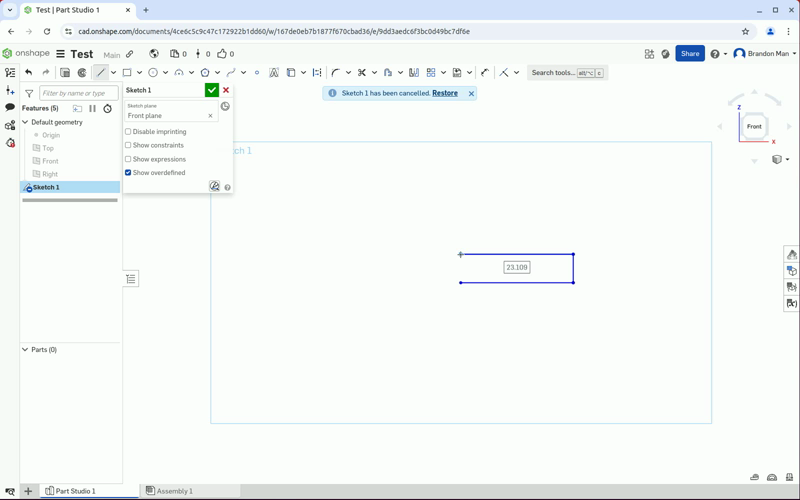
mouse_move(490, 254)
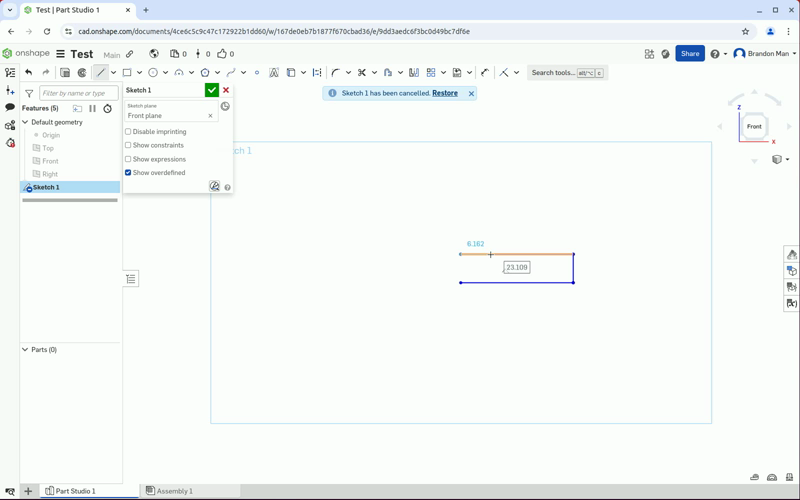
key_down(shift)
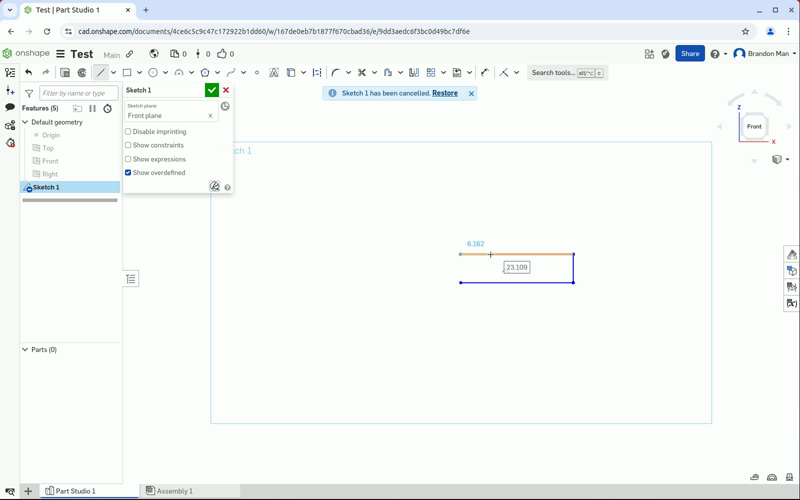
mouse_move(460, 282)
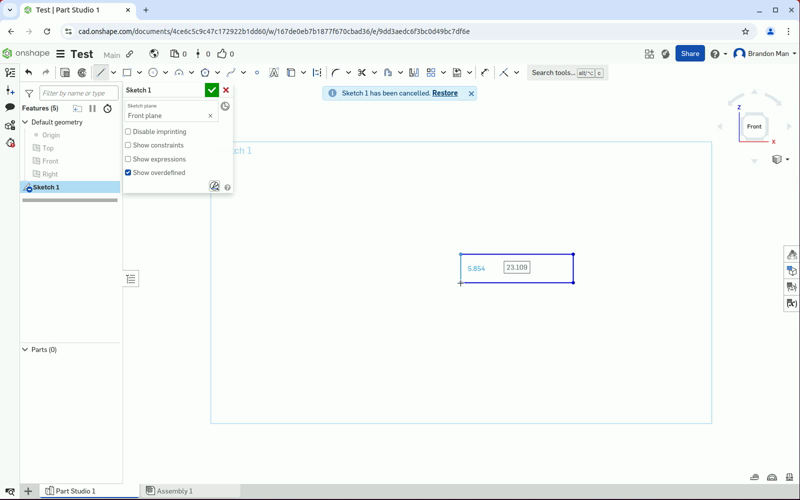
key_up(shift)
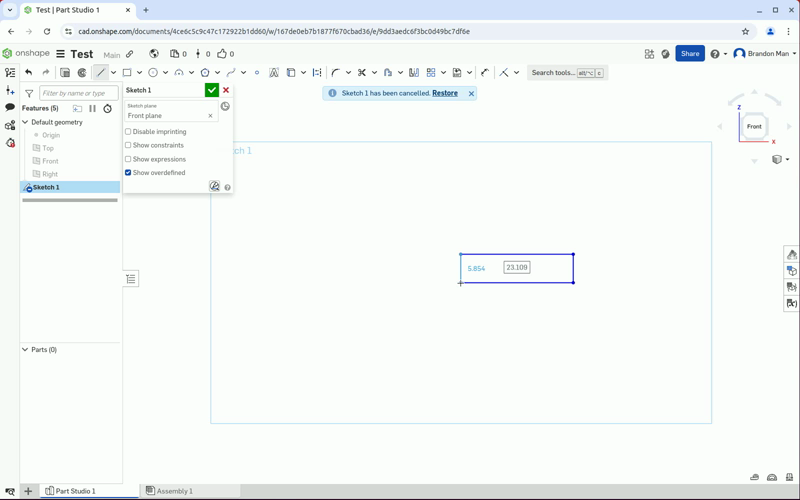
click(460, 282)
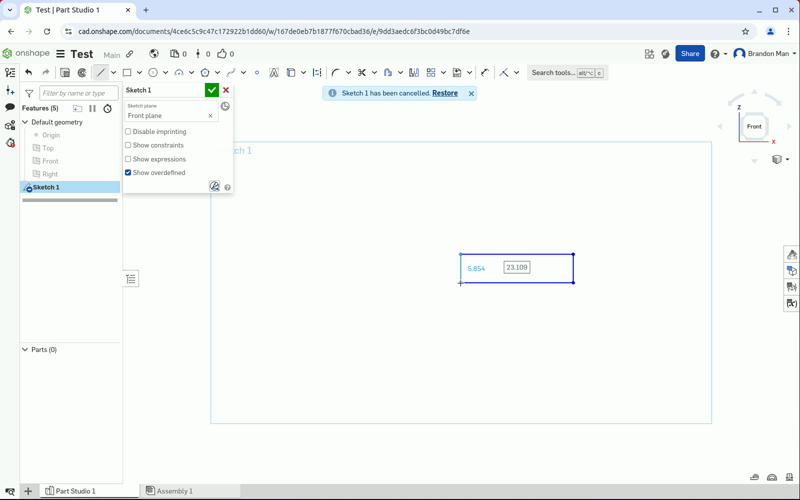
key(esc)
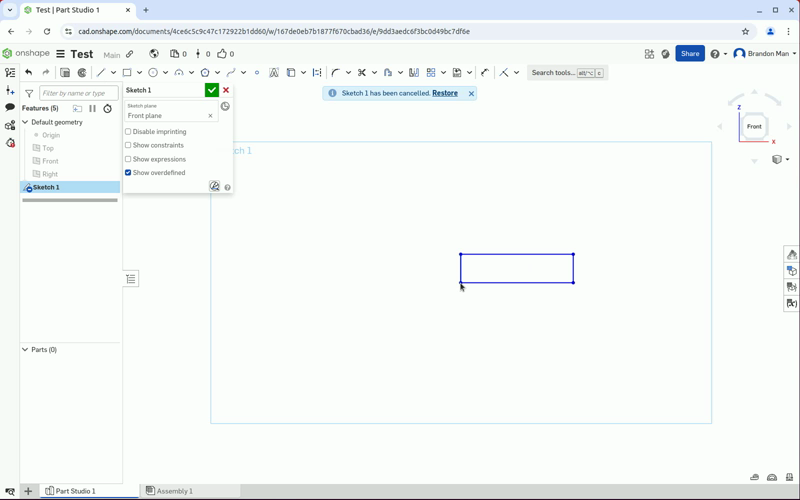
mouse_move(556, 264)
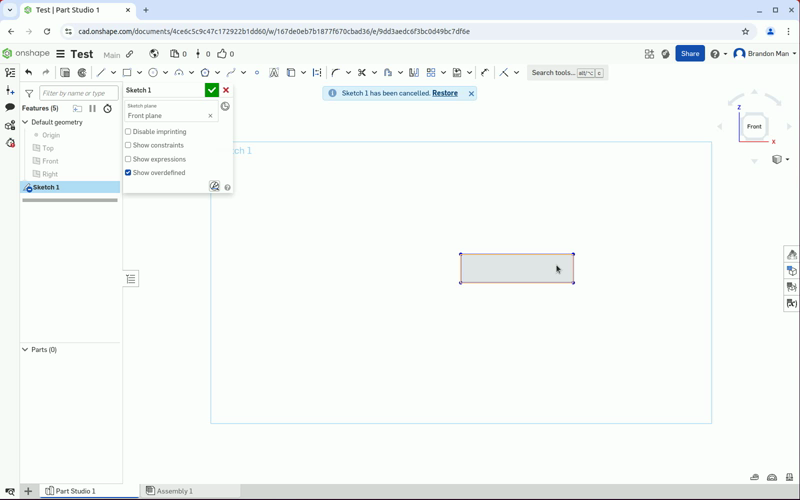
click(556, 264)
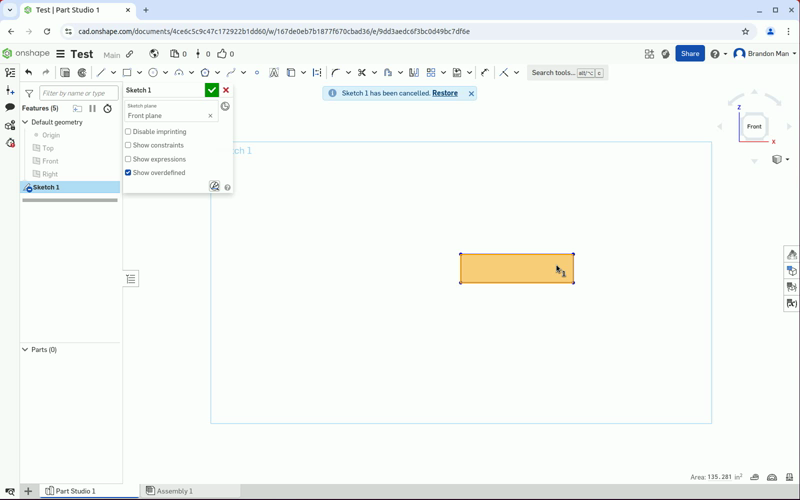
mouse_move(73, 352)
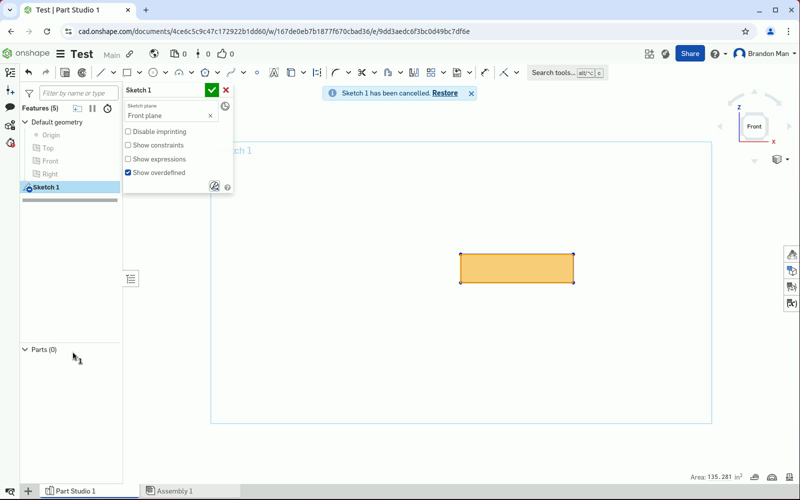
key(shift+y)
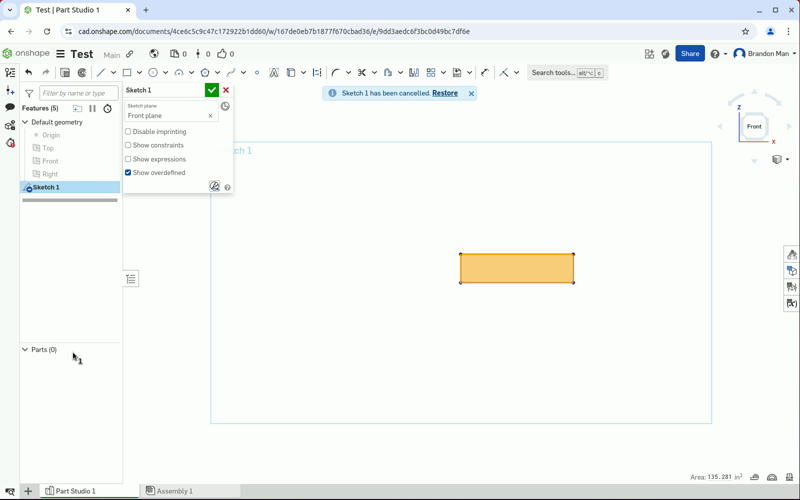
key(shift+e)
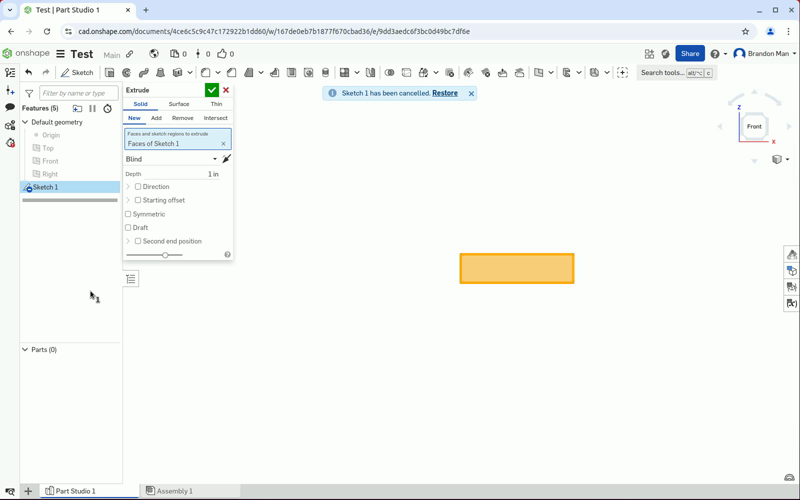
mouse_move(143, 106)
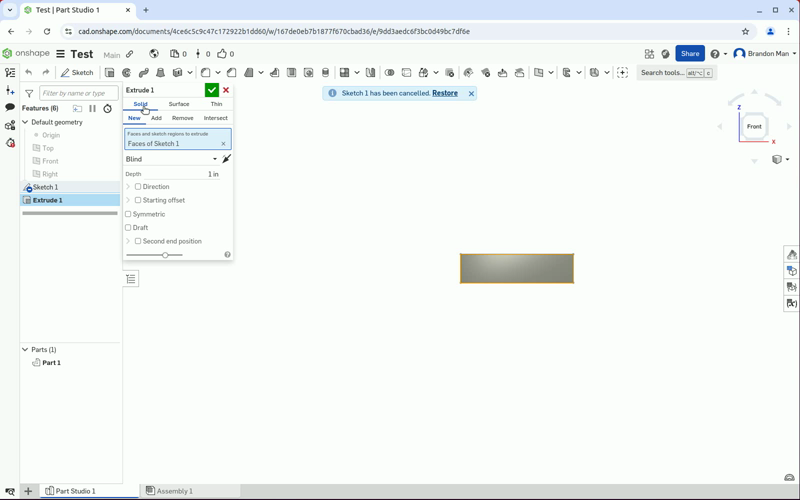
click(143, 106)
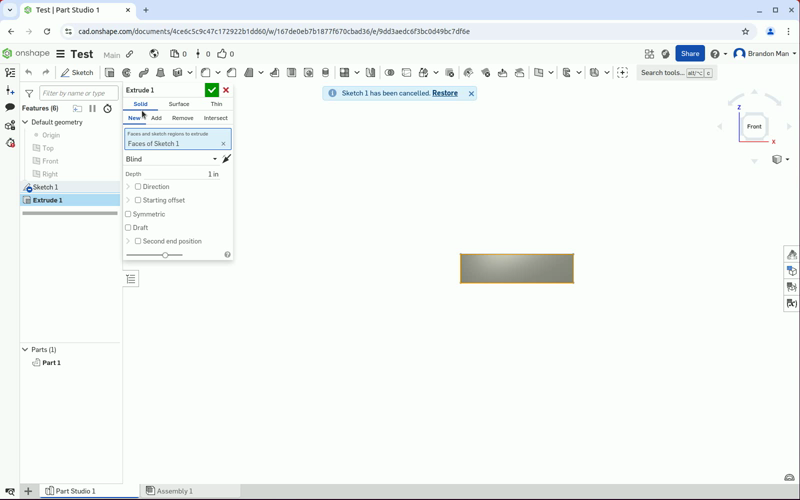
mouse_move(137, 120)
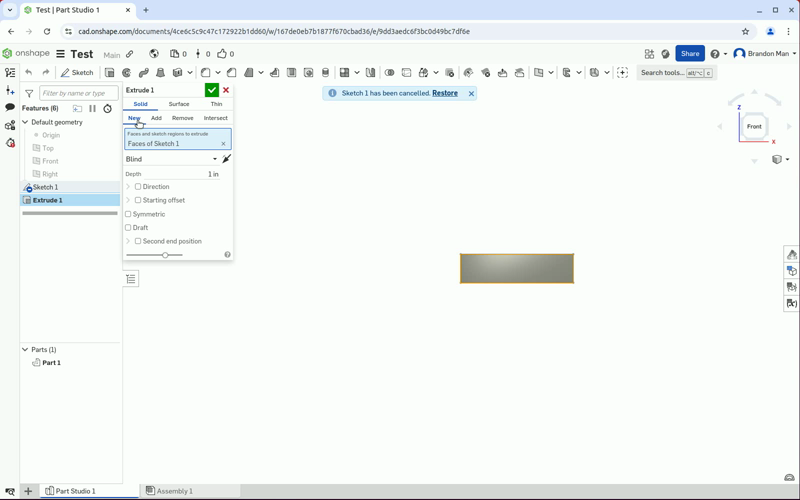
click(137, 120)
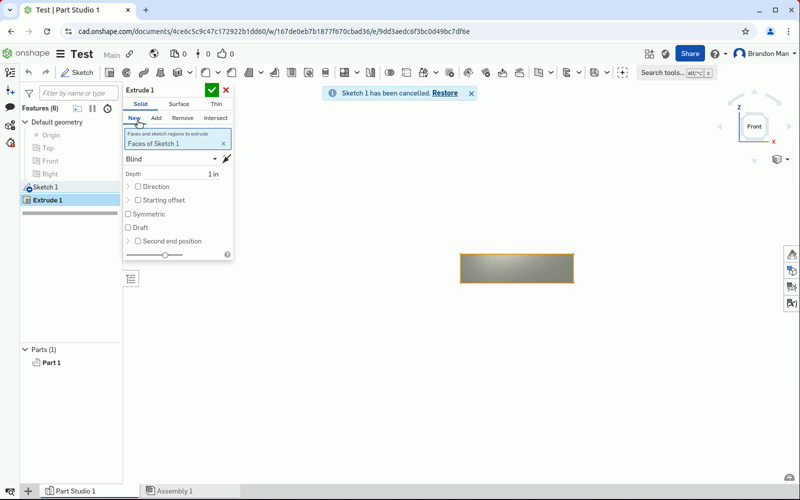
key(tab, 4)
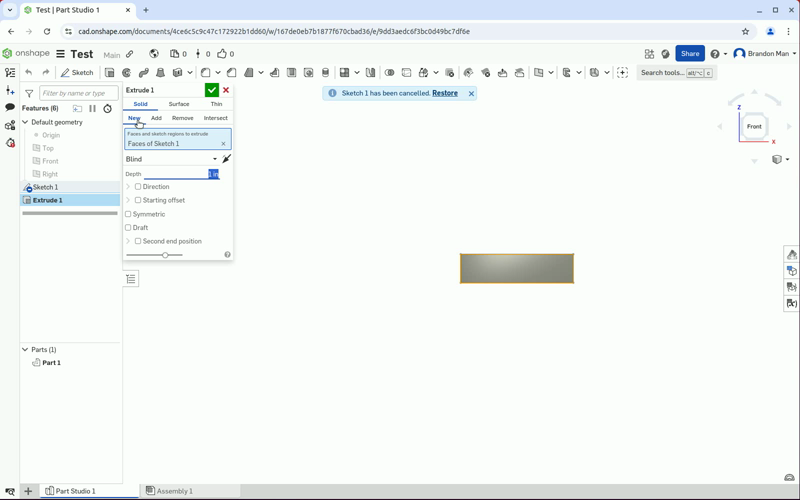
text(11.554)
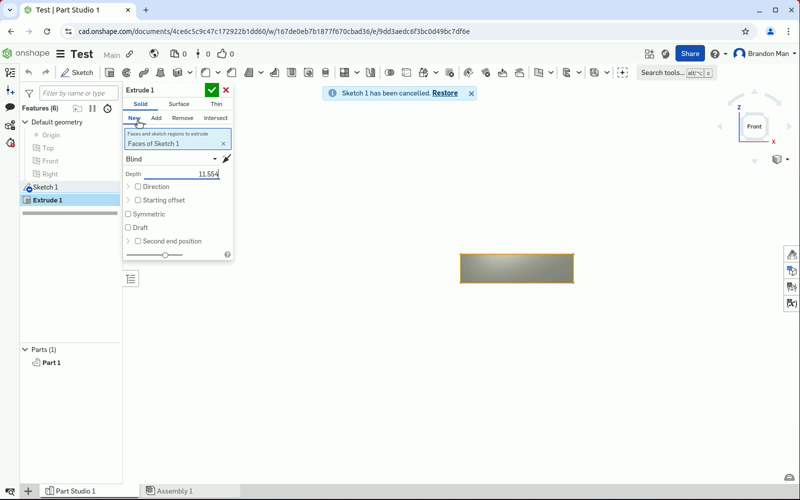
key(enter)
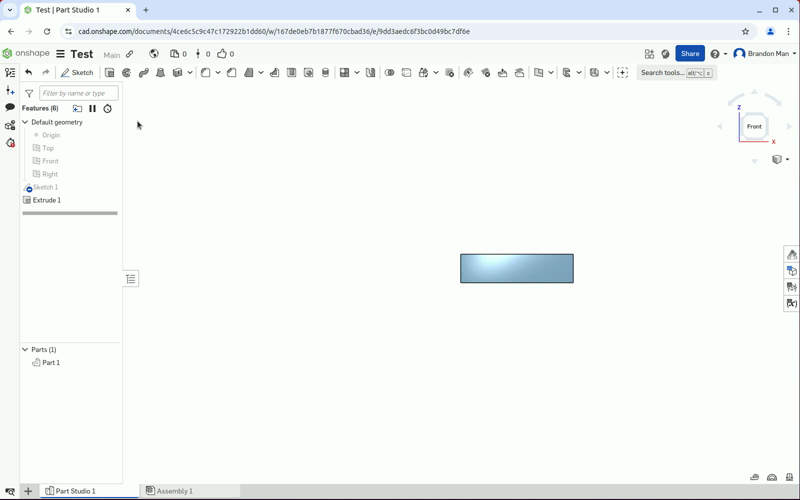
key(shift+h)
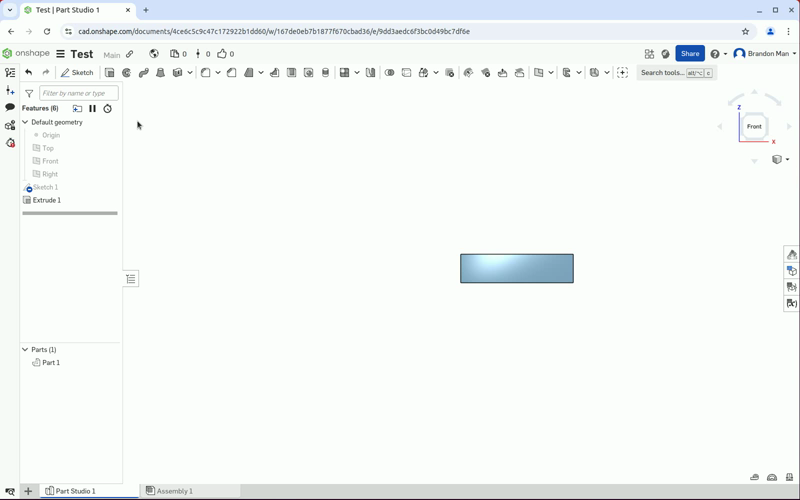
key(shift+h)
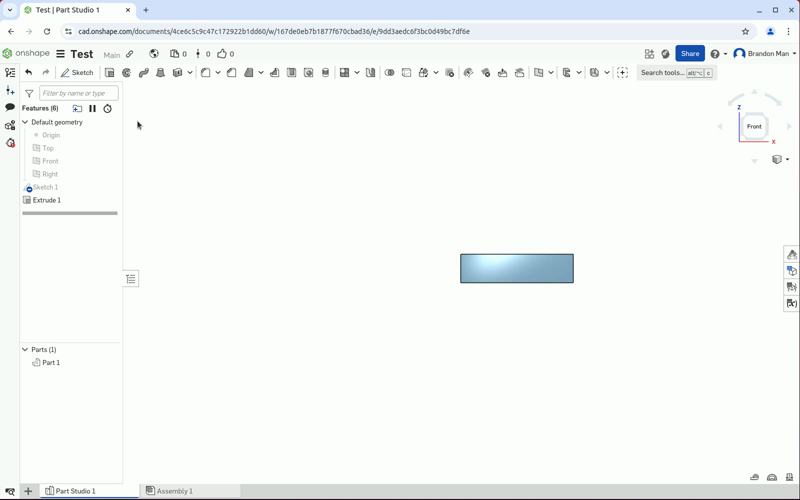
mouse_move(73, 189)
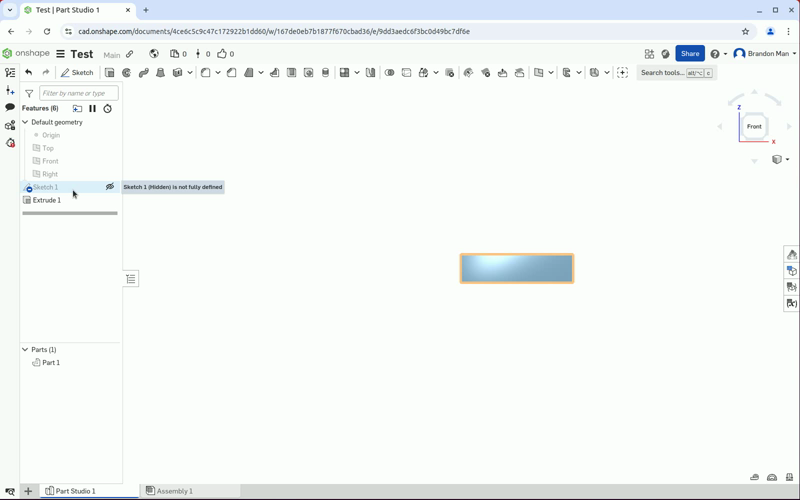
click(73, 189)
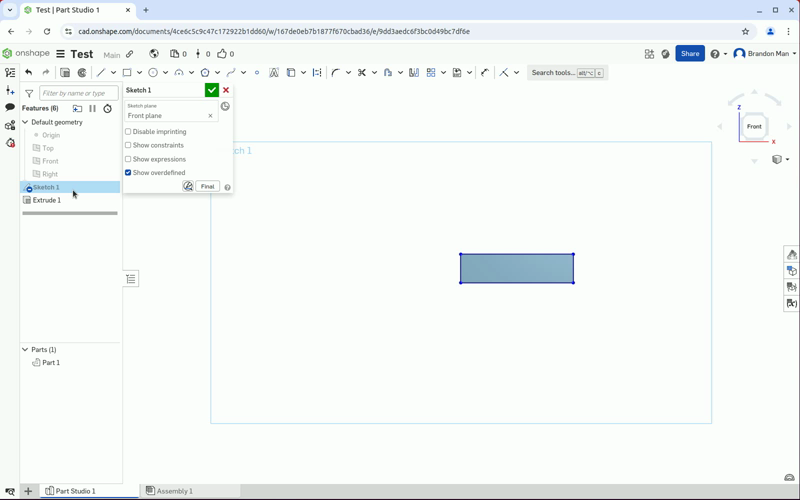
mouse_move(229, 92)
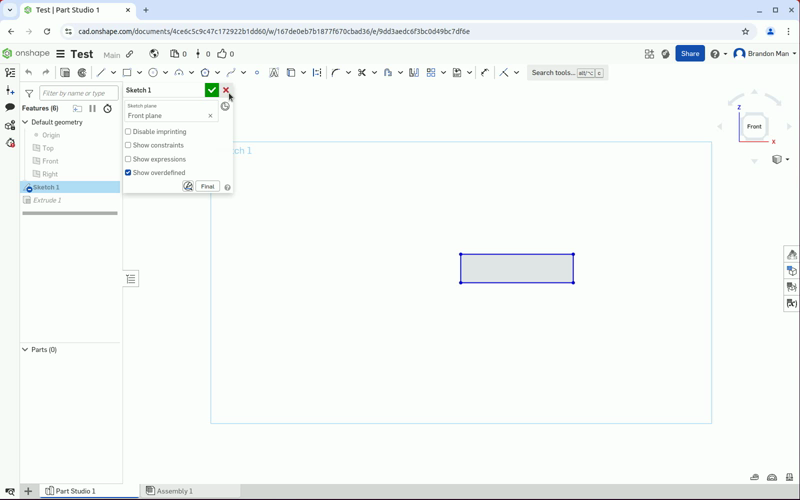
click(229, 92)
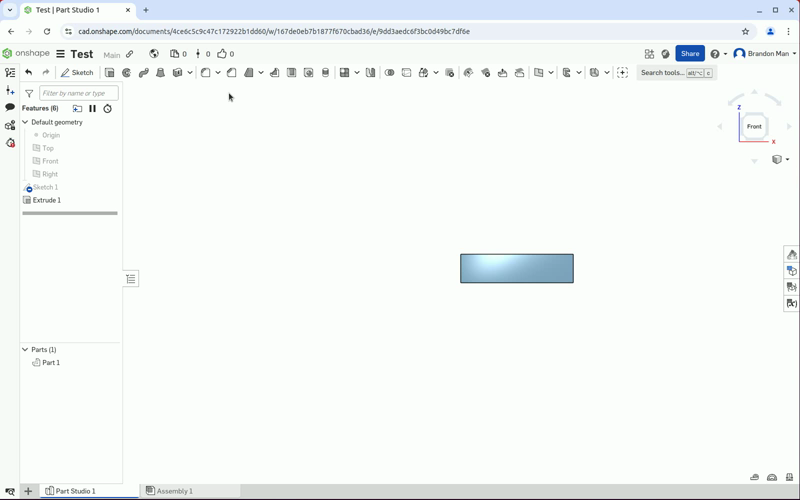
mouse_move(541, 75)
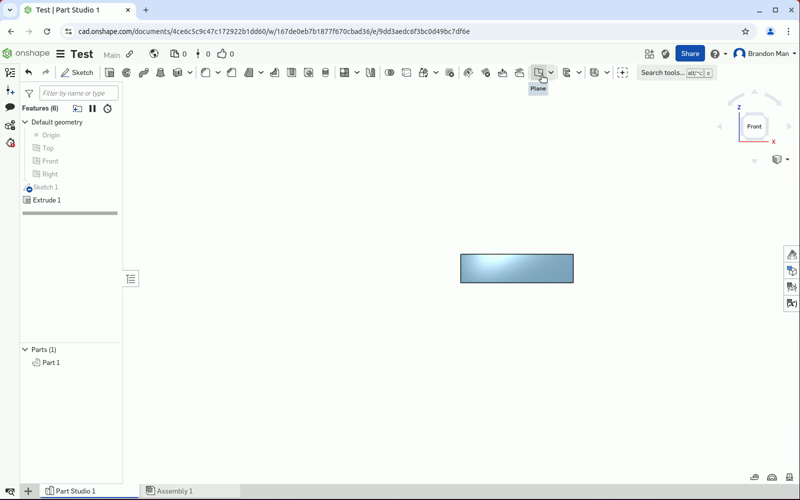
click(541, 75)
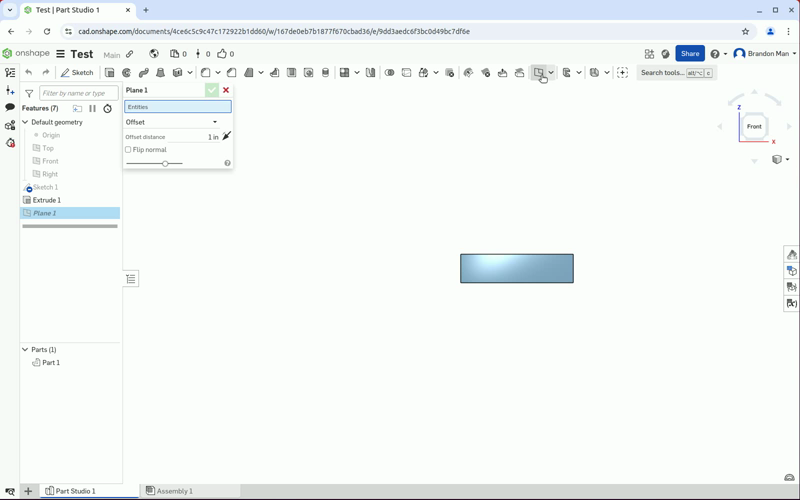
mouse_move(73, 163)
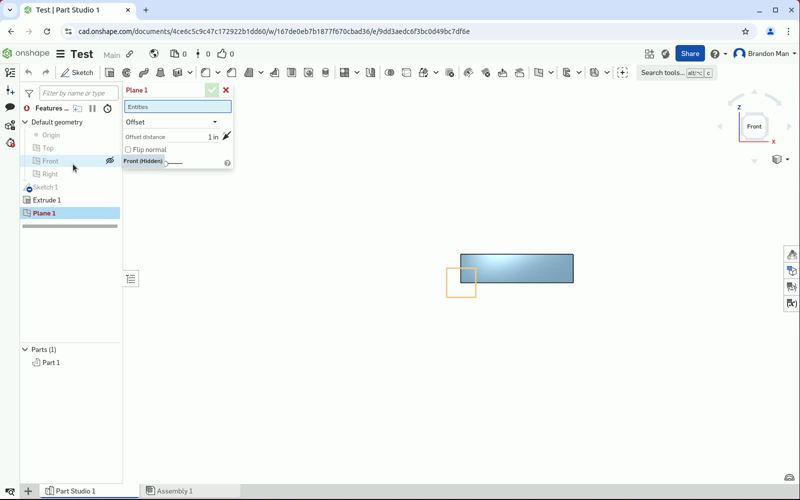
click(73, 163)
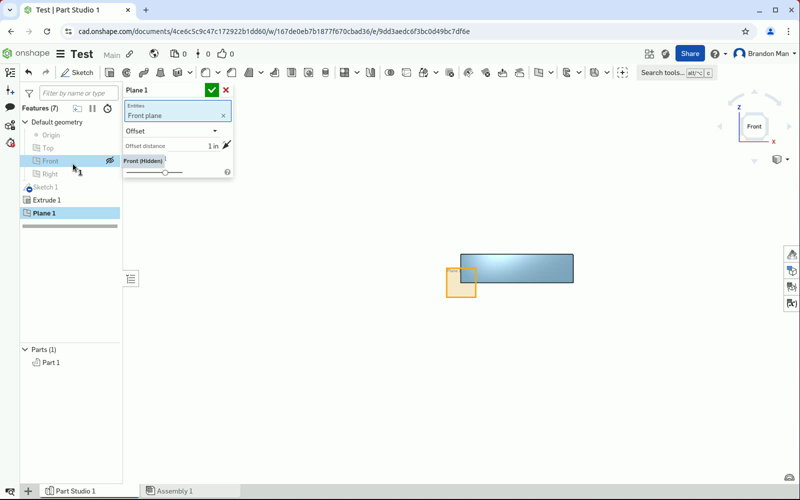
key(tab, 2)
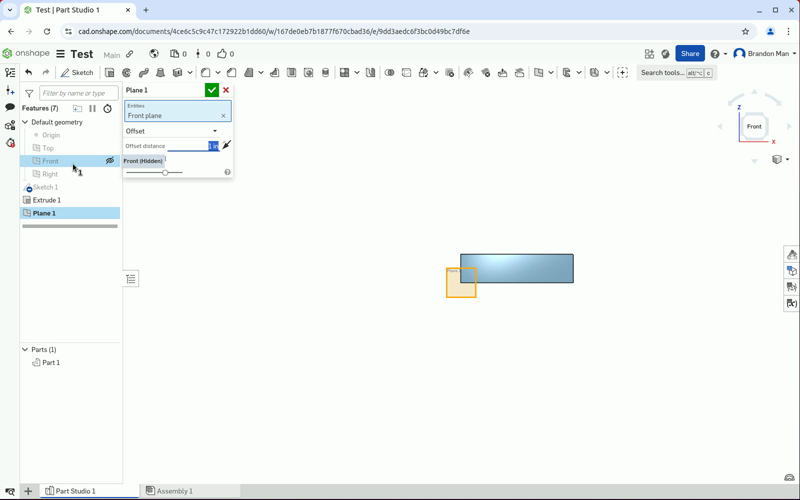
text(11.554)
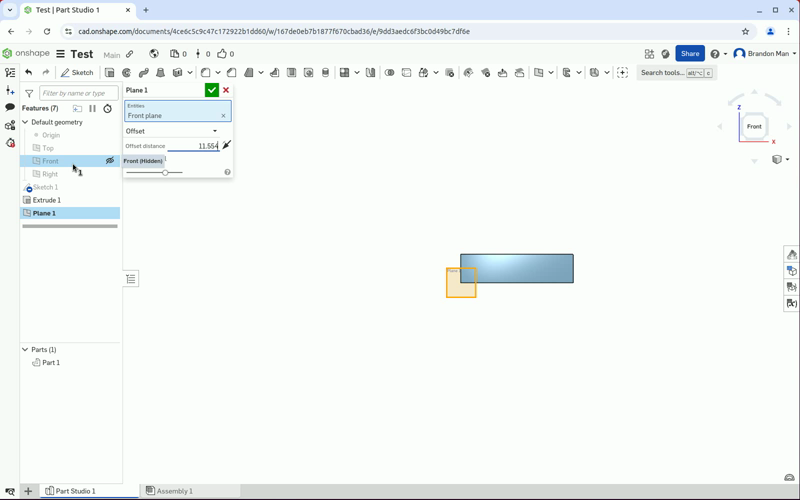
key(enter, 2)
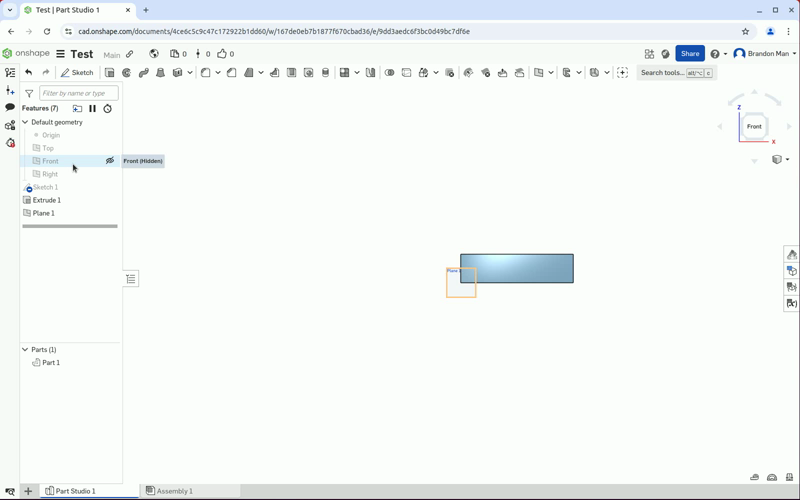
key(shift+s)
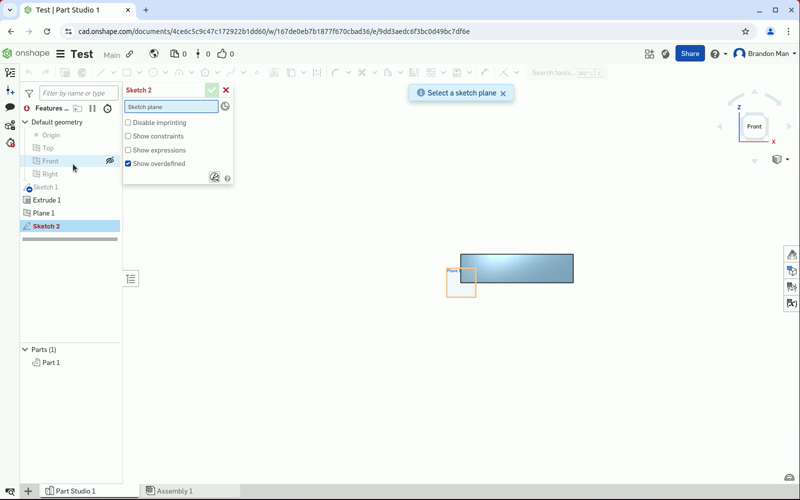
mouse_move(73, 215)
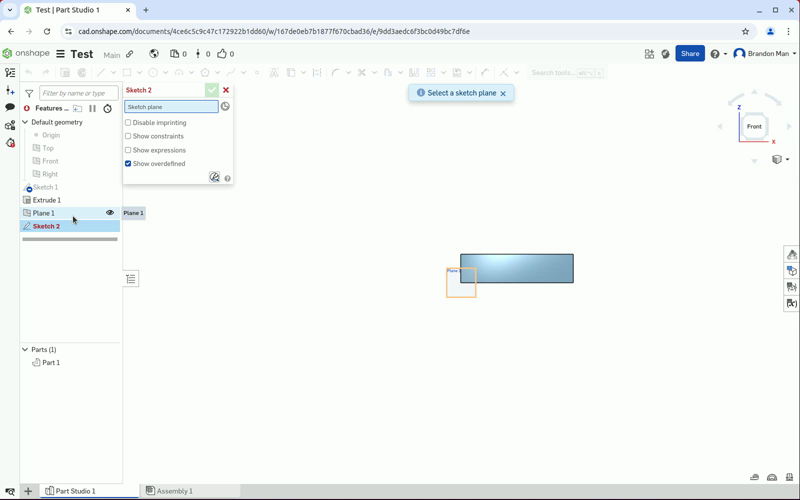
click(73, 215)
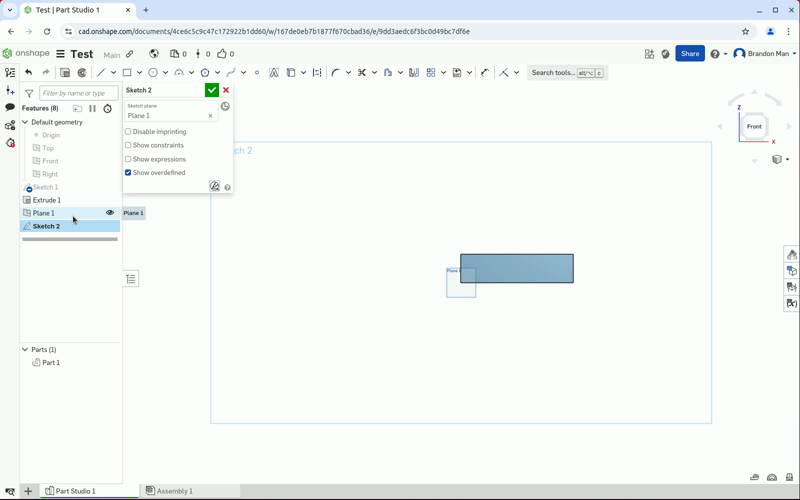
mouse_move(73, 352)
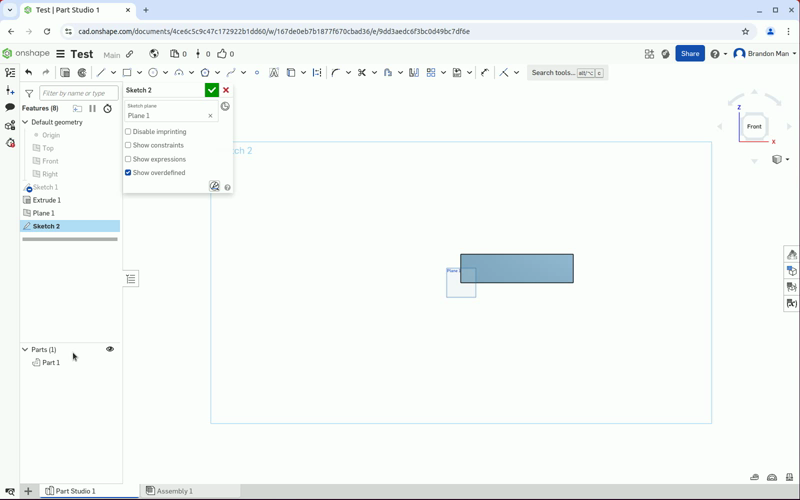
key(y)
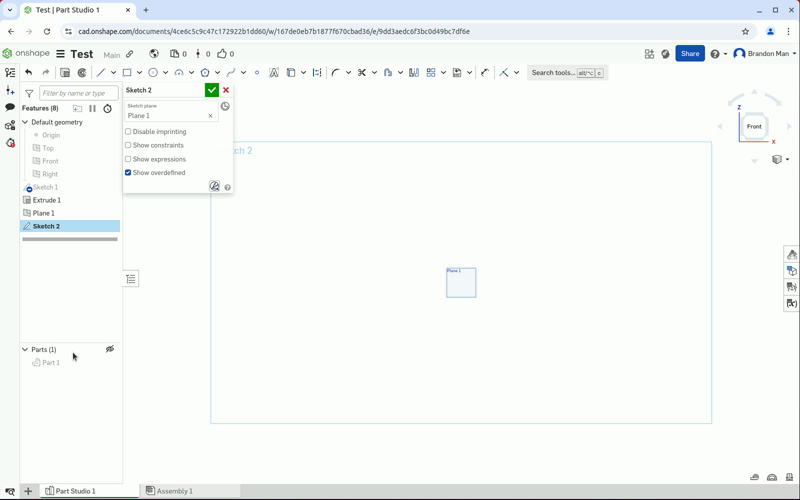
key(l)
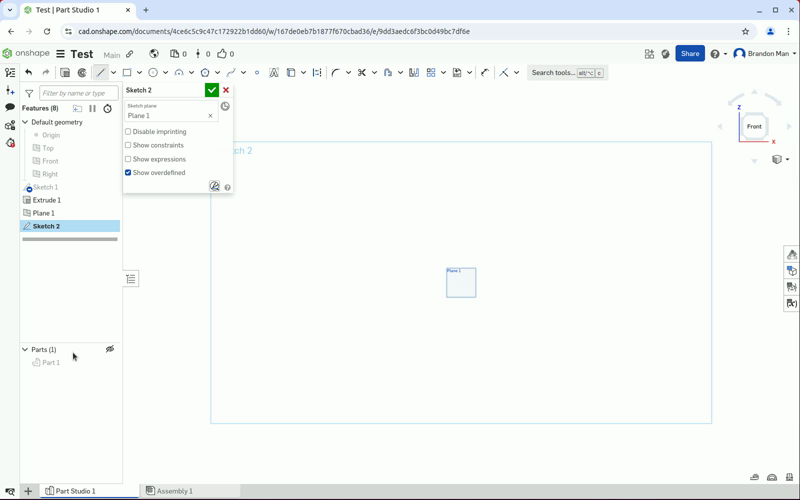
key_down(shift)
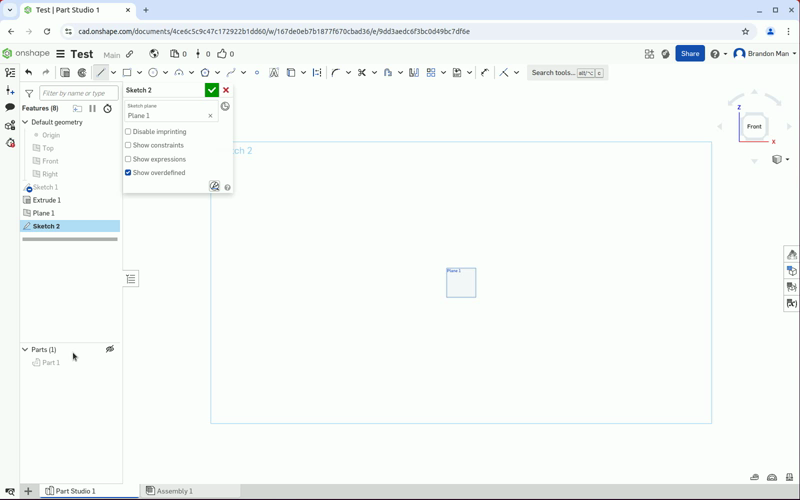
mouse_move(489, 282)
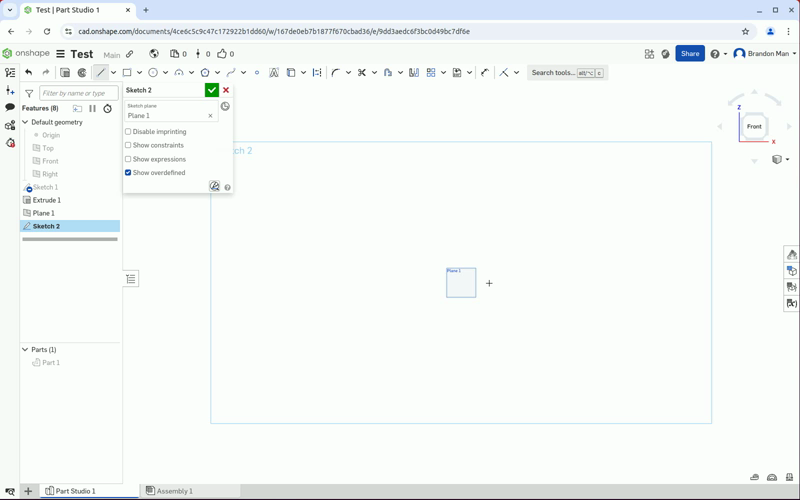
click(489, 282)
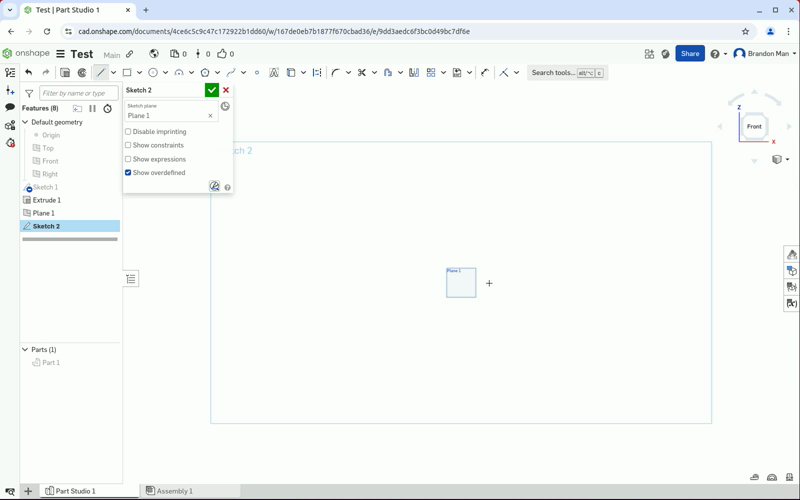
key_up(shift)
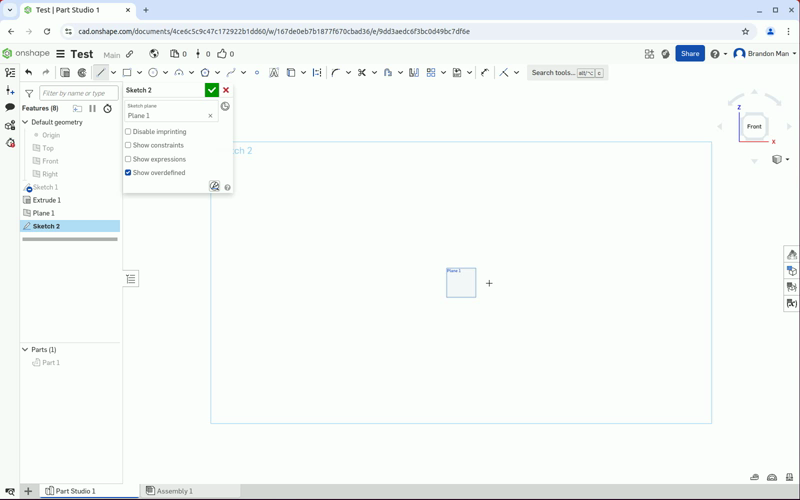
key_down(shift)
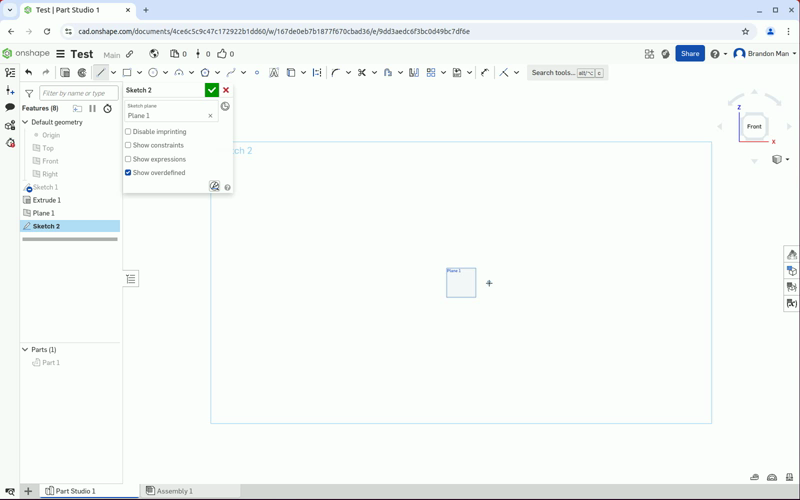
mouse_move(573, 282)
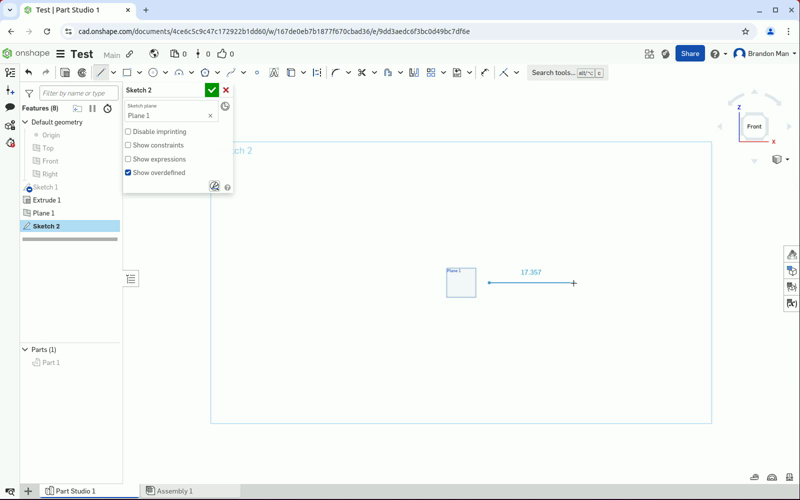
click(573, 282)
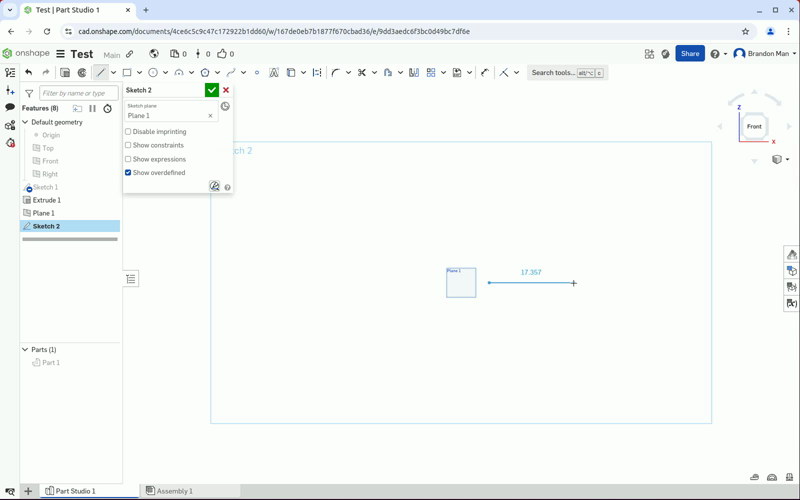
key_up(shift)
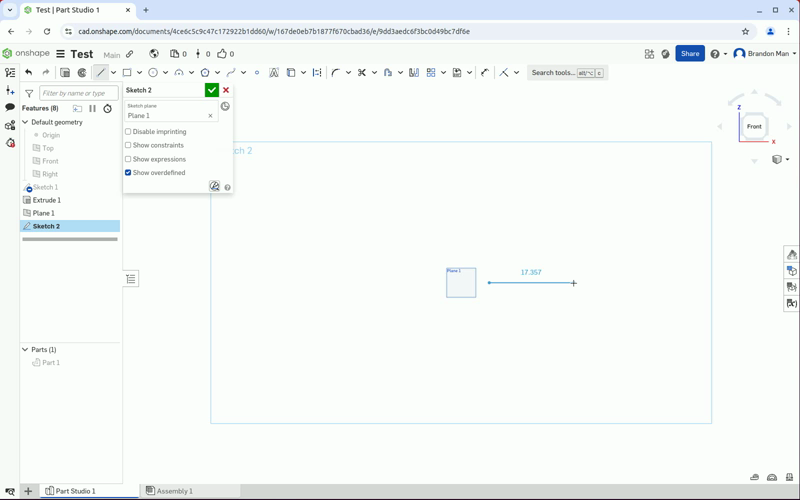
key_down(shift)
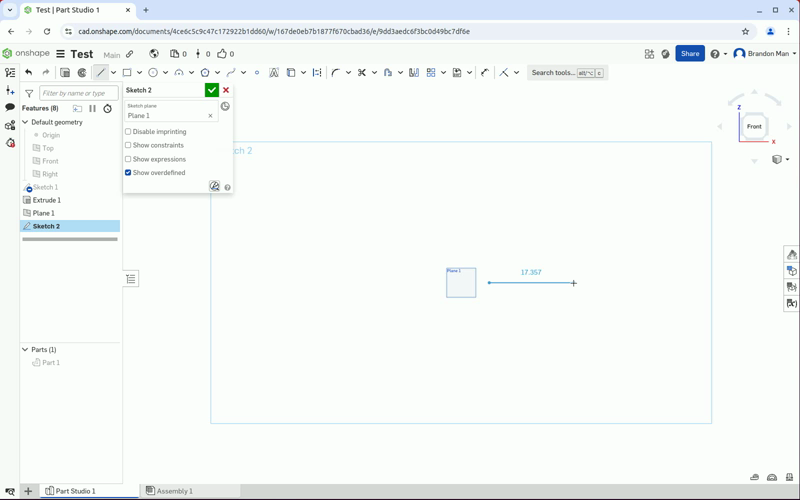
mouse_move(589, 282)
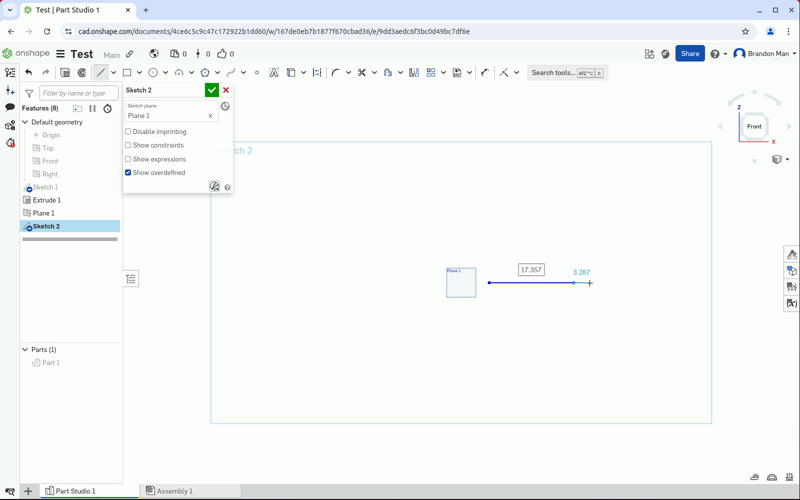
mouse_move(573, 254)
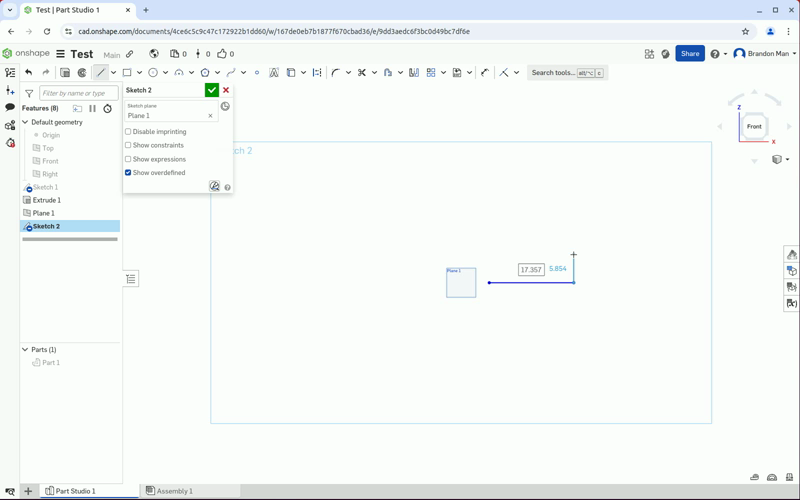
click(573, 254)
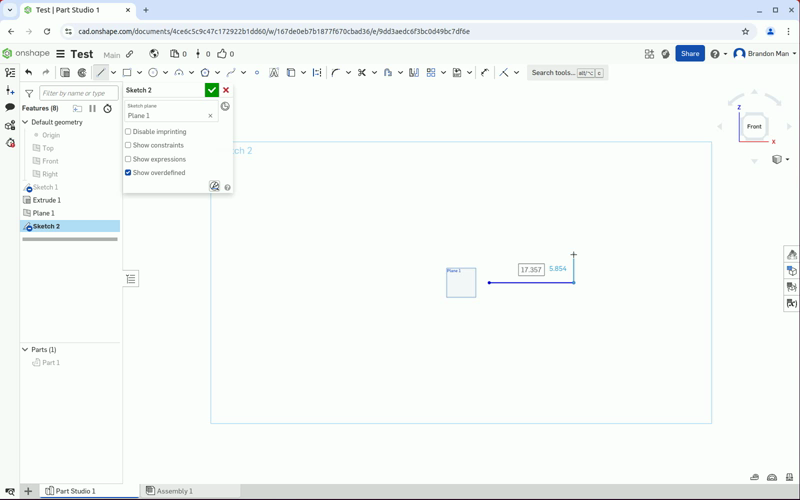
key_up(shift)
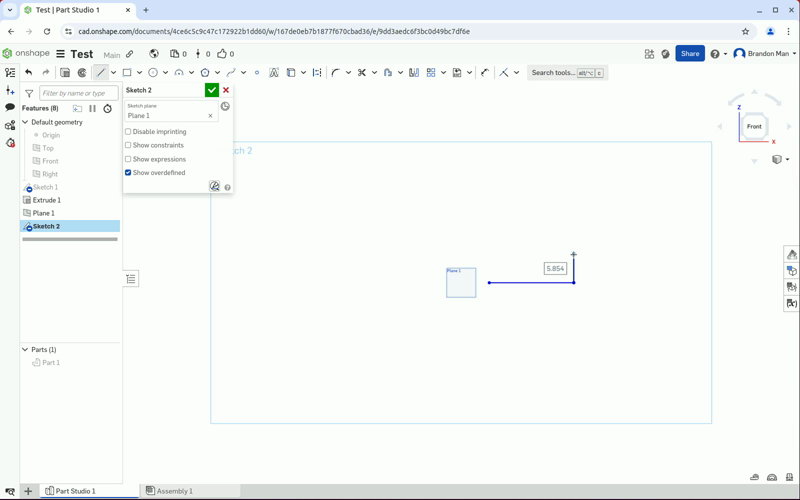
key_down(shift)
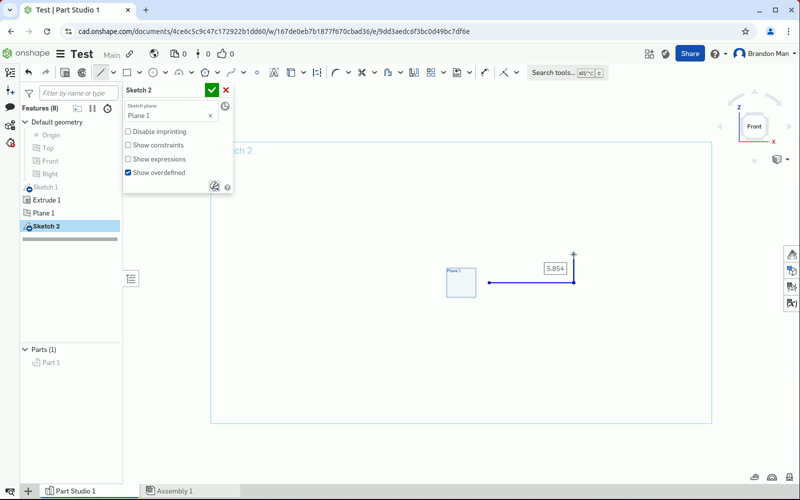
mouse_move(489, 254)
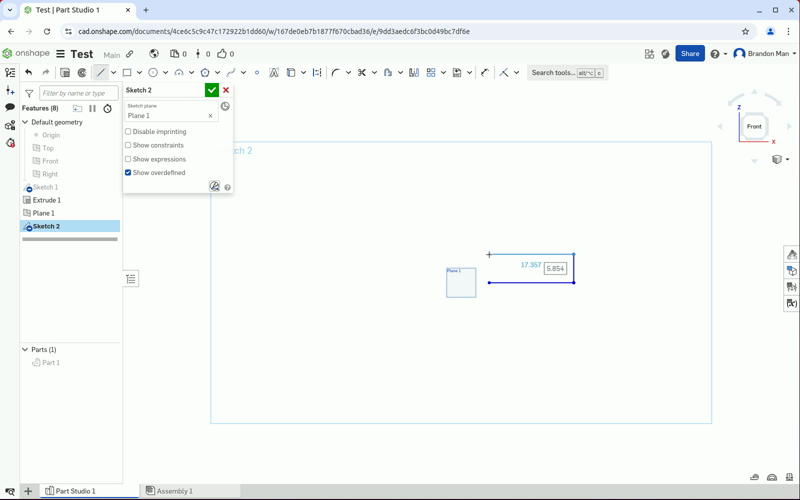
click(489, 254)
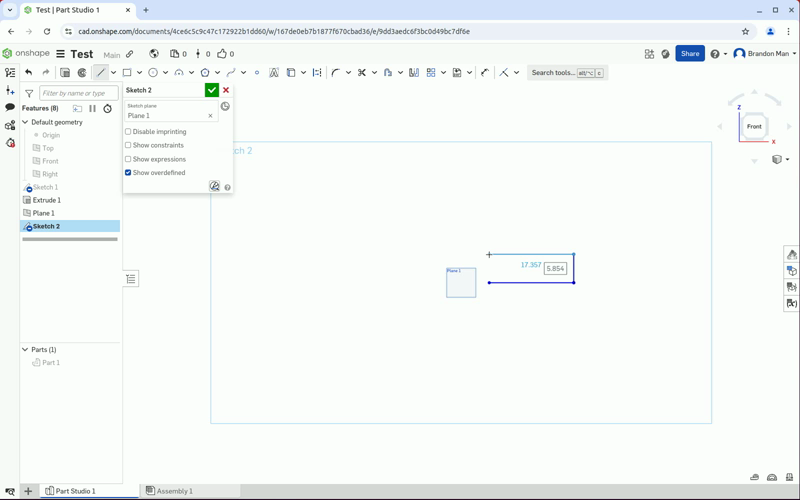
key_up(shift)
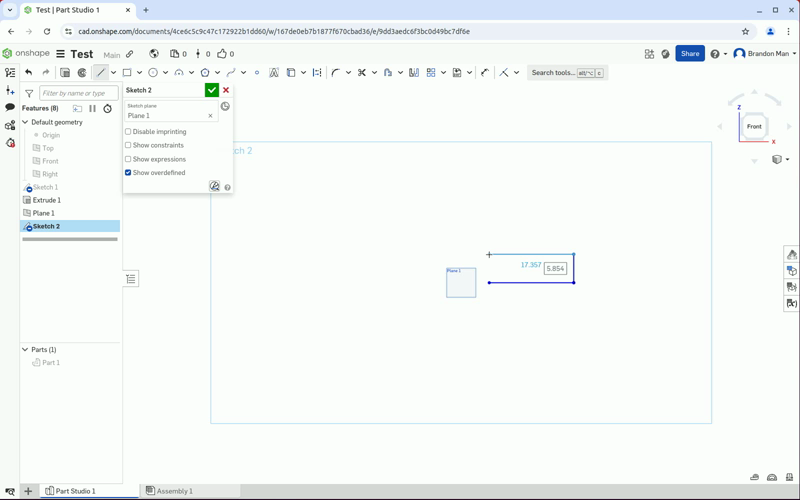
mouse_move(519, 254)
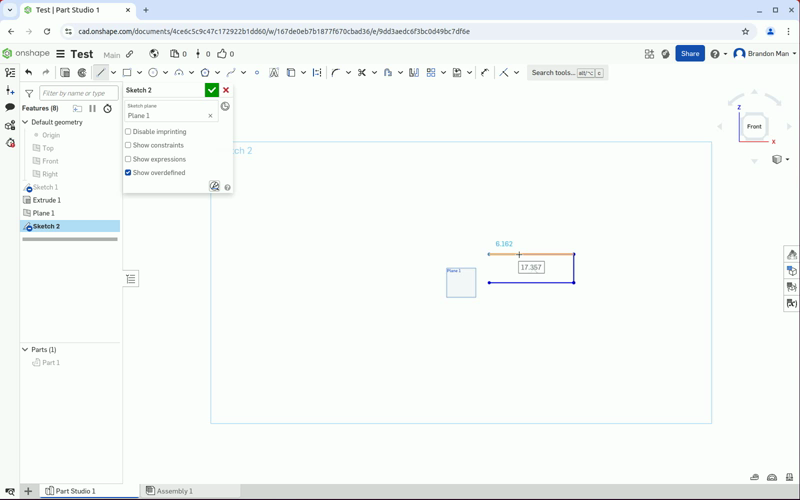
key_down(shift)
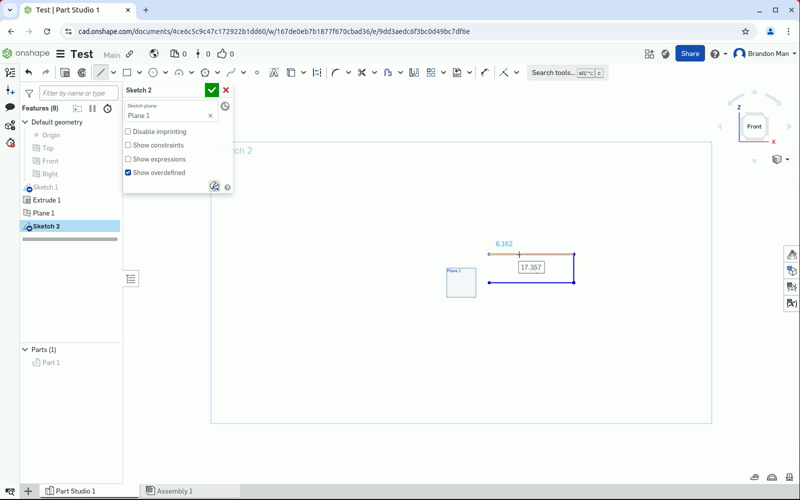
mouse_move(489, 282)
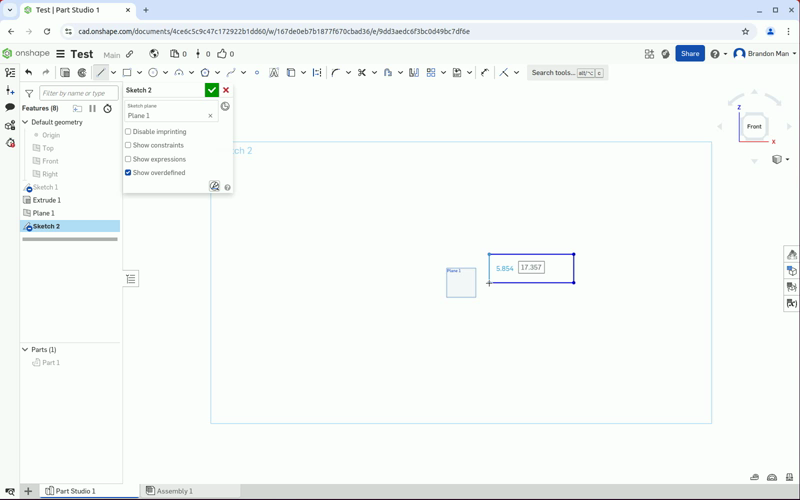
key_up(shift)
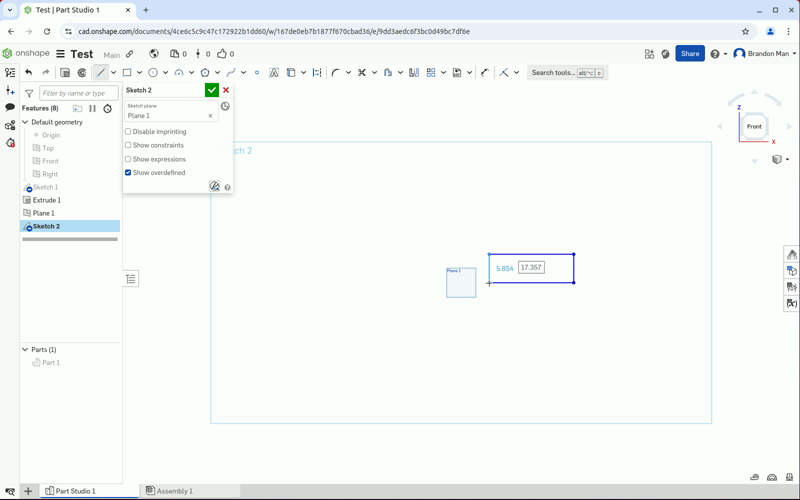
click(489, 282)
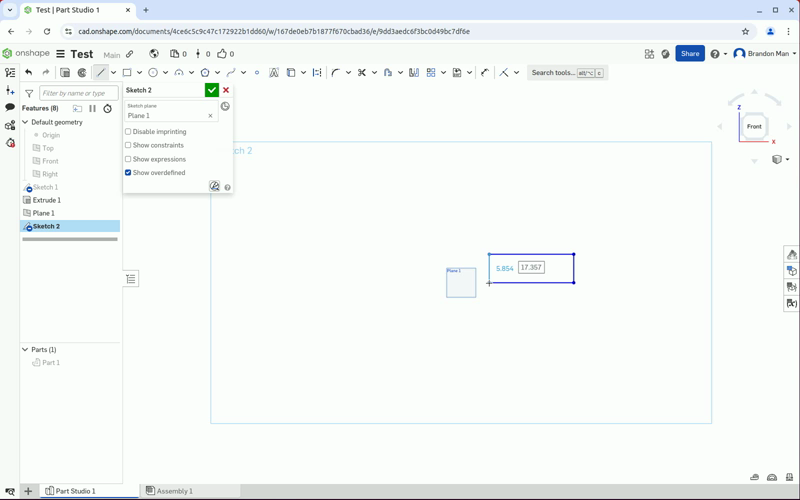
key(esc)
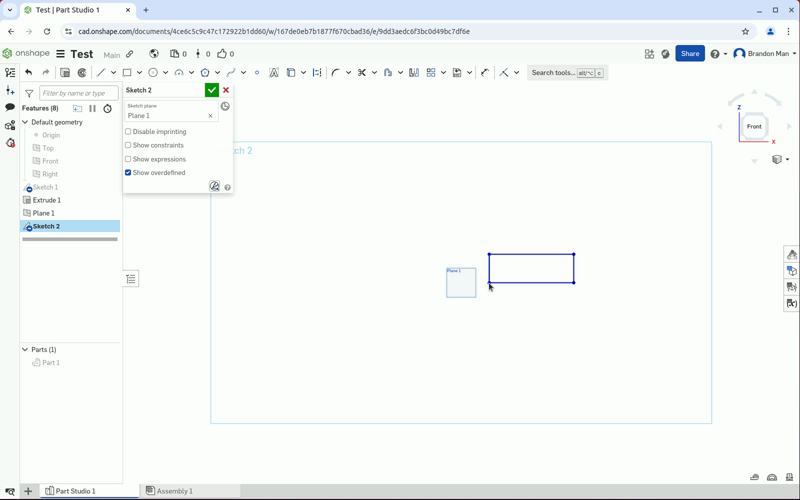
mouse_move(508, 263)
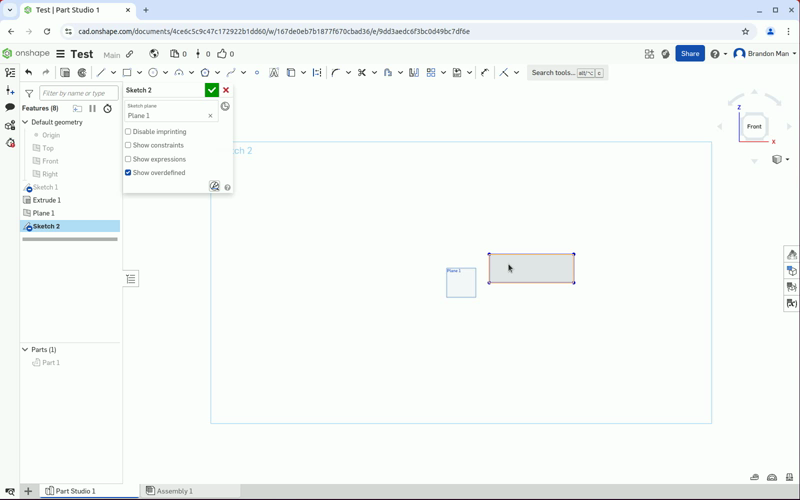
click(508, 263)
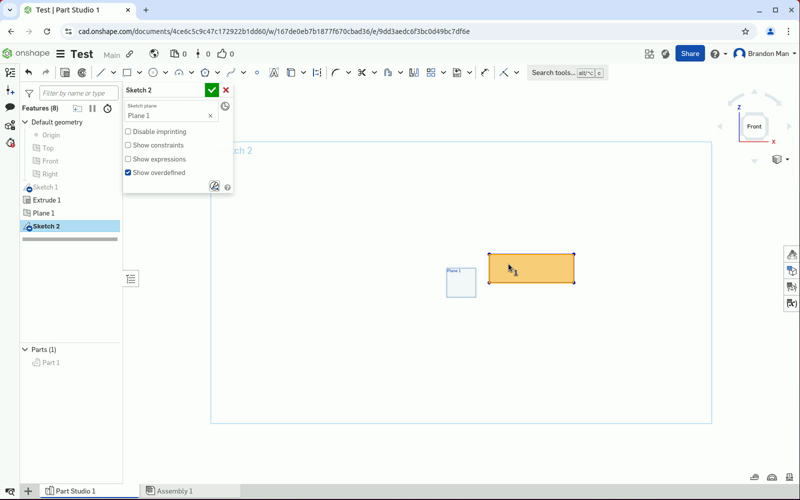
mouse_move(73, 352)
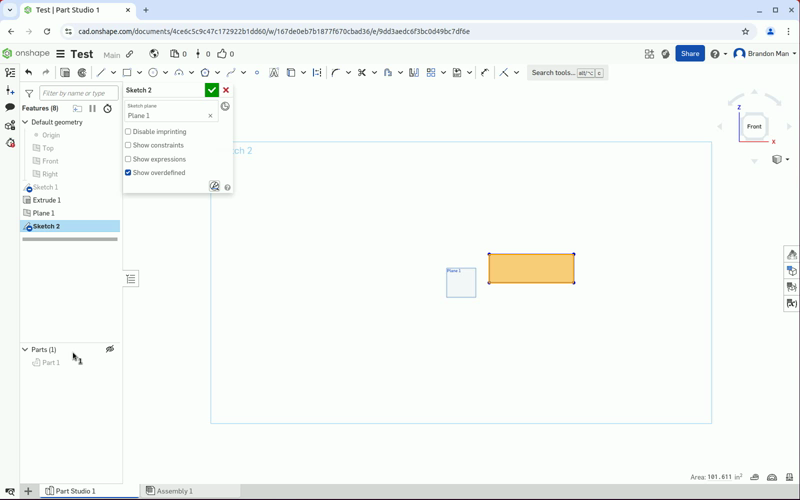
key(shift+y)
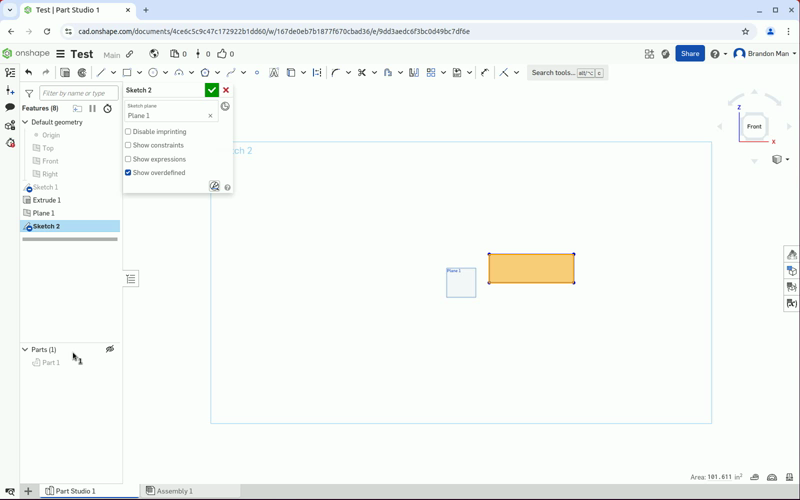
key(shift+e)
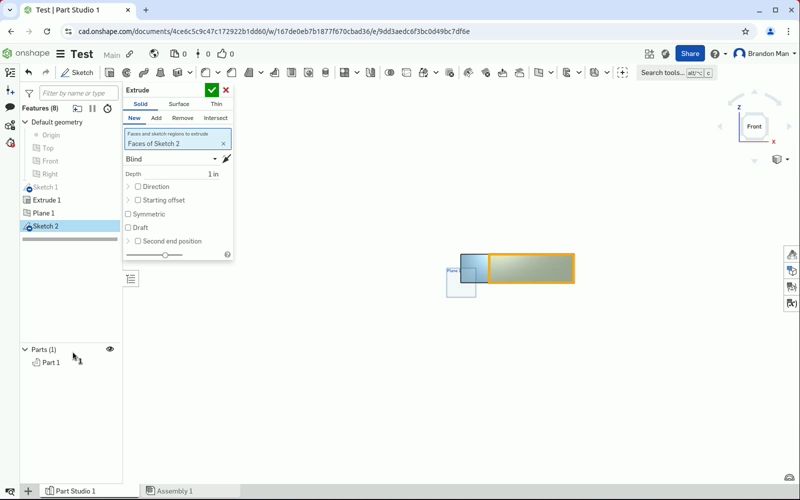
mouse_move(143, 106)
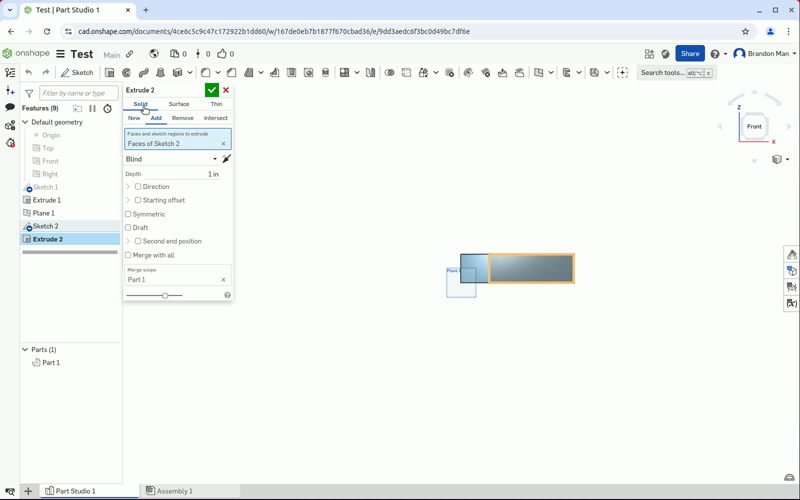
click(143, 106)
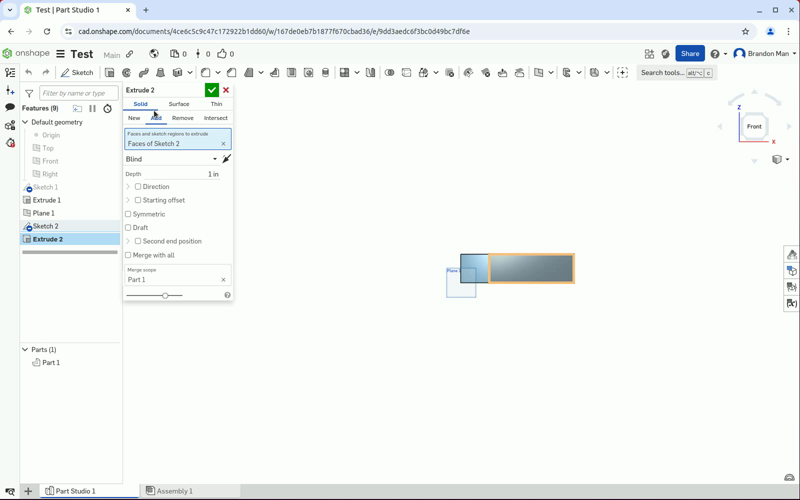
mouse_move(186, 120)
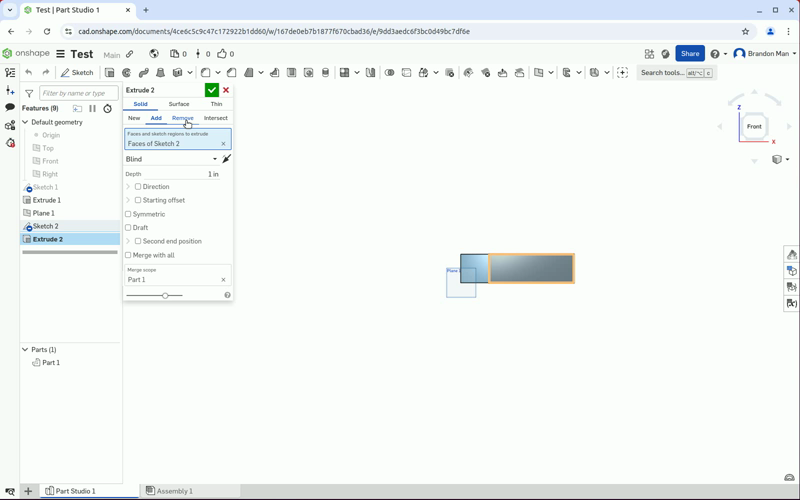
click(186, 120)
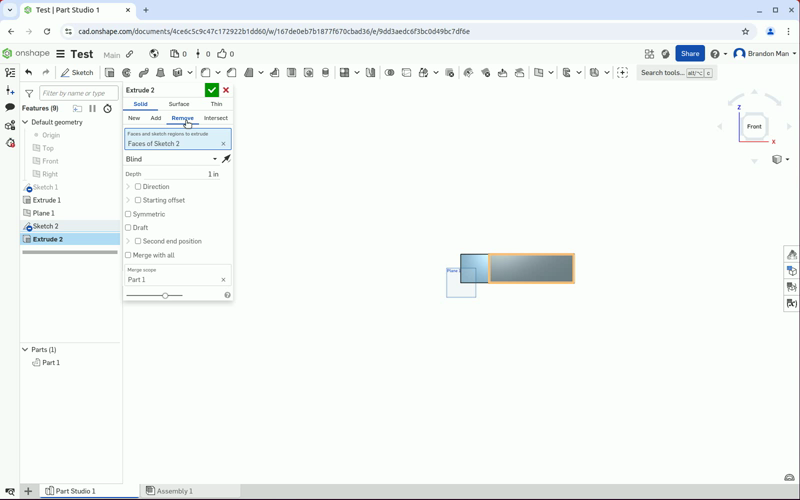
key(tab, 4)
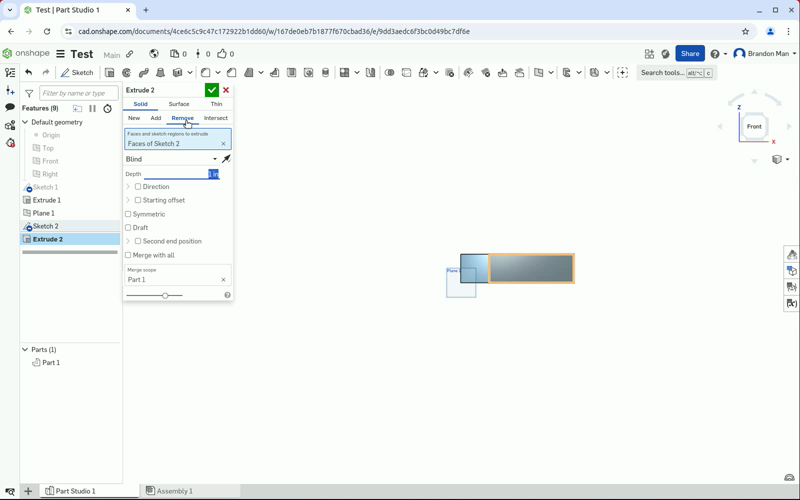
text(2.889)
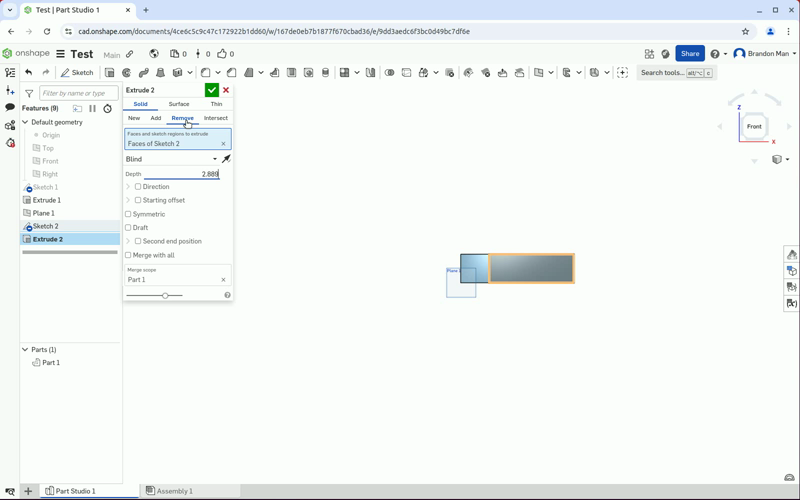
key(tab, 6)
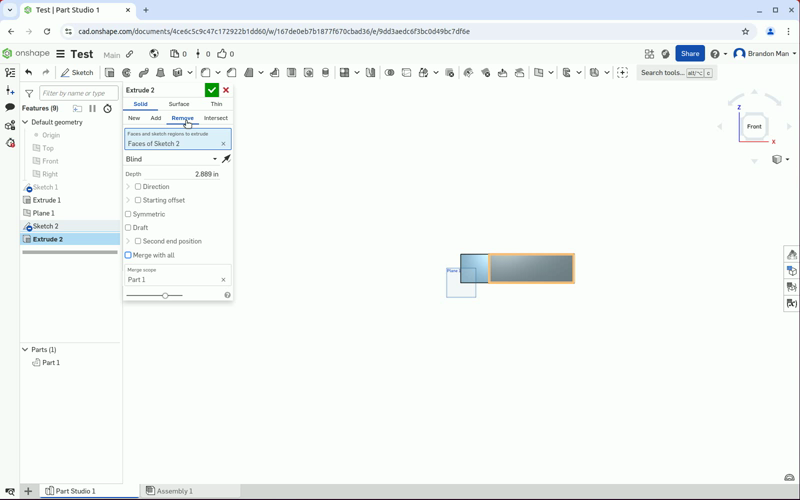
key(space)
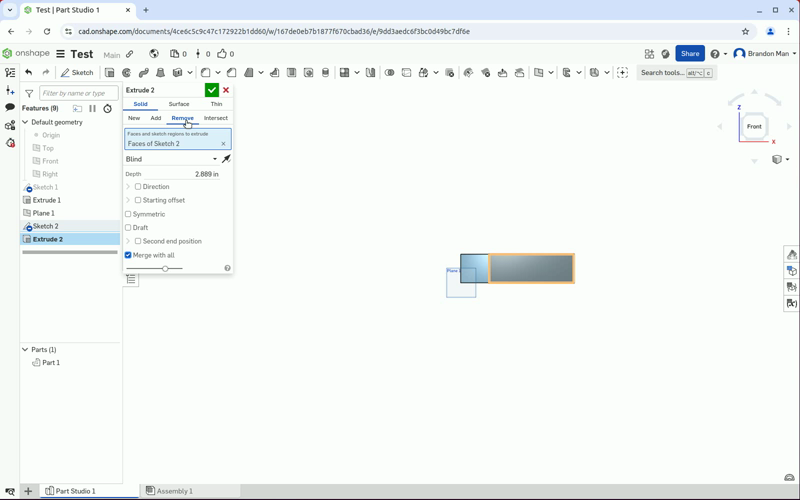
key(enter)
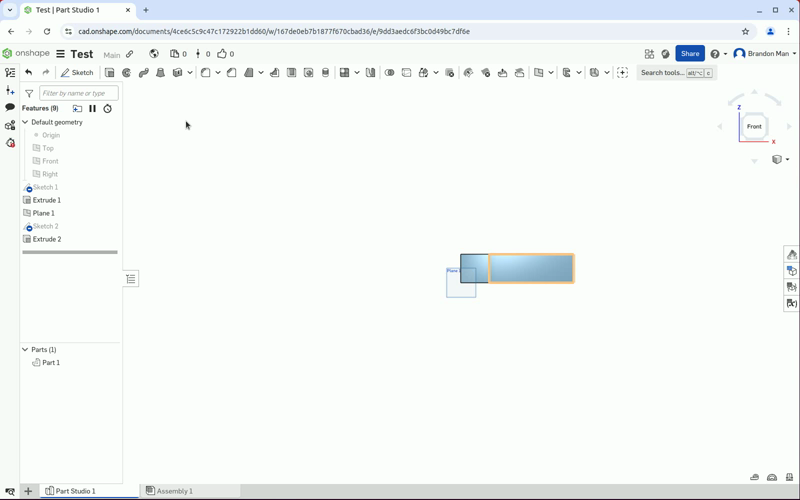
key(shift+h)
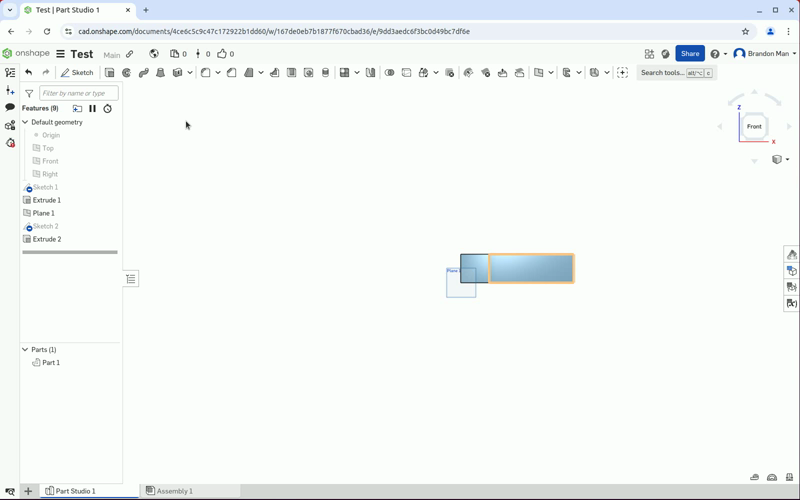
key(shift+h)
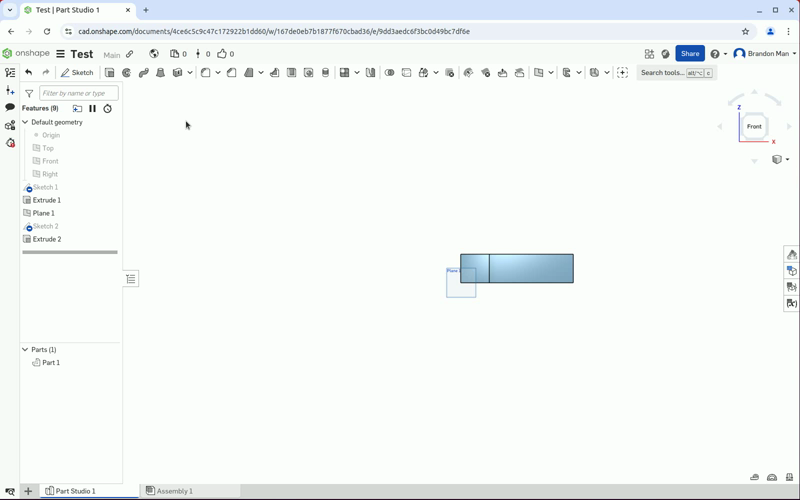
mouse_move(73, 189)
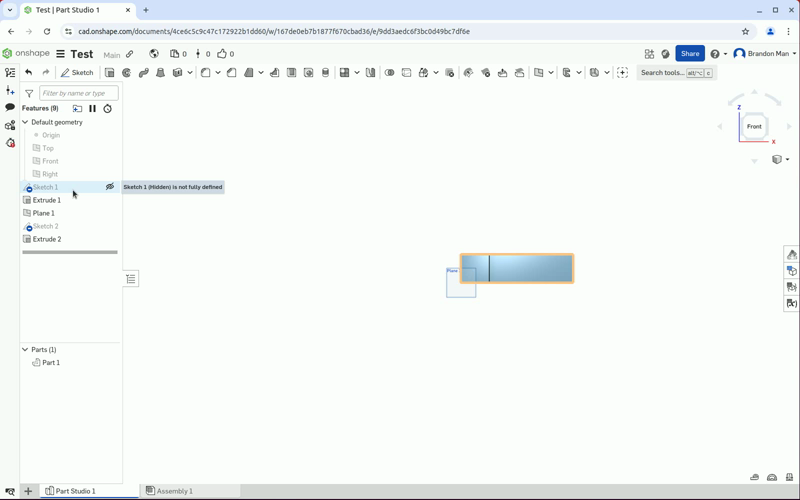
click(73, 189)
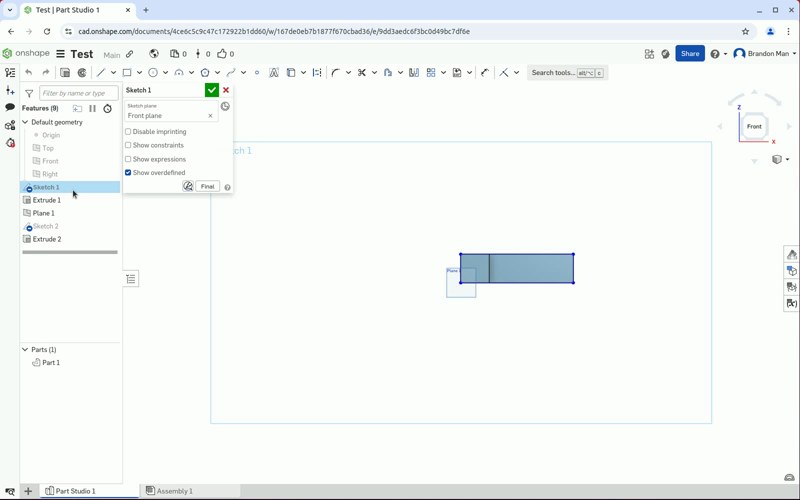
mouse_move(229, 92)
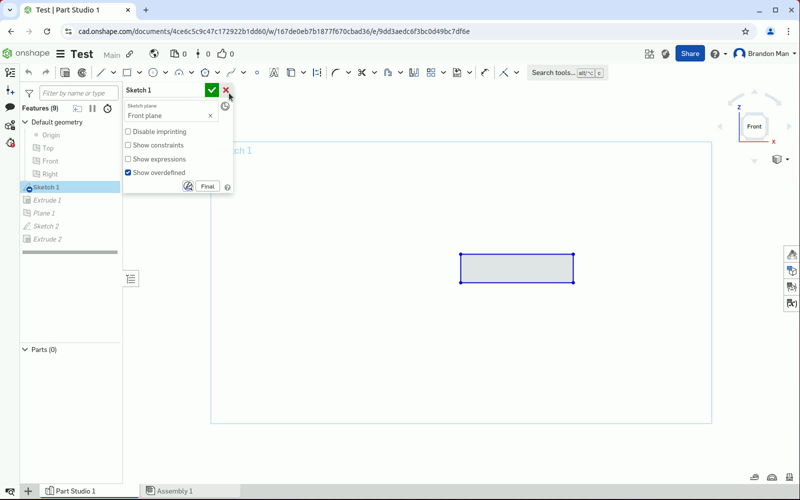
click(229, 92)
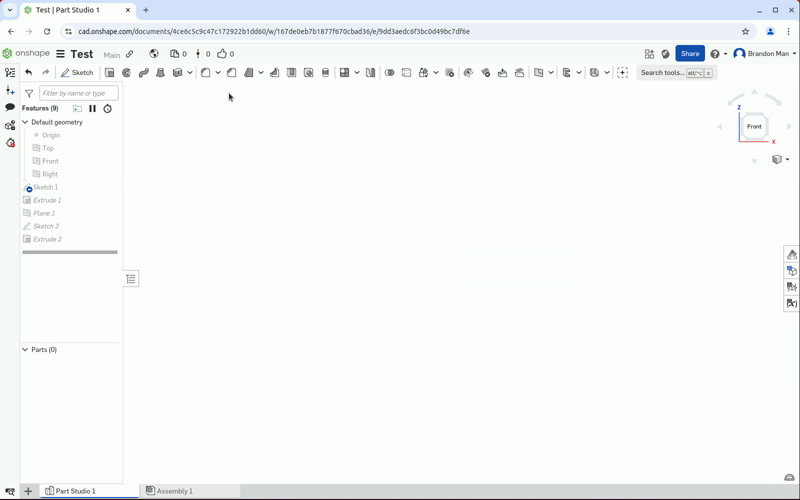
mouse_move(73, 352)
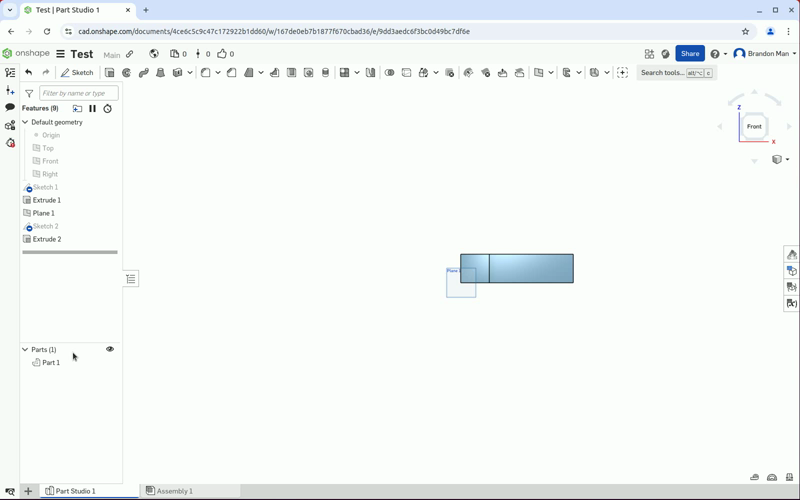
key(y)
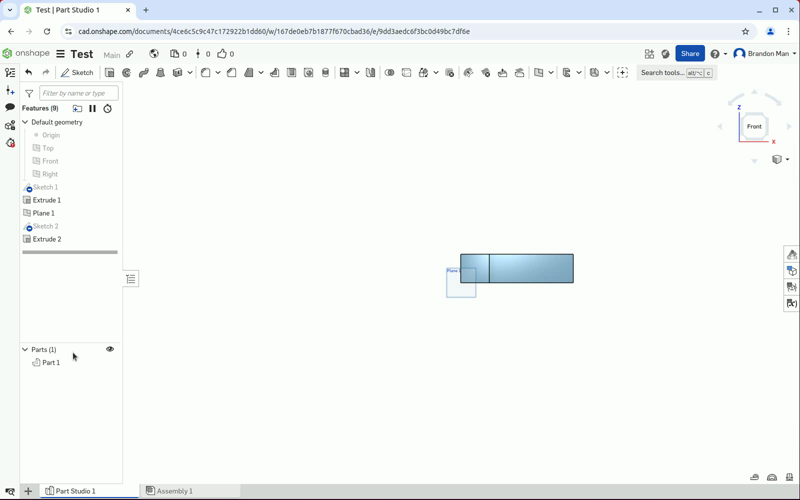
key(shift+p)
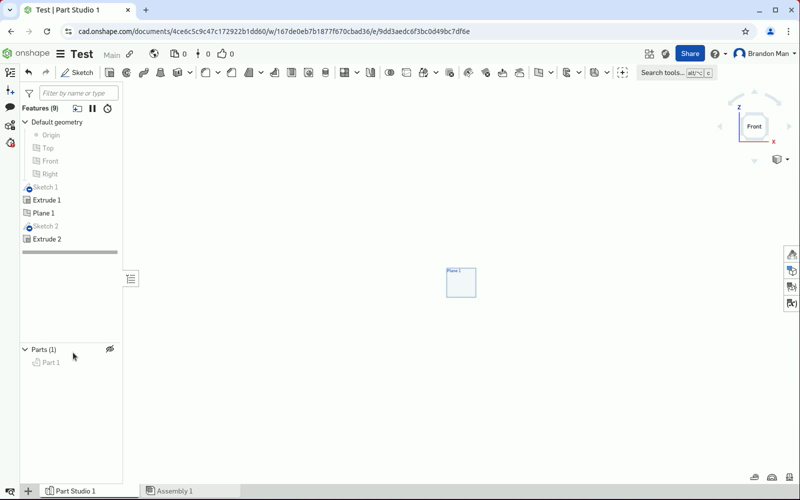
key(space)
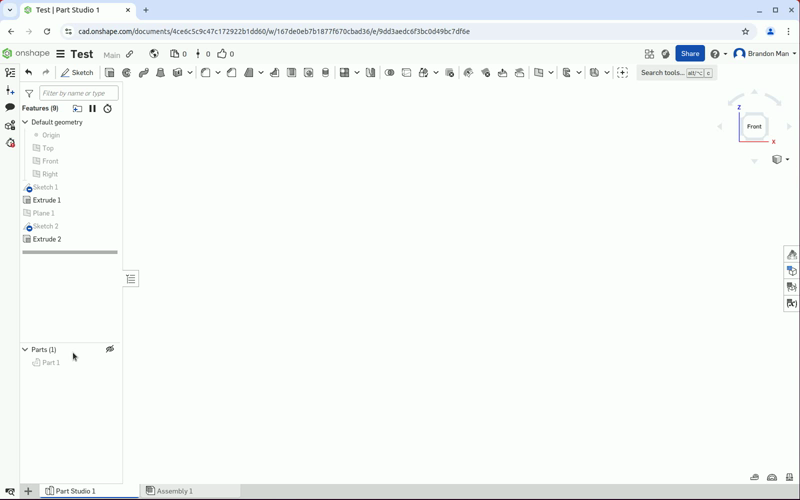
key_down(shift)
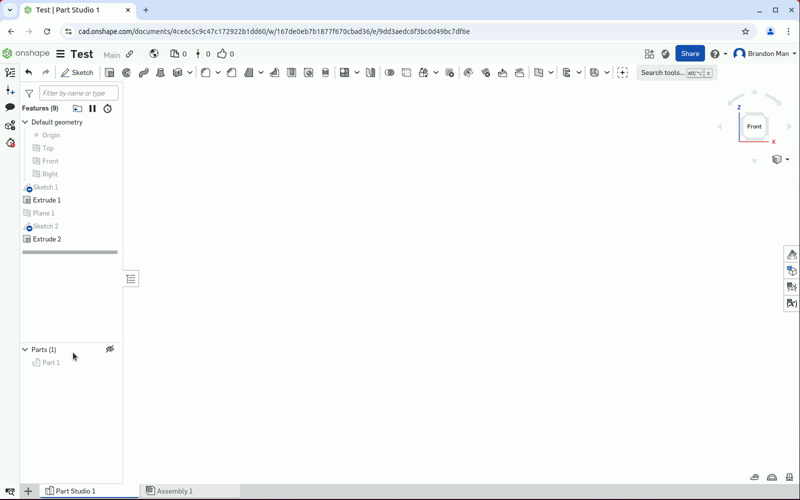
key(down)
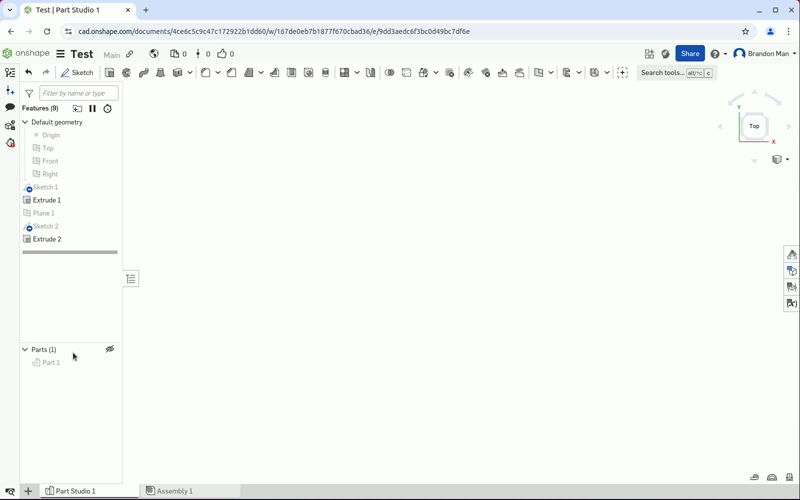
key_up(shift)
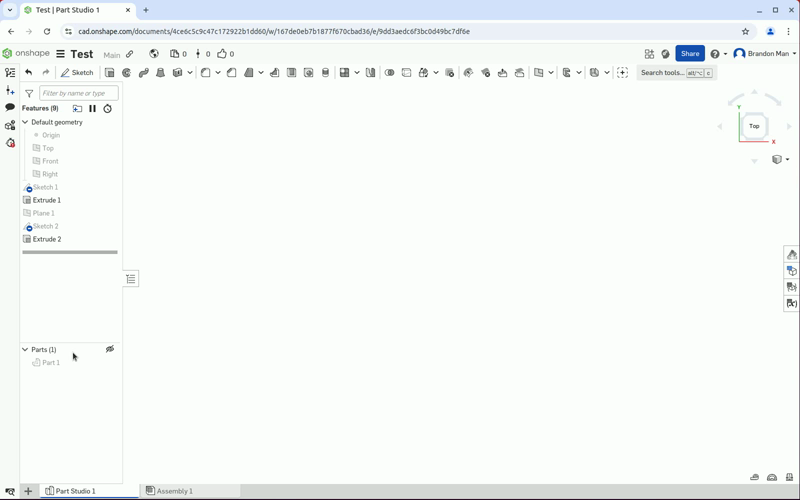
mouse_move(73, 352)
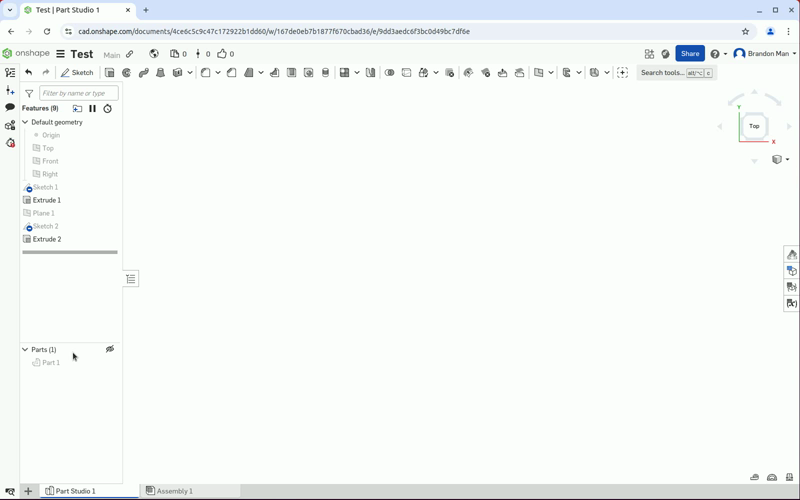
key(shift+y)
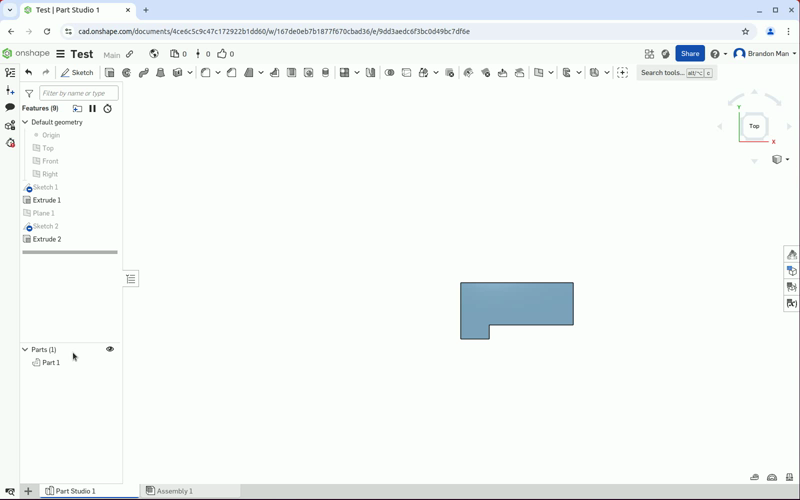
mouse_move(541, 75)
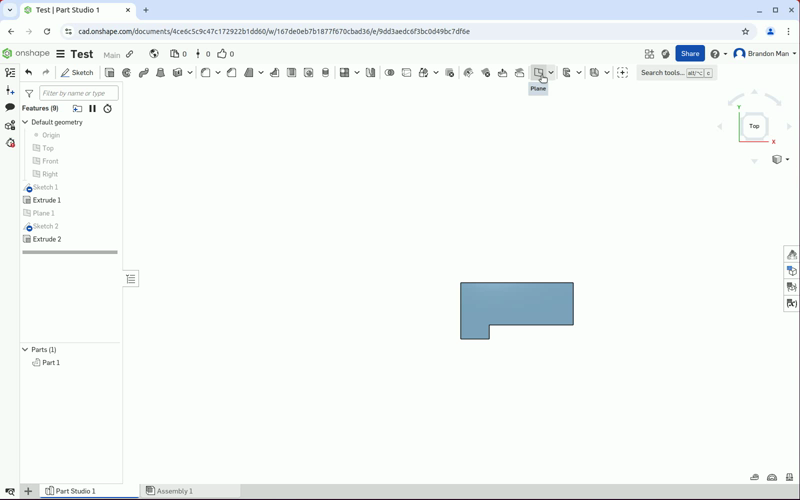
click(541, 75)
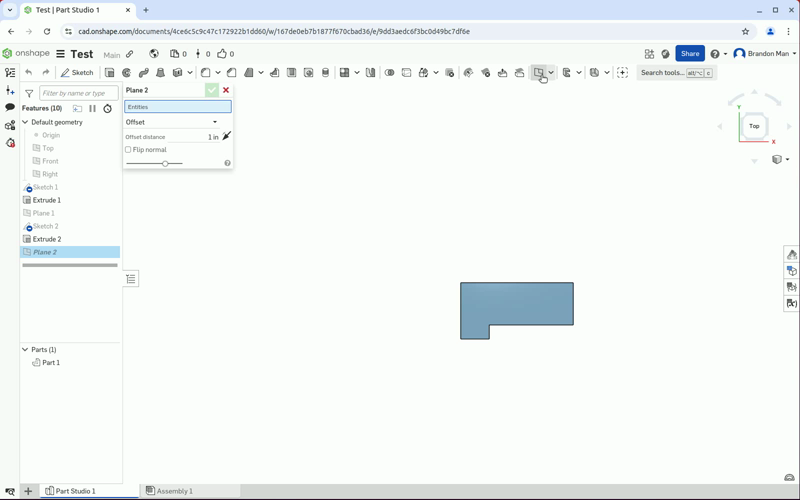
mouse_move(73, 150)
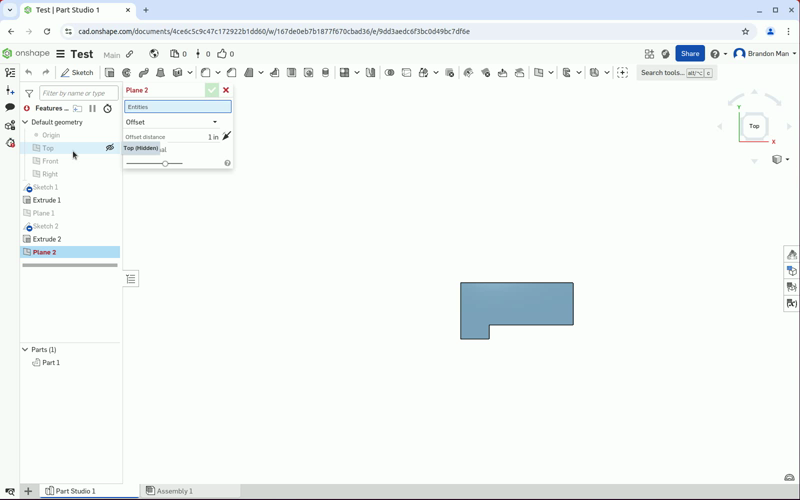
click(73, 150)
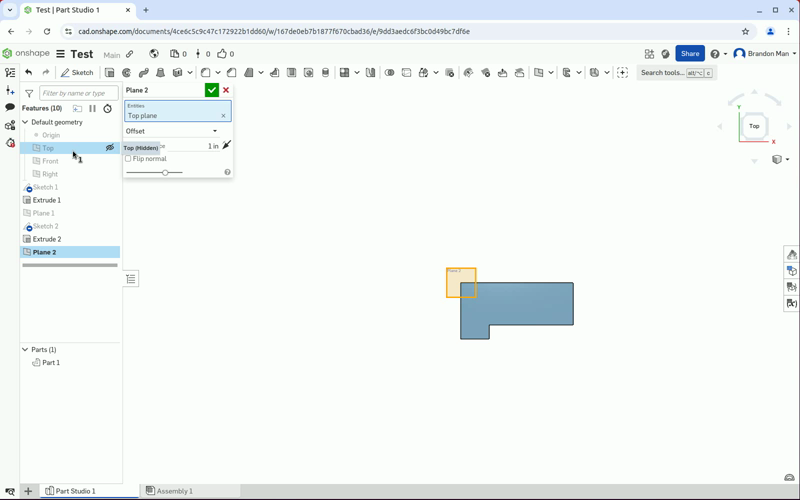
key(tab, 2)
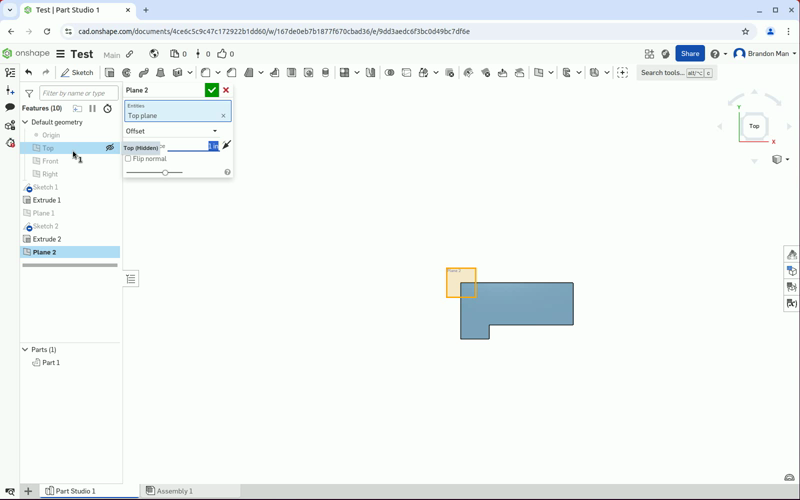
text(5.792)
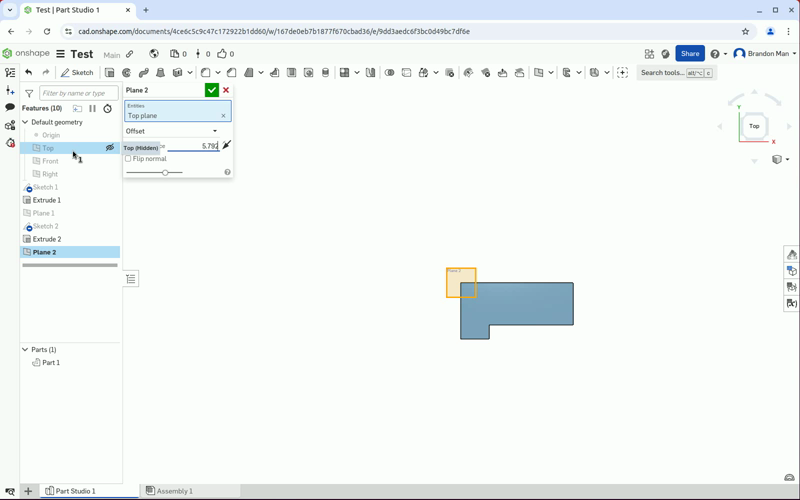
key(enter, 2)
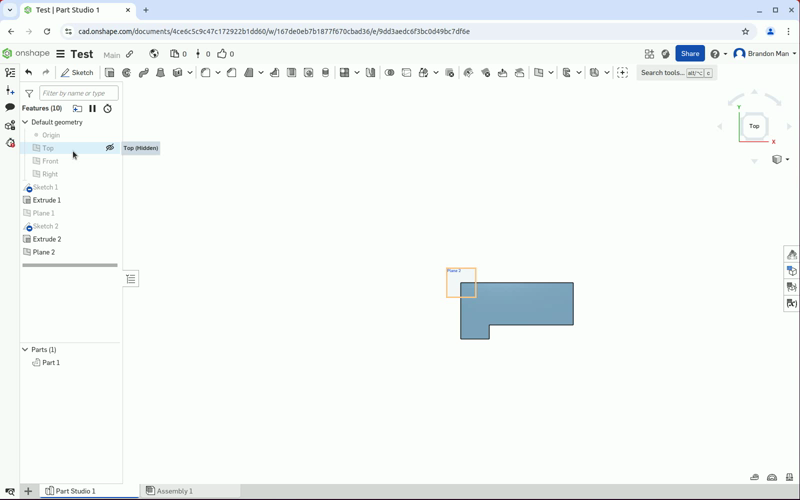
key(shift+s)
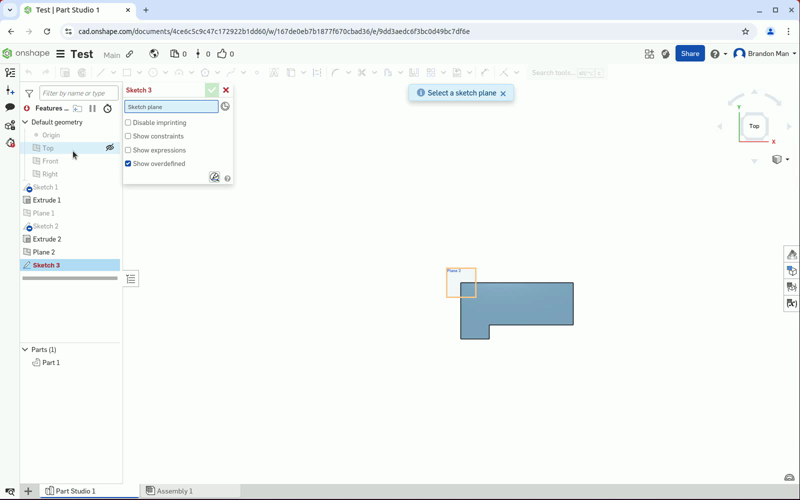
mouse_move(73, 254)
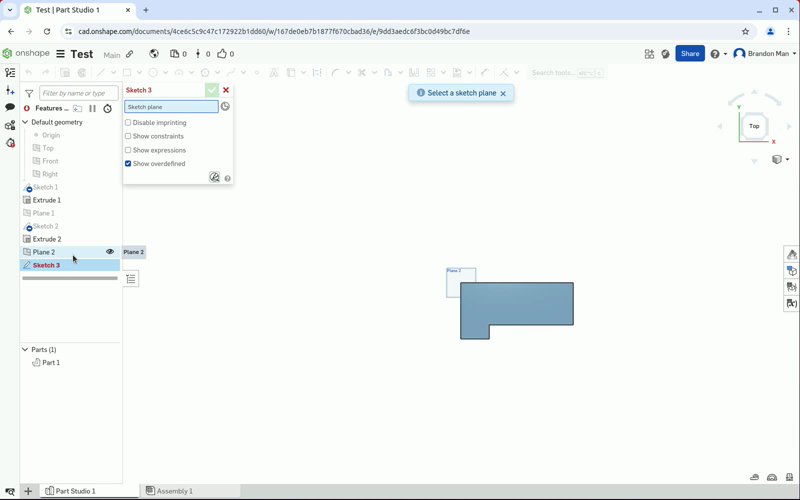
click(73, 254)
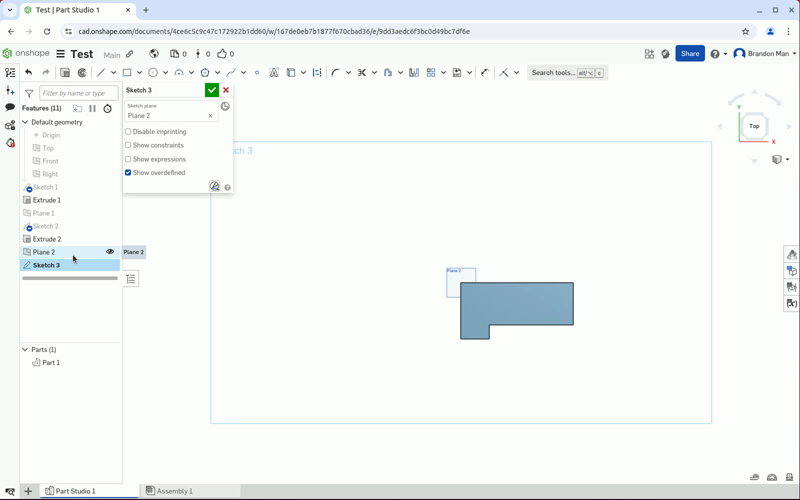
mouse_move(73, 352)
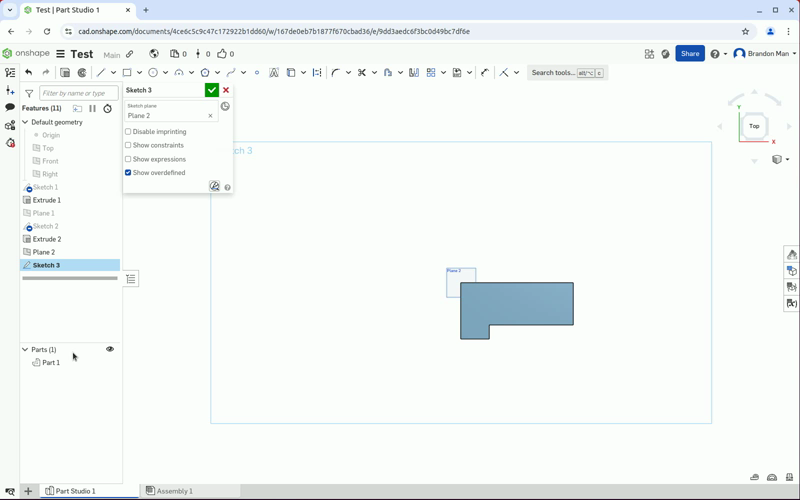
key(y)
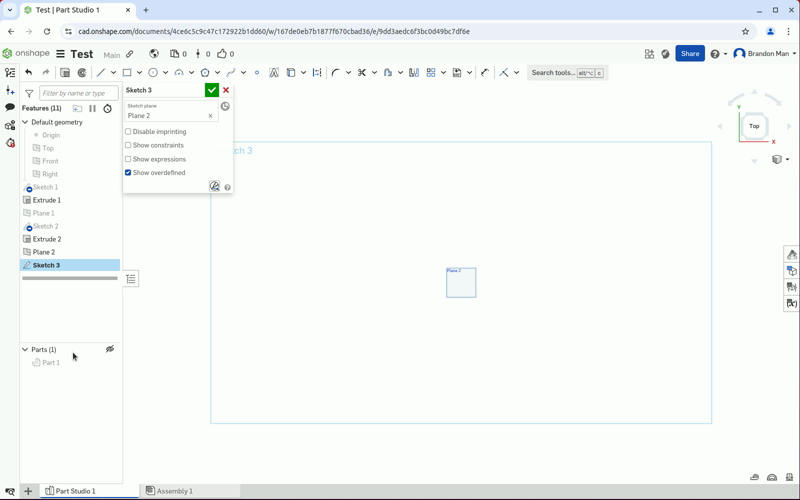
key(l)
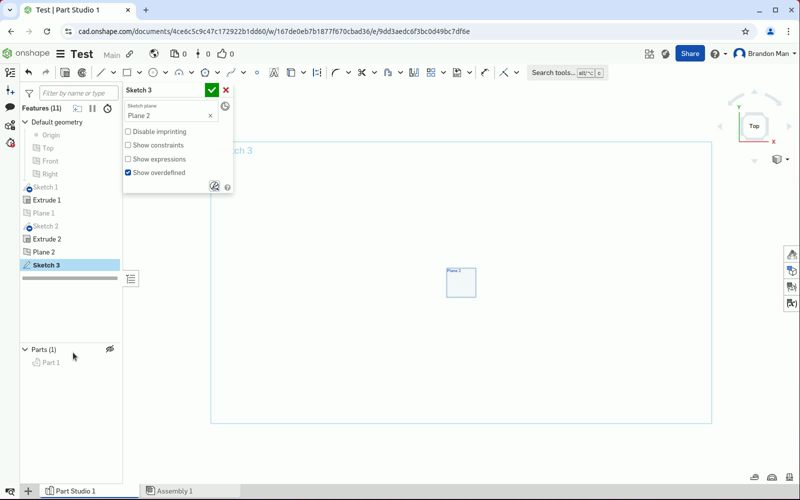
key_down(shift)
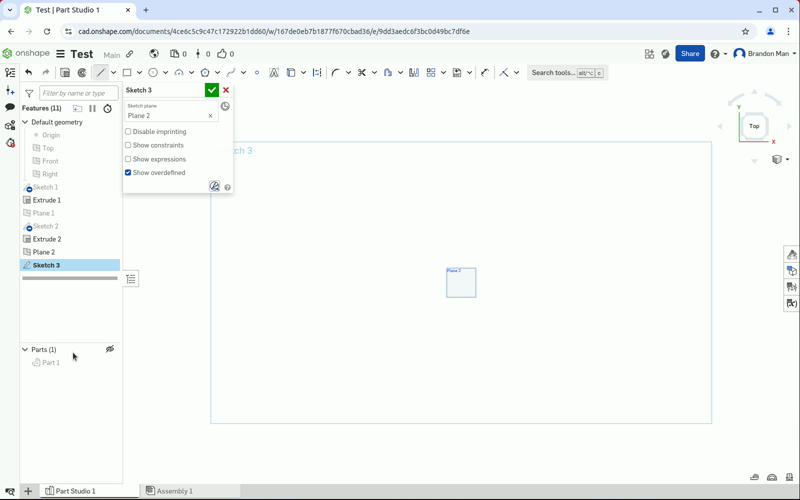
mouse_move(460, 297)
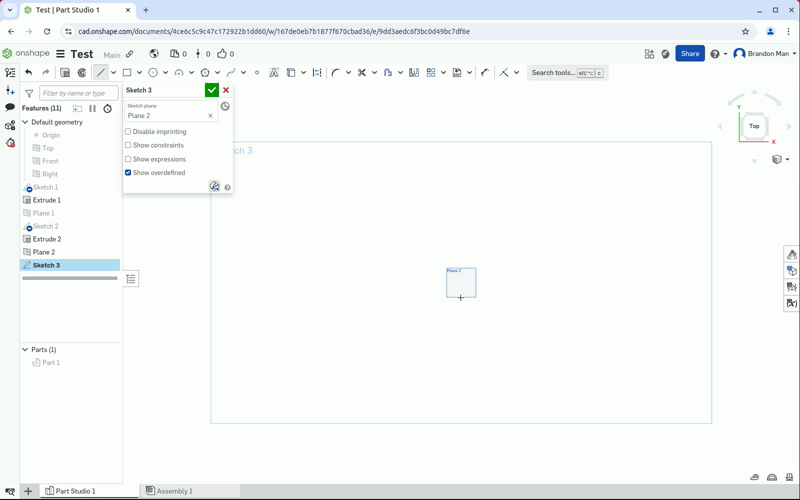
click(460, 297)
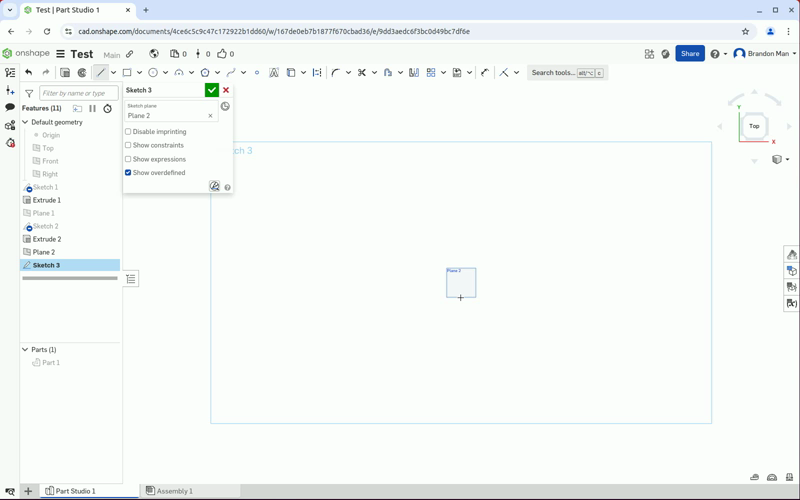
key_up(shift)
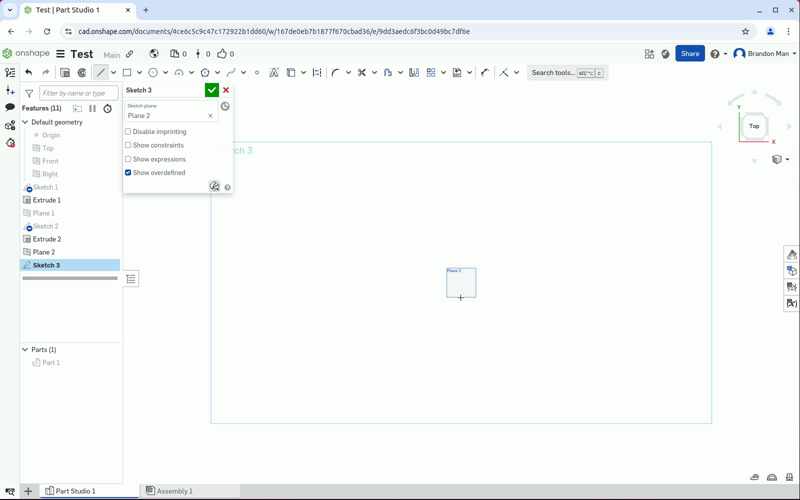
key_down(shift)
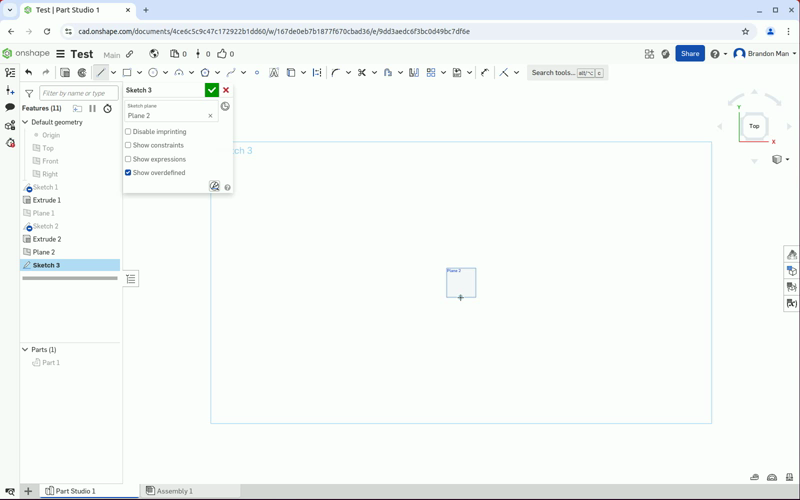
mouse_move(490, 297)
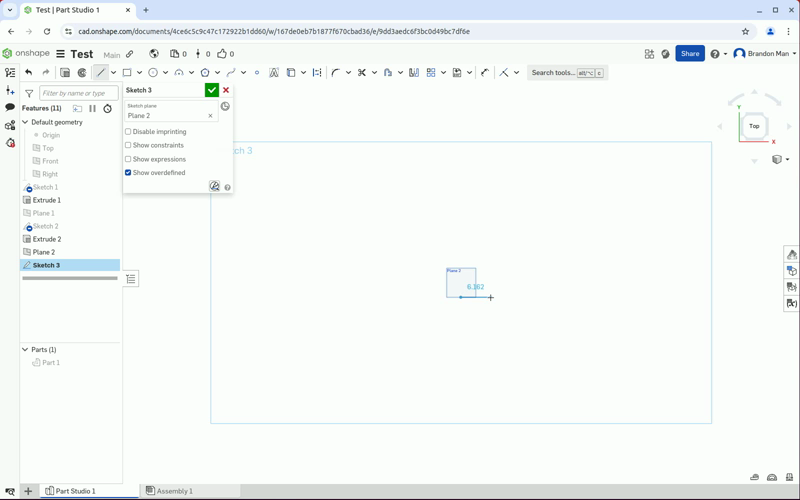
mouse_move(489, 297)
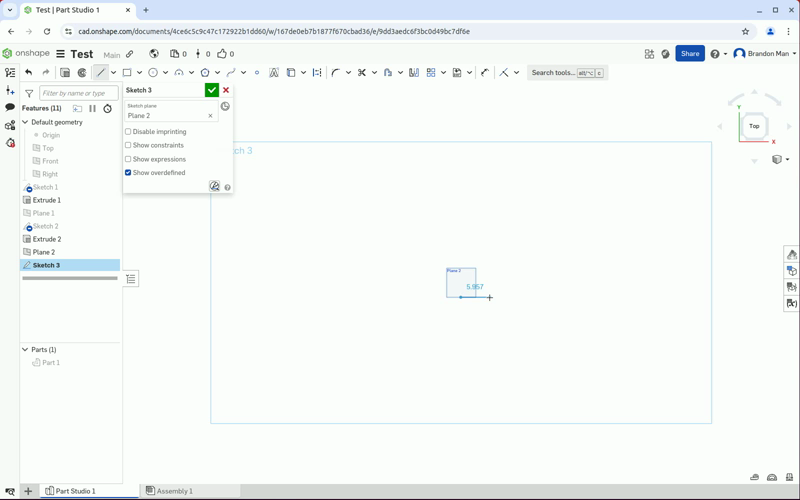
click(489, 297)
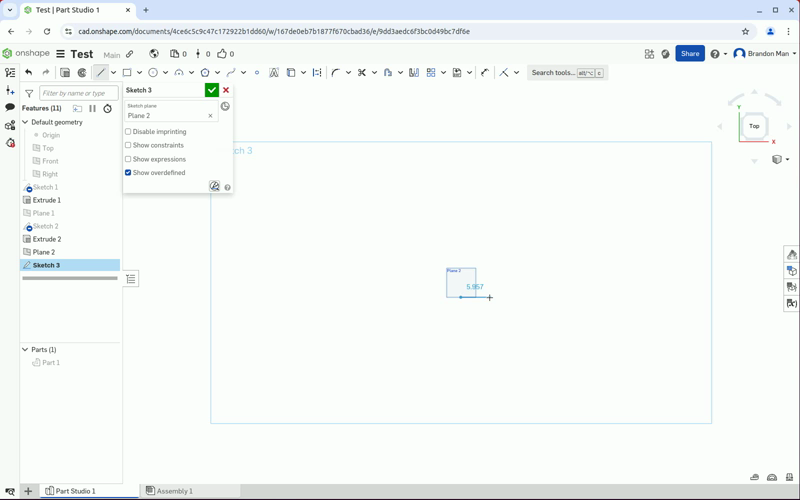
key_up(shift)
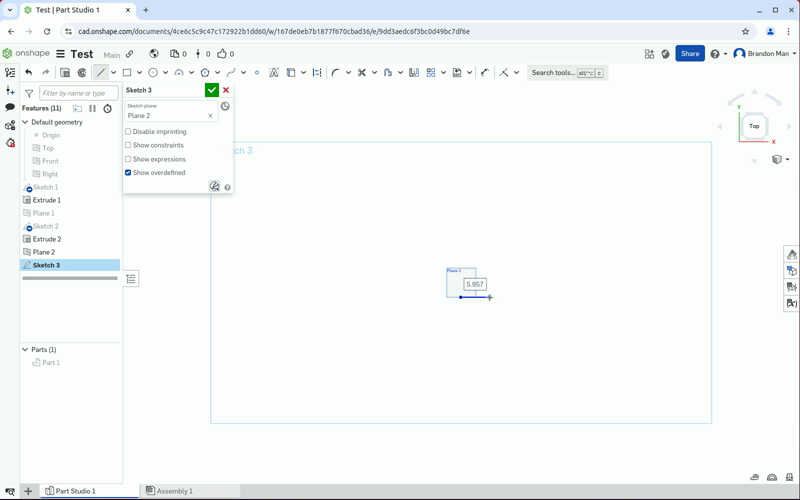
key_down(shift)
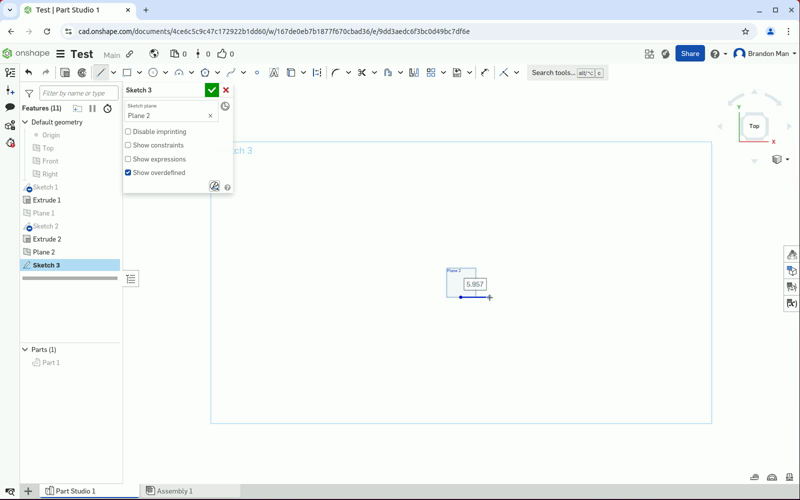
mouse_move(519, 297)
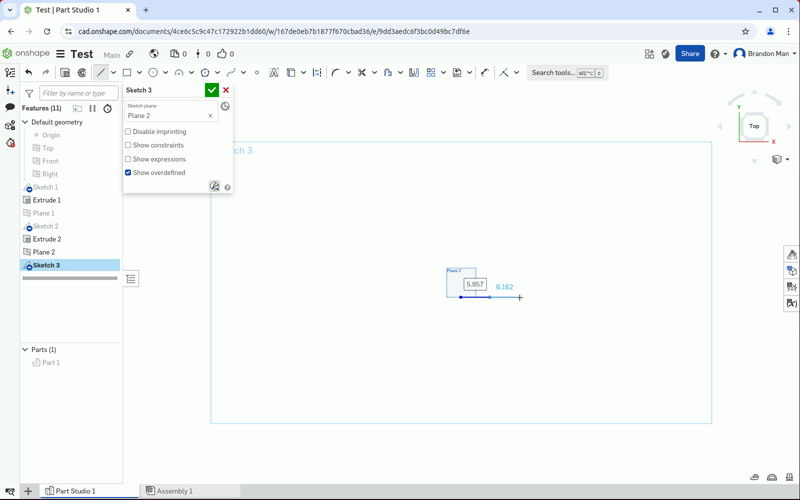
mouse_move(489, 282)
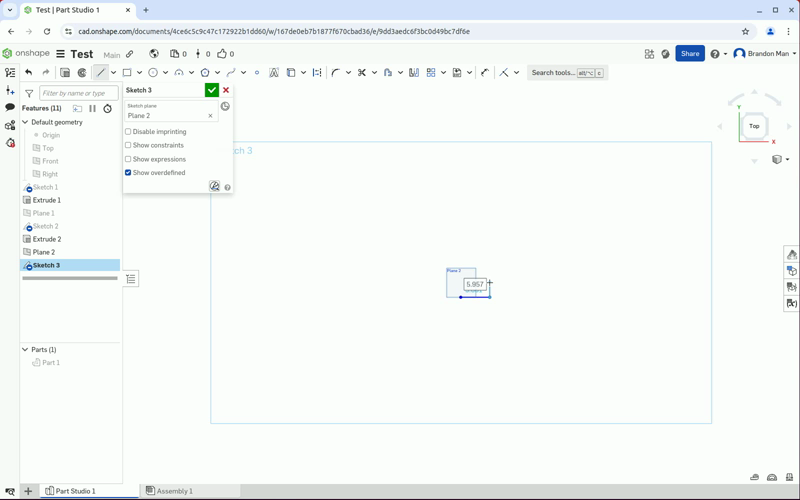
click(489, 282)
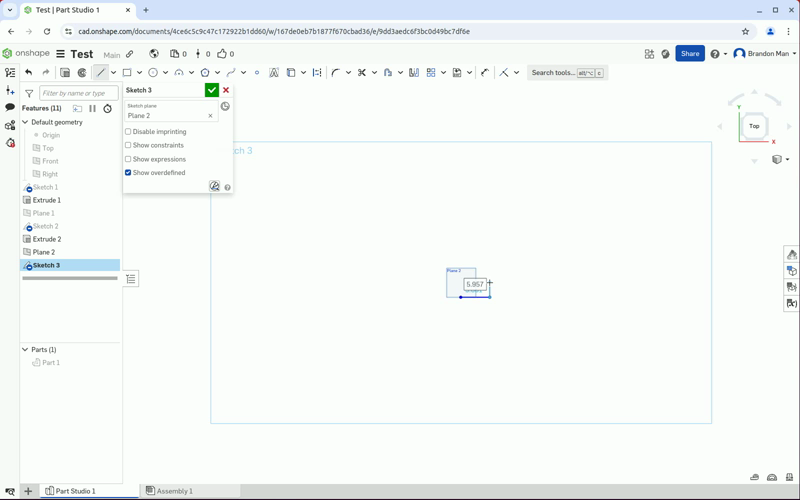
key_up(shift)
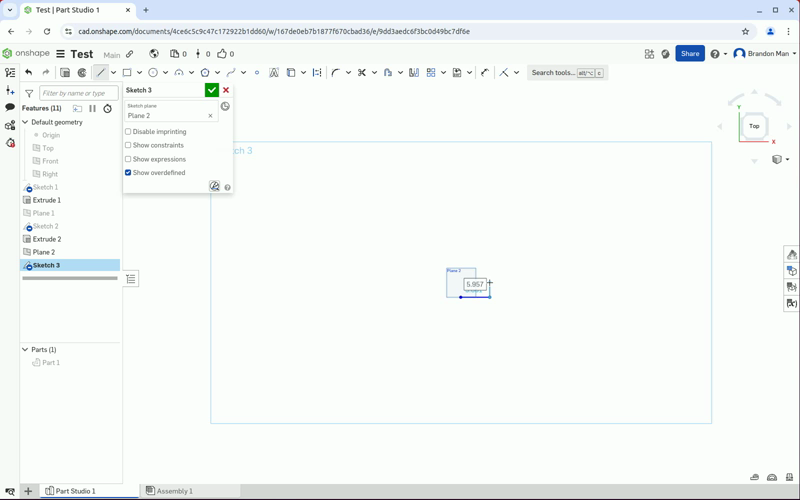
key_down(shift)
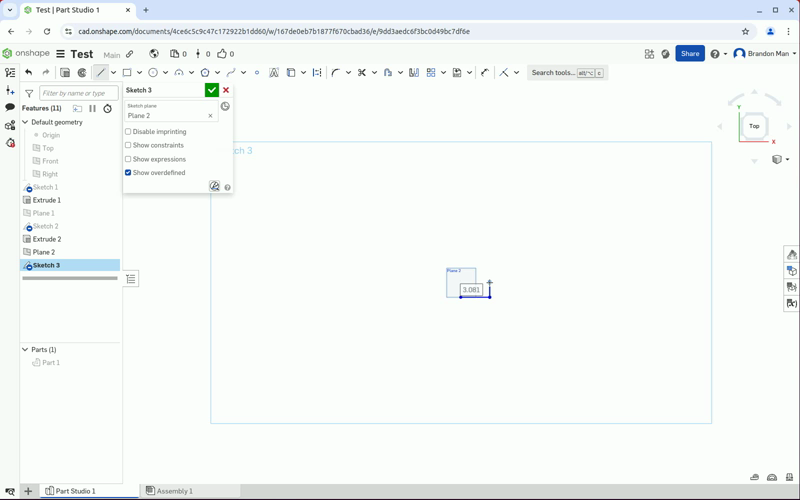
mouse_move(519, 282)
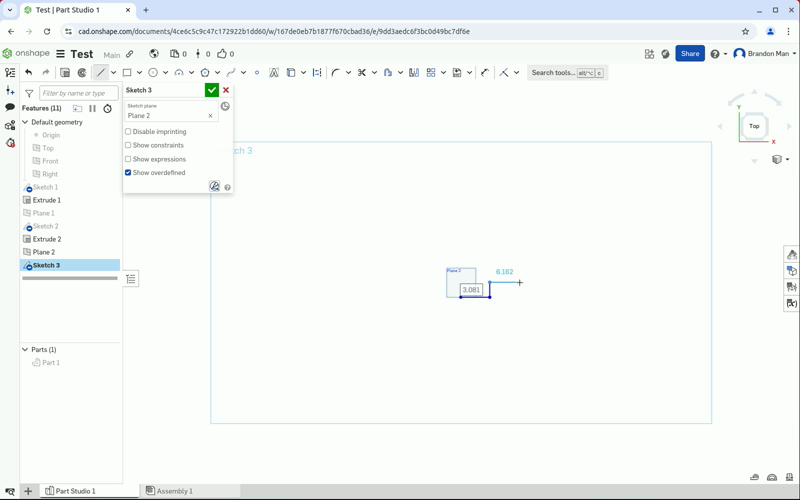
mouse_move(460, 282)
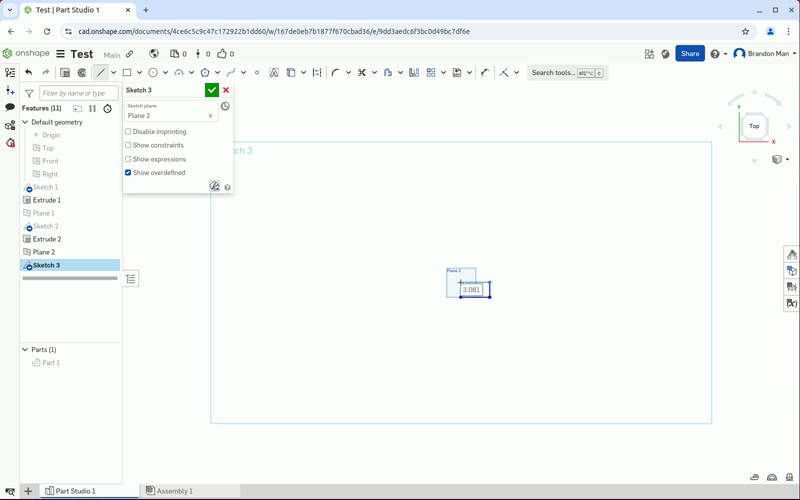
click(460, 282)
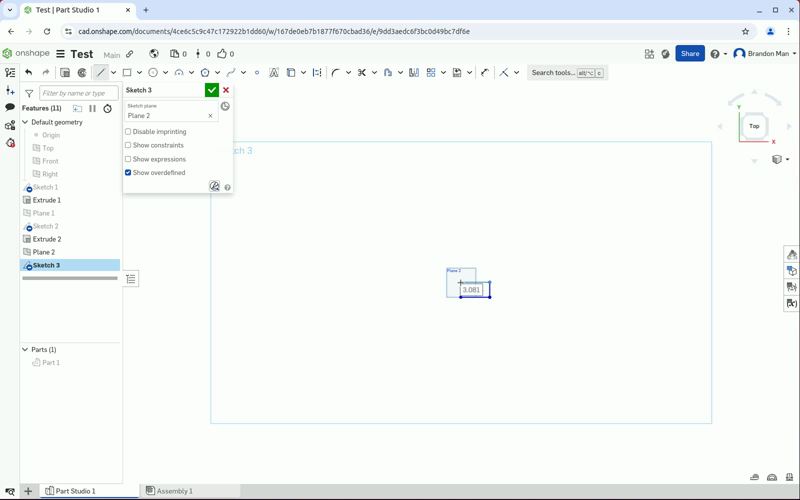
key_up(shift)
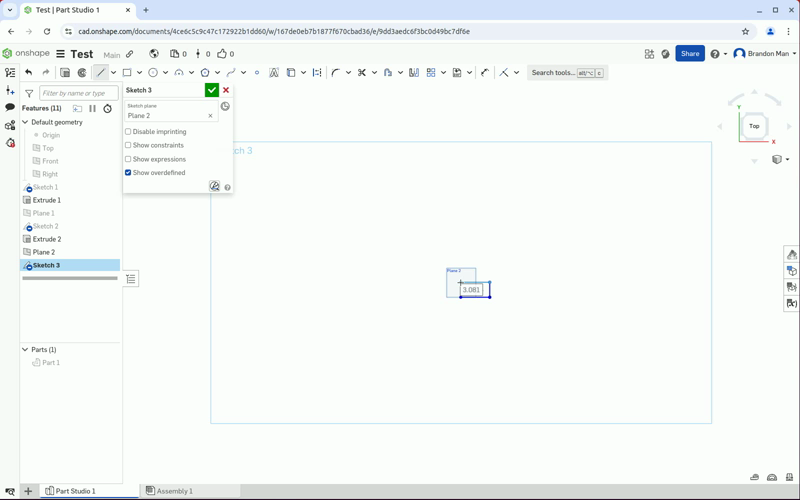
mouse_move(490, 282)
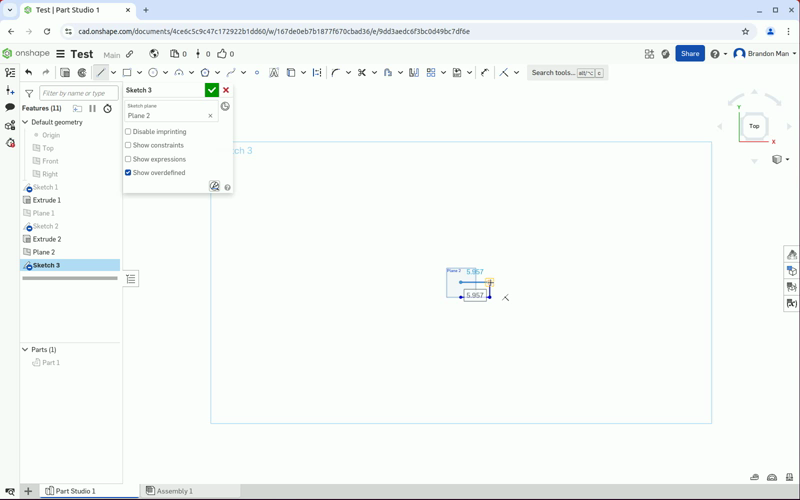
key_down(shift)
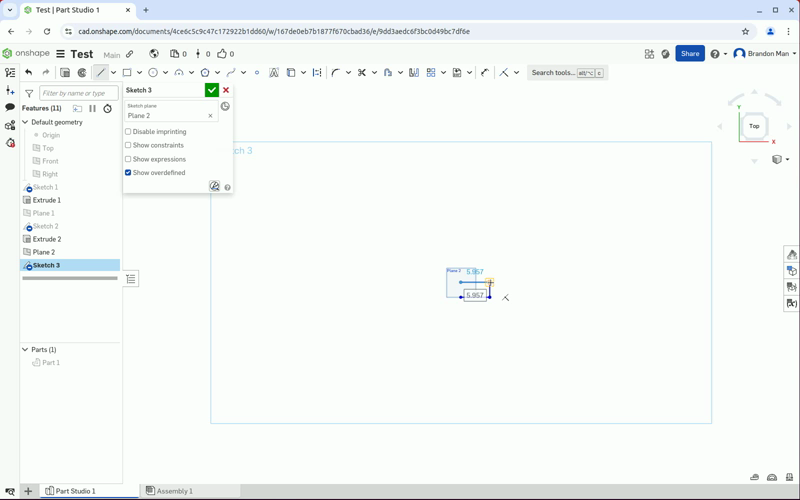
mouse_move(460, 297)
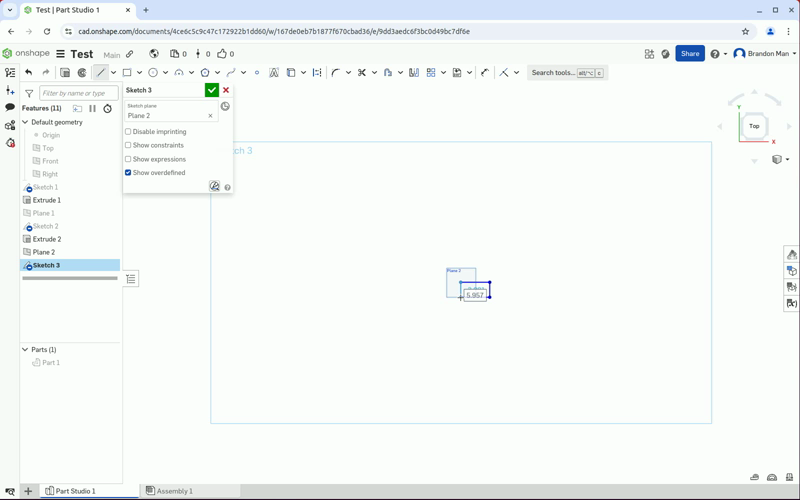
key_up(shift)
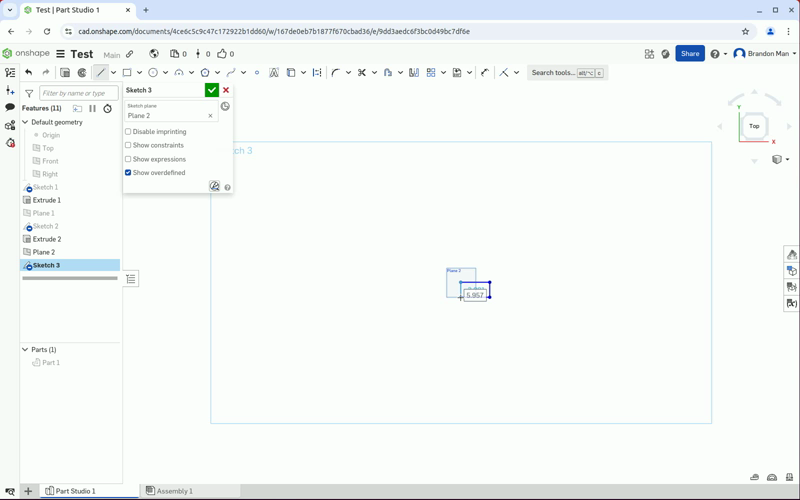
click(460, 297)
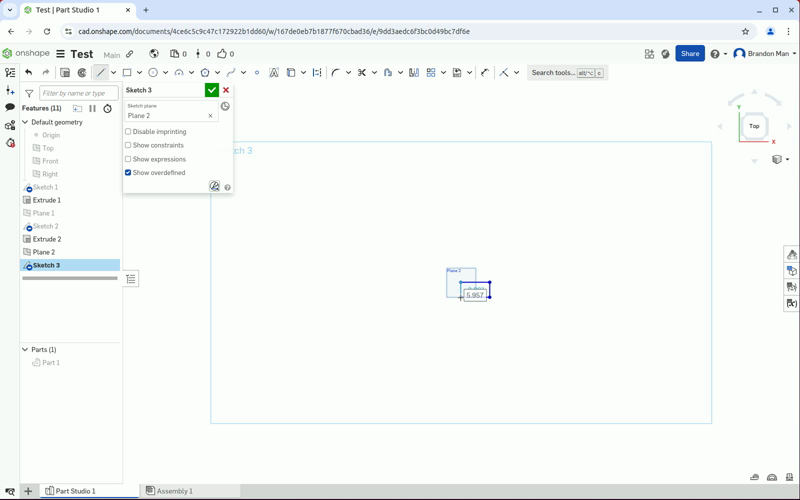
key(esc)
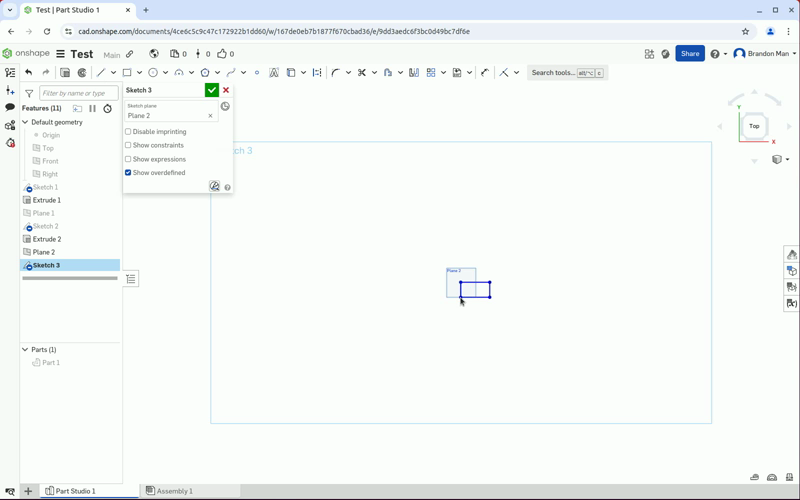
mouse_move(473, 285)
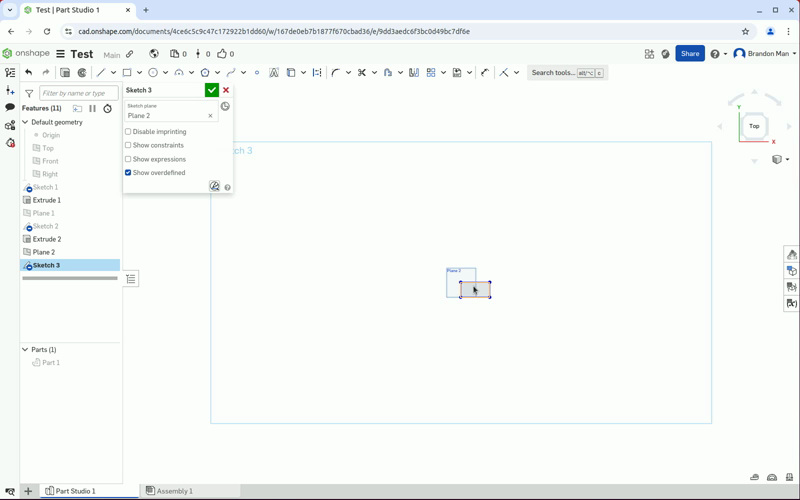
scroll(6)
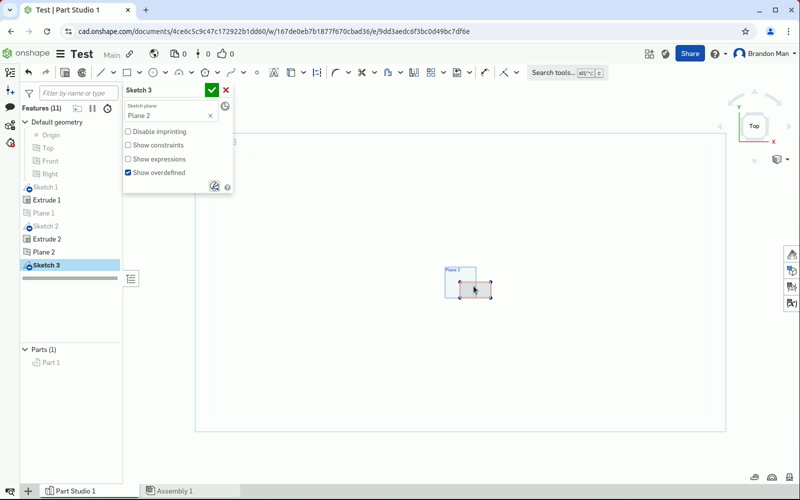
scroll(6)
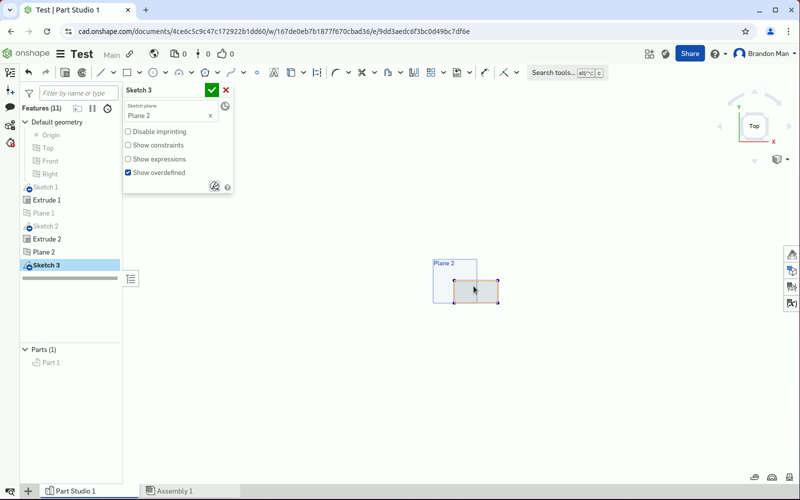
scroll(6)
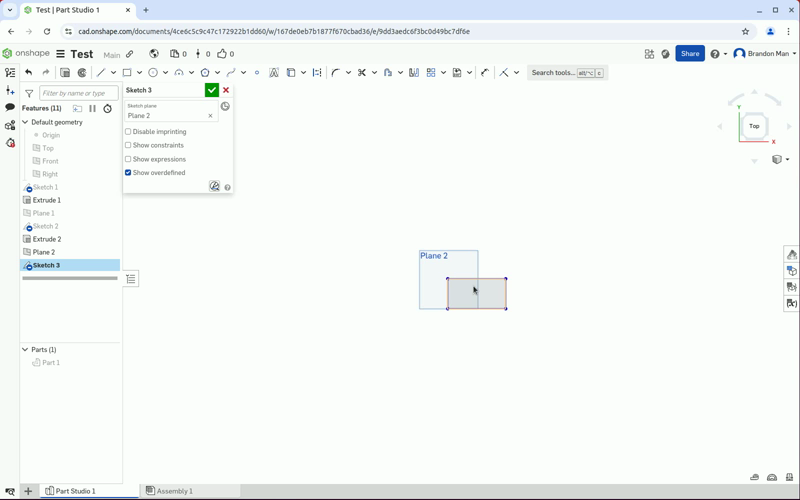
scroll(6)
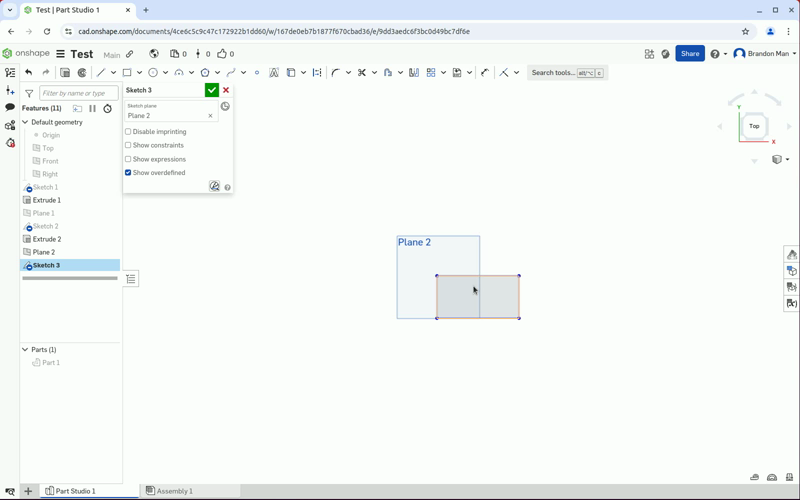
scroll(6)
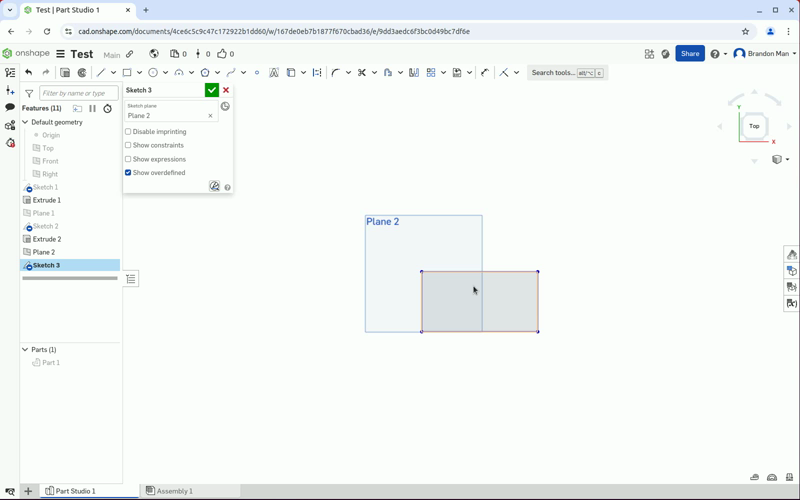
scroll(6)
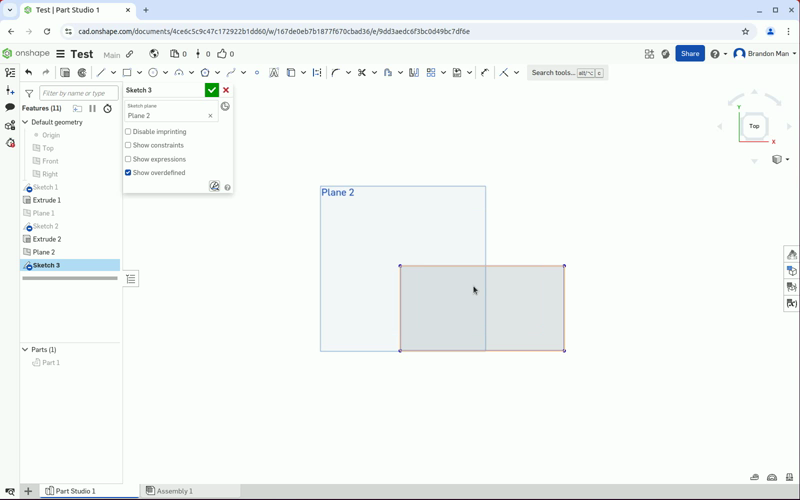
scroll(6)
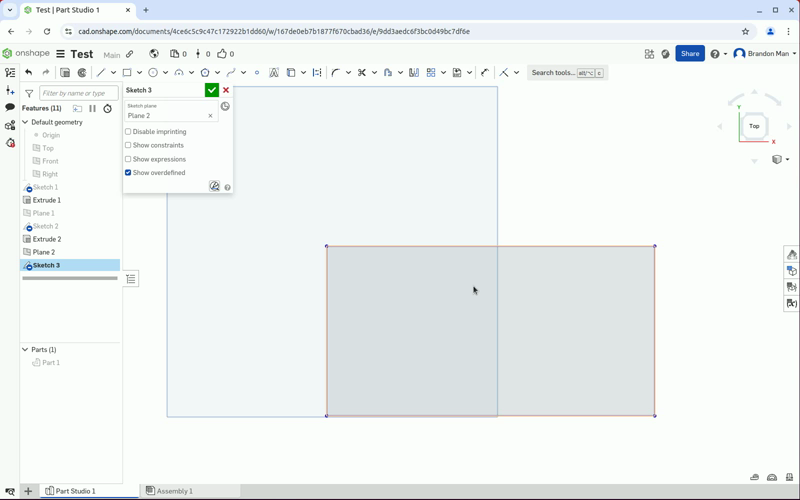
click(473, 285)
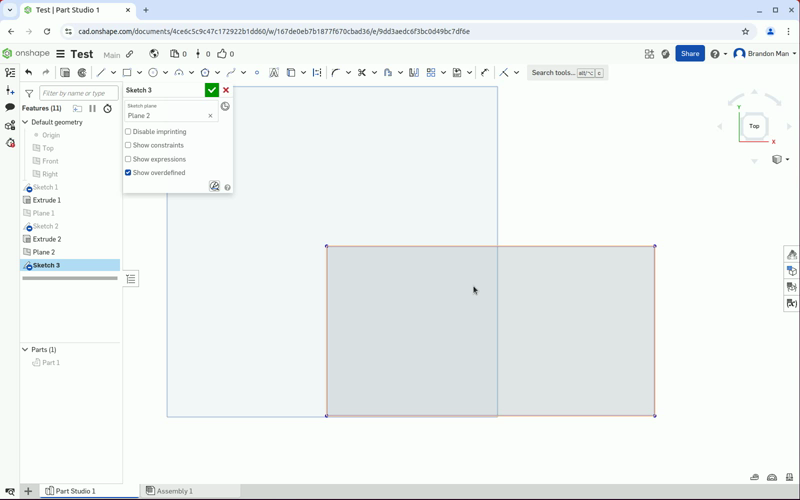
scroll(-6)
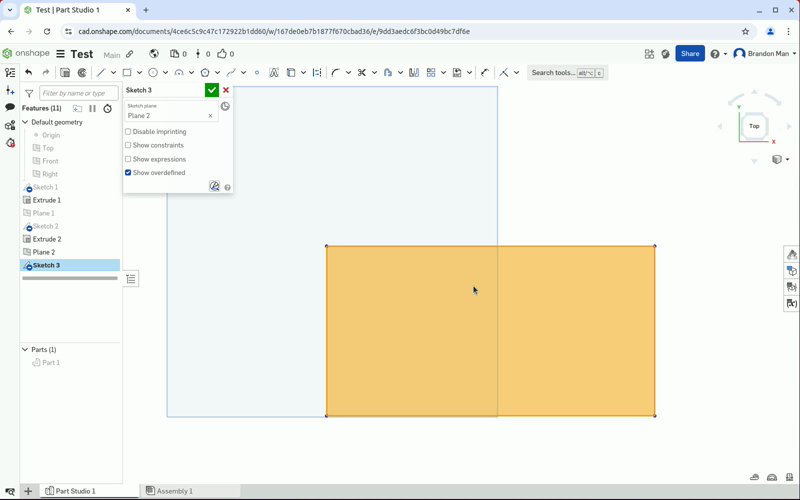
scroll(-6)
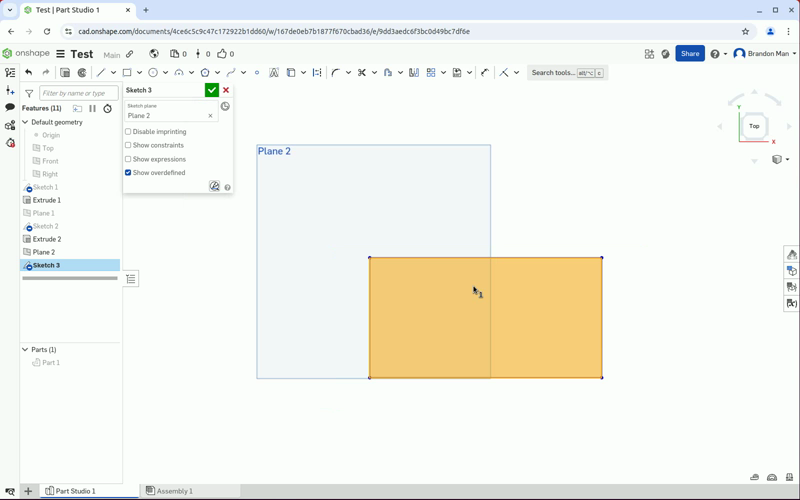
scroll(-6)
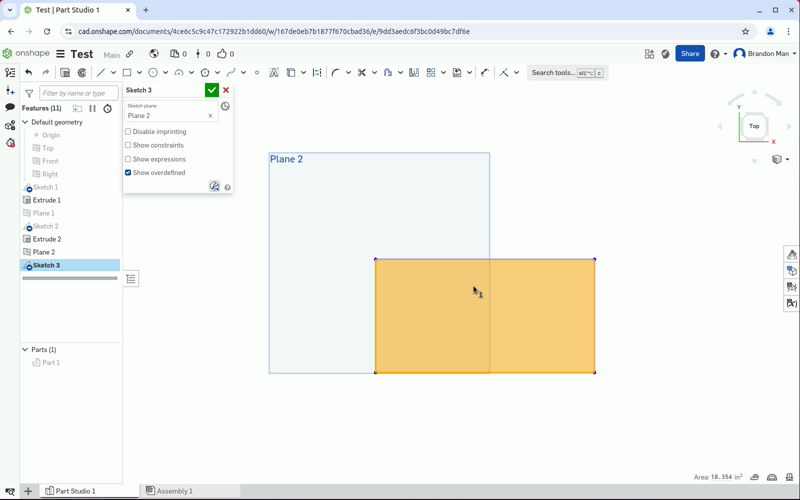
scroll(-6)
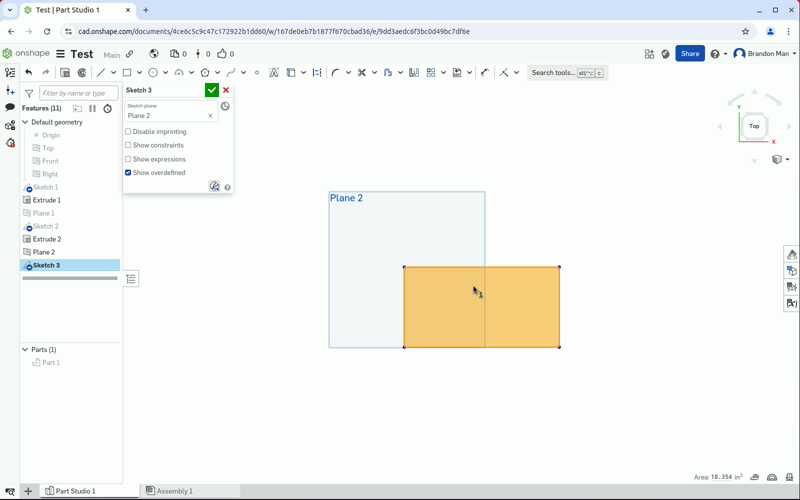
scroll(-6)
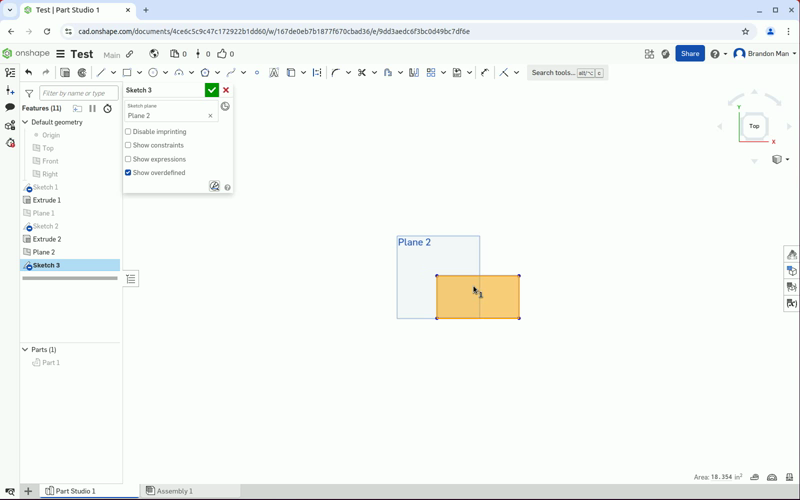
scroll(-6)
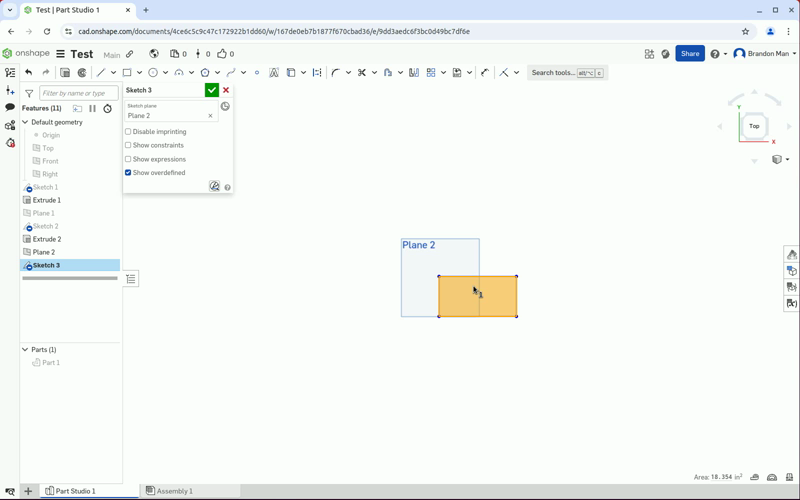
scroll(-6)
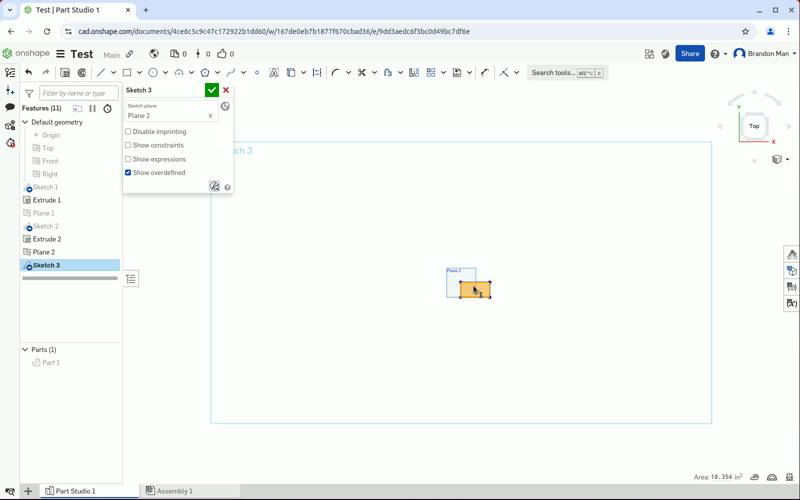
mouse_move(73, 352)
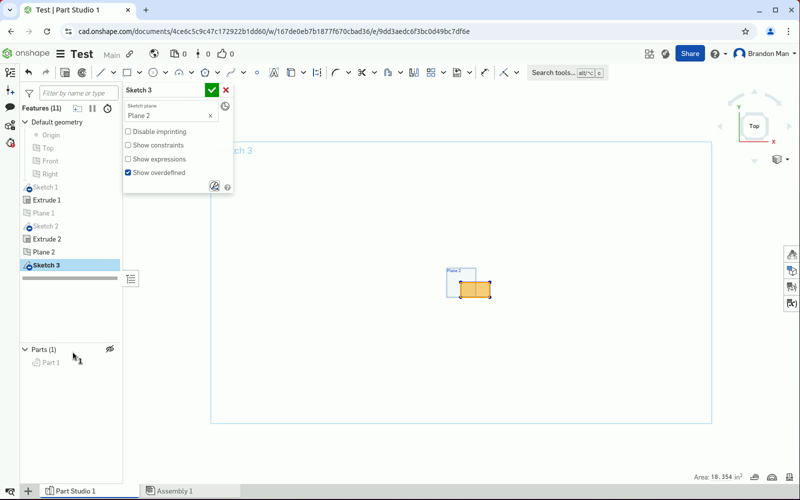
key(shift+y)
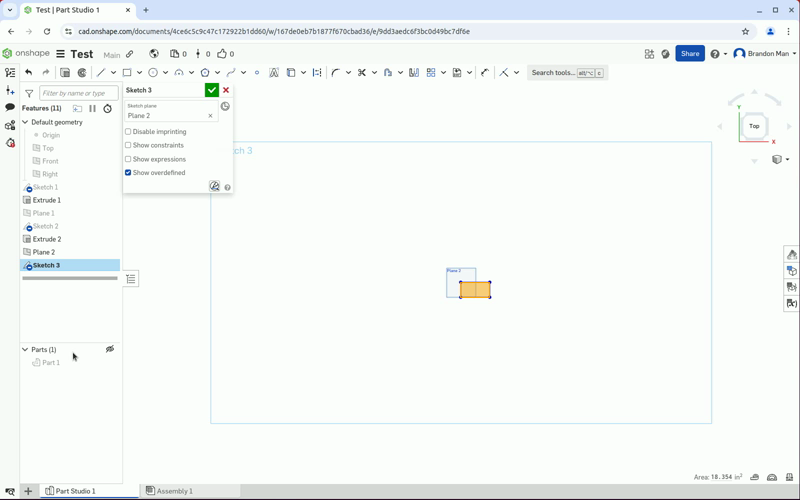
key(shift+e)
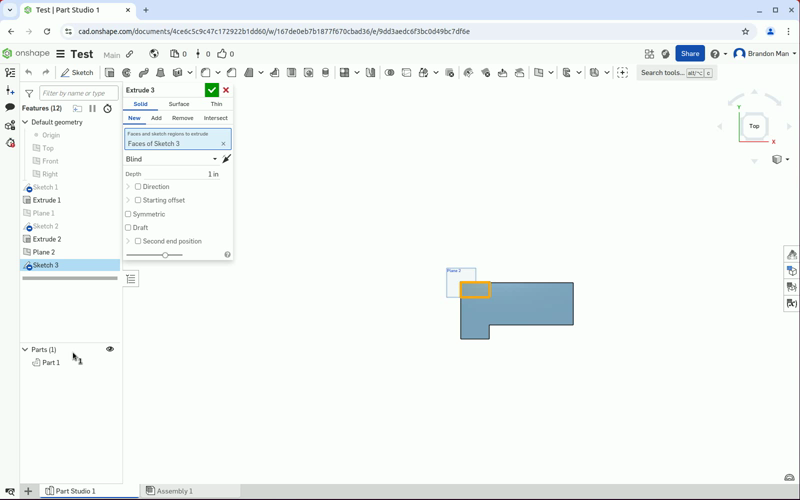
mouse_move(143, 106)
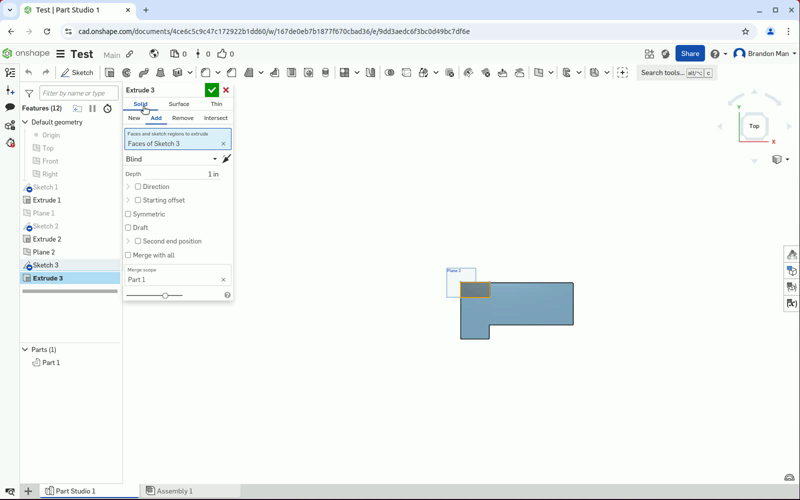
click(143, 106)
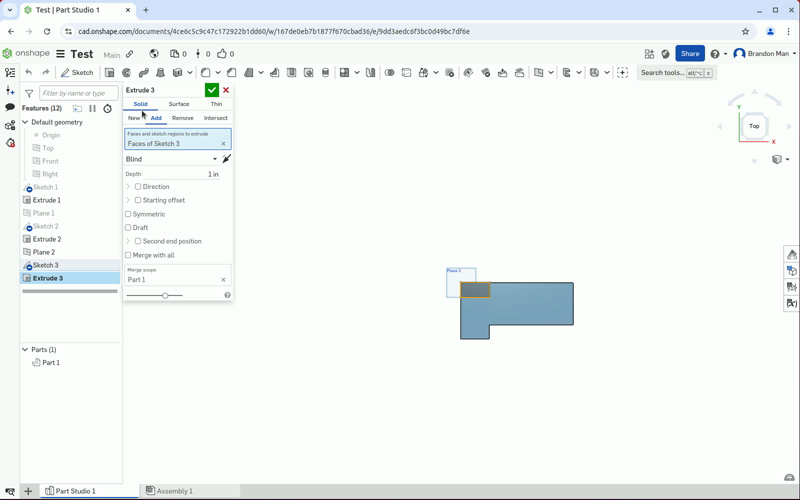
mouse_move(137, 120)
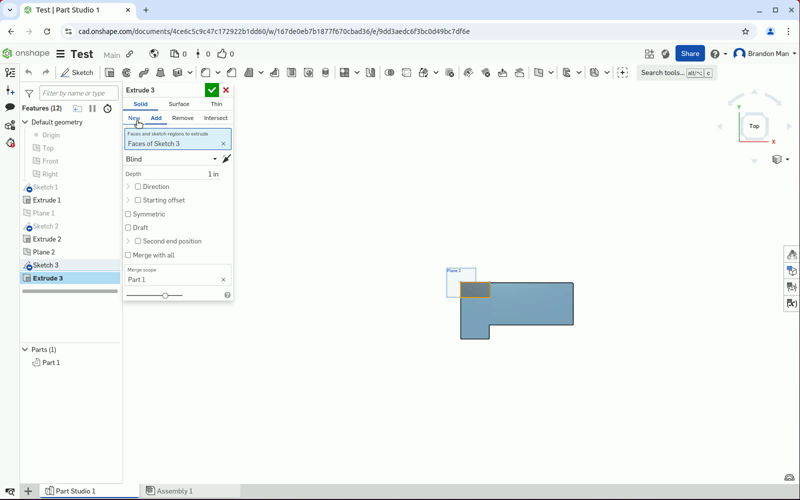
click(137, 120)
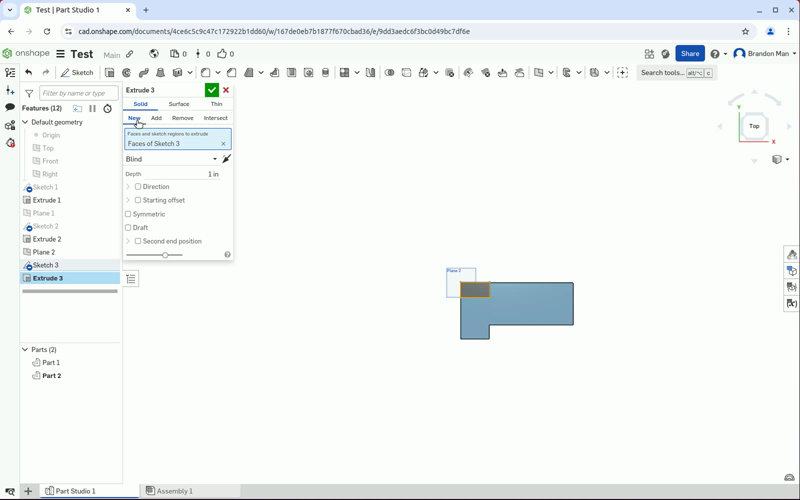
key(tab, 4)
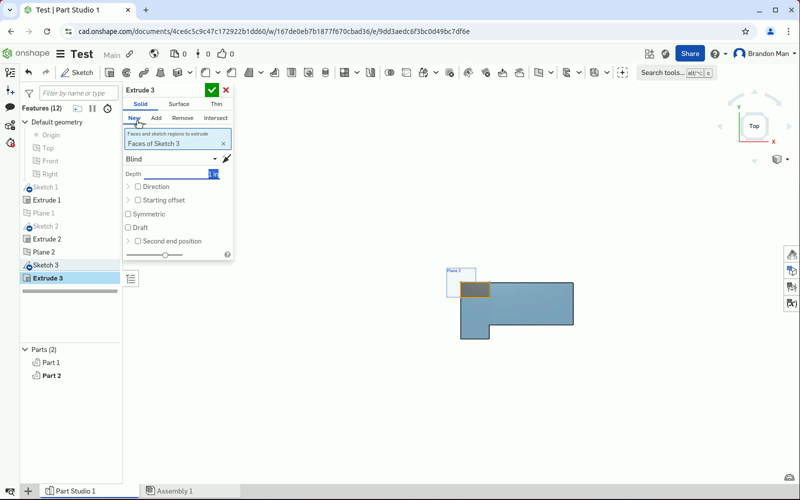
text(5.777)
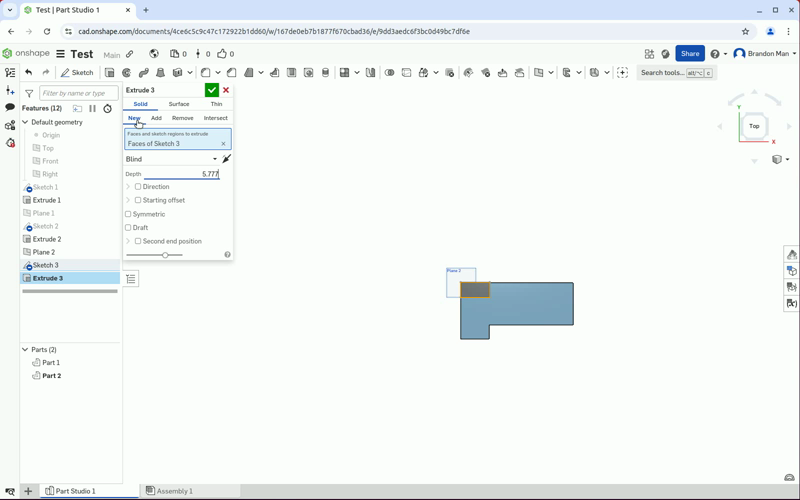
key(enter)
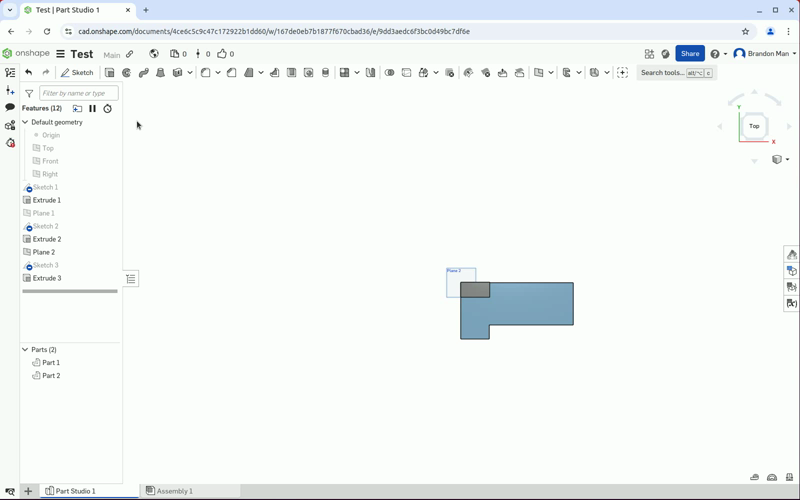
key(shift+h)
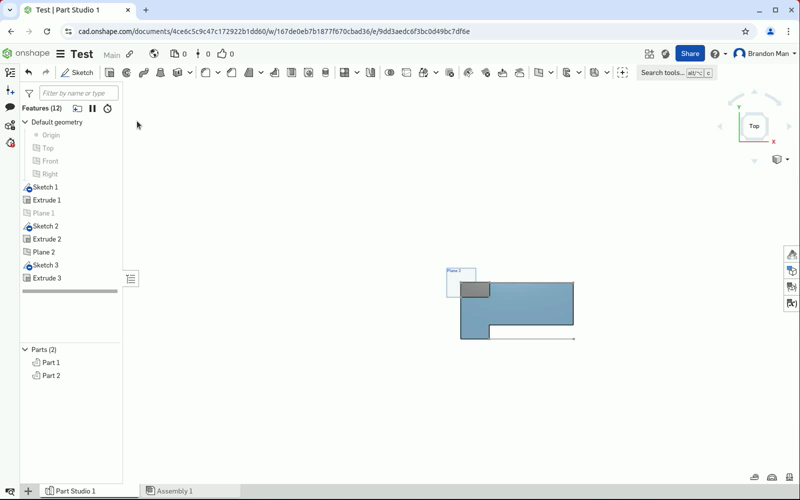
key(shift+h)
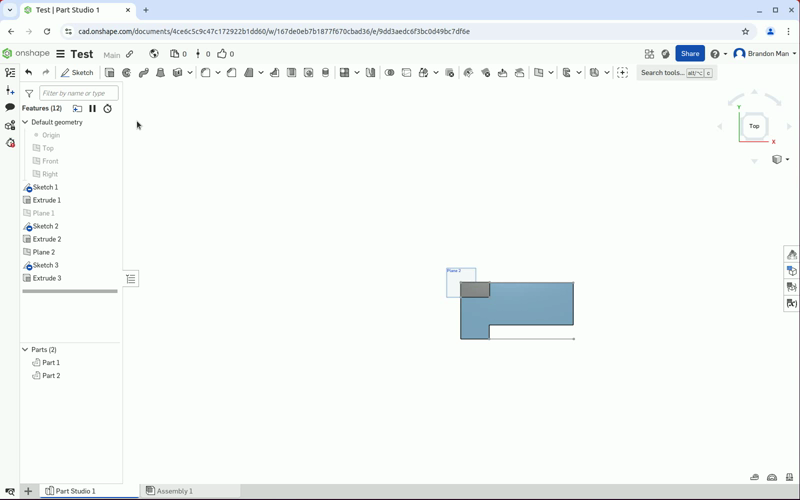
key(shift+7)
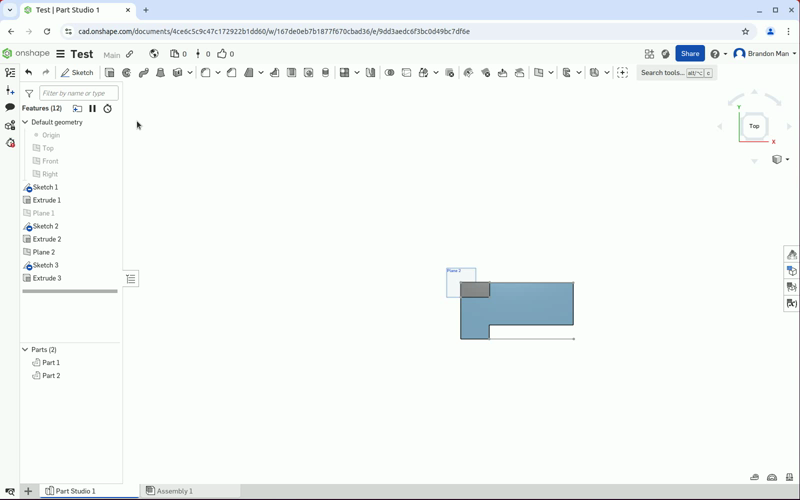
key(up, 3)
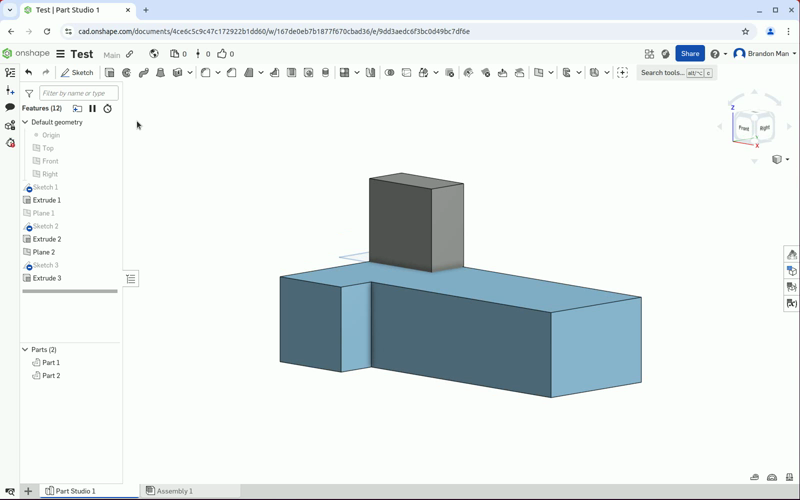
key(left, 3)
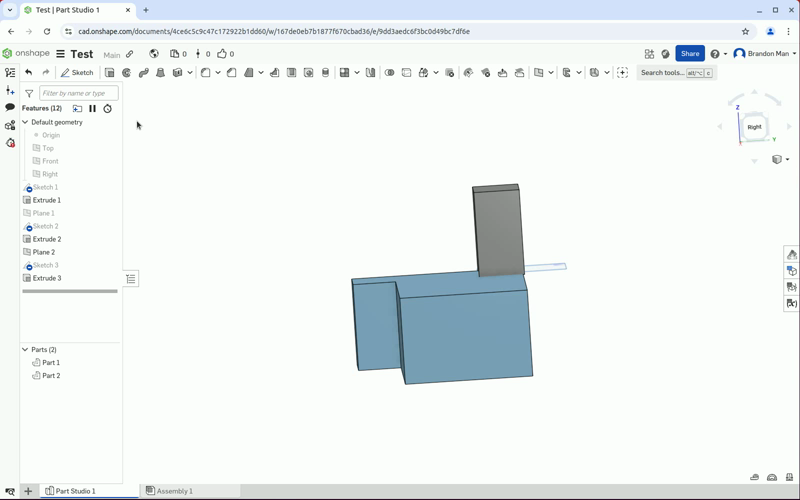
key(right, 3)
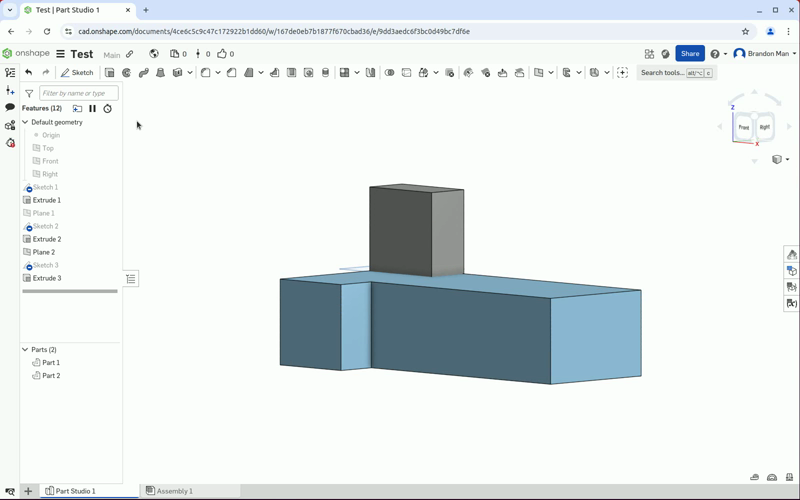
key(down, 3)
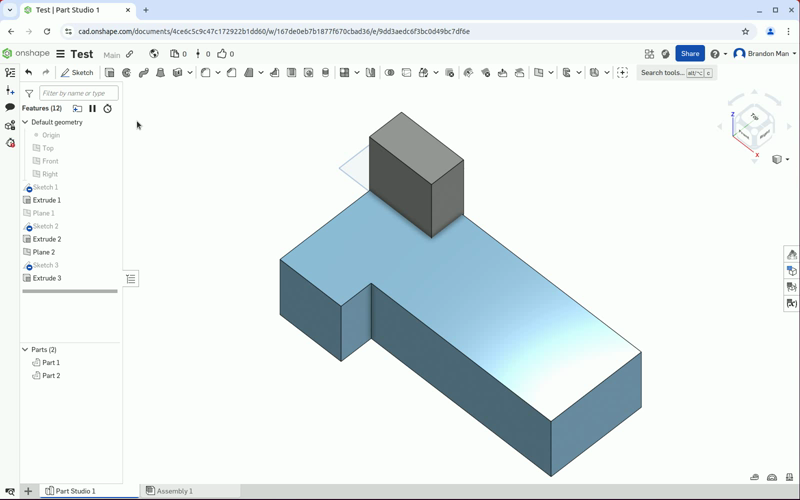
mouse_move(73, 189)
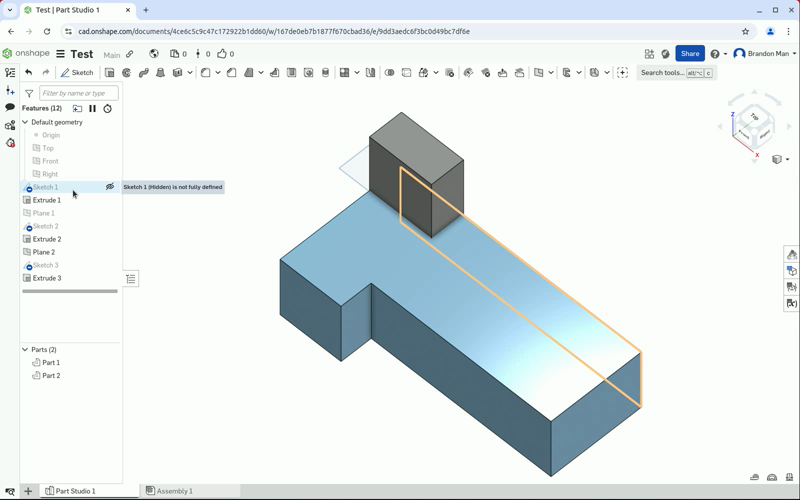
click(73, 189)